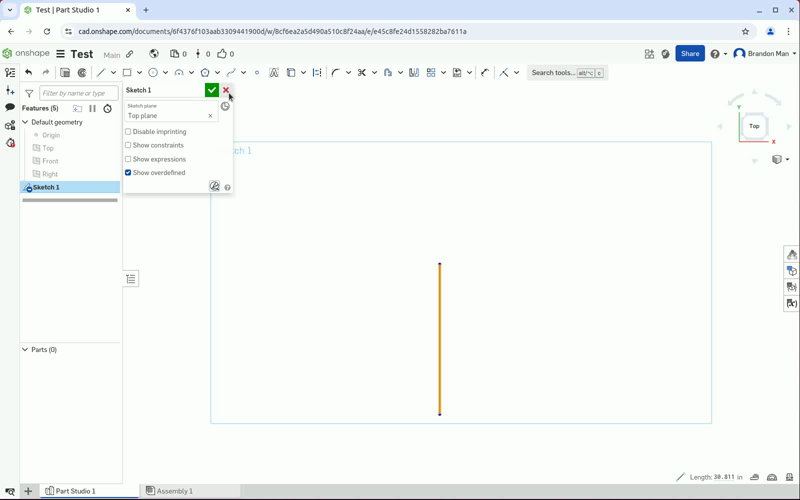
key(shift+h)
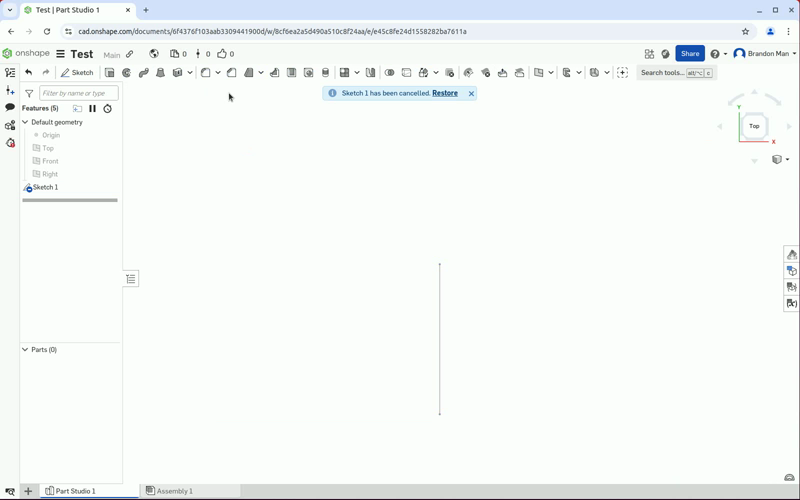
key(shift+s)
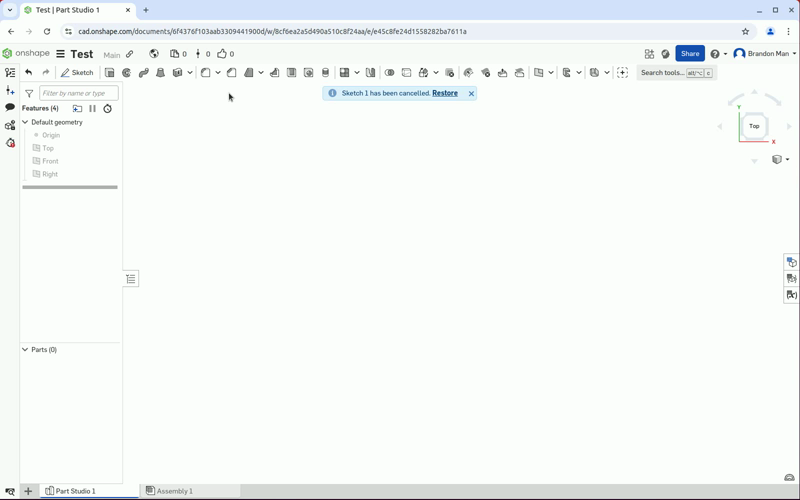
mouse_move(73, 150)
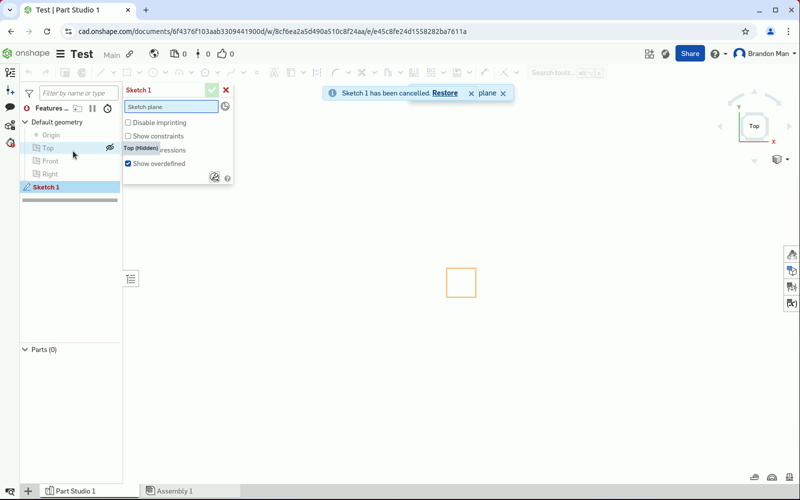
click(73, 150)
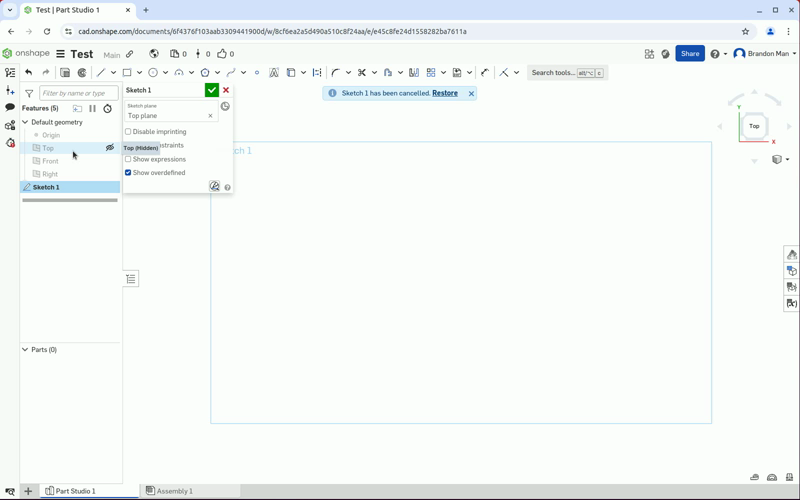
mouse_move(73, 352)
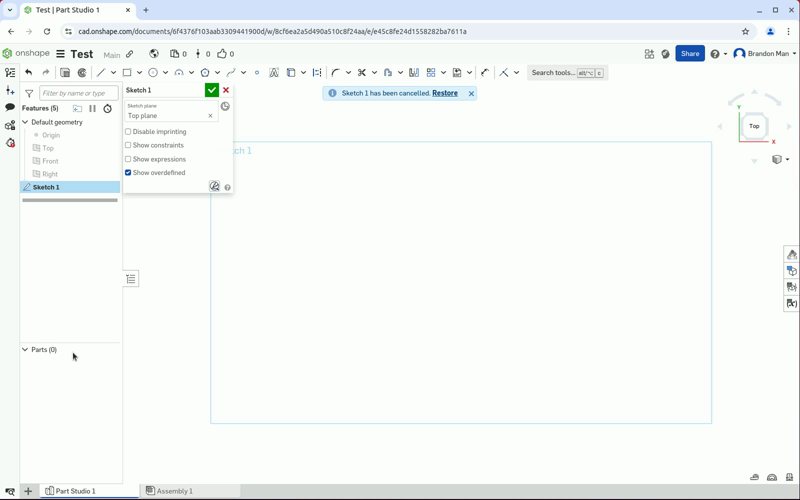
key(y)
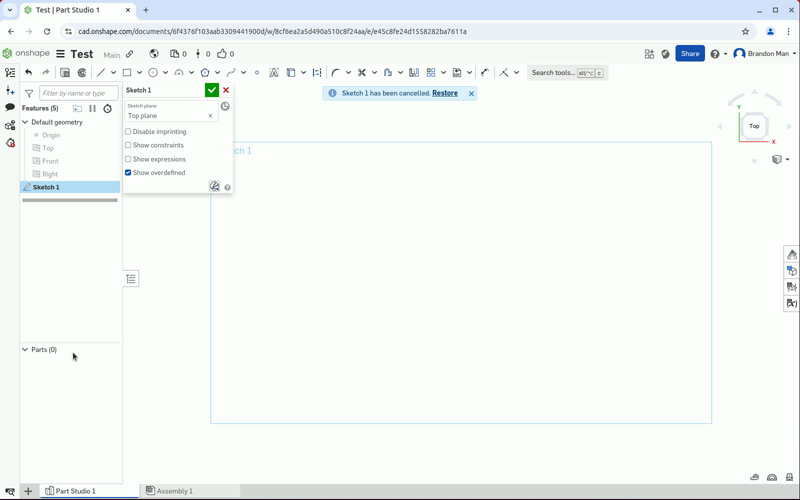
key(l)
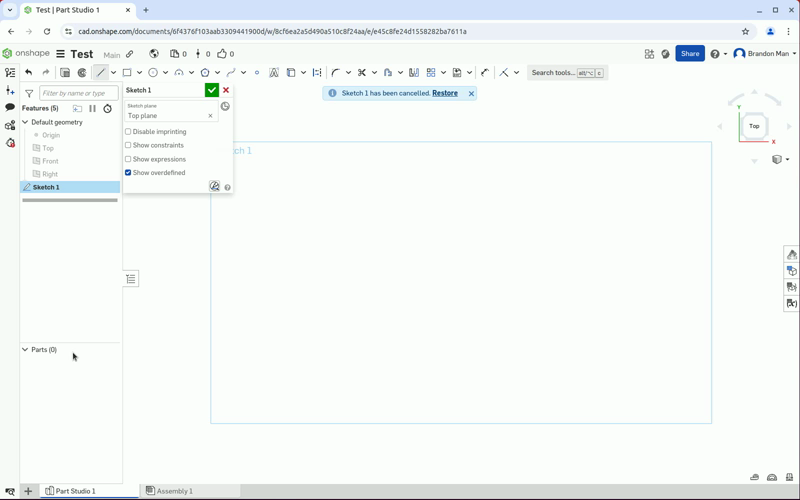
key_down(shift)
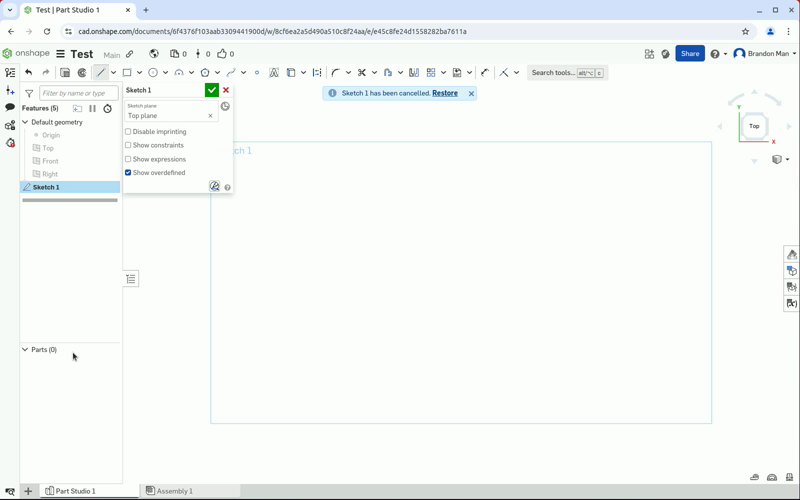
mouse_move(401, 333)
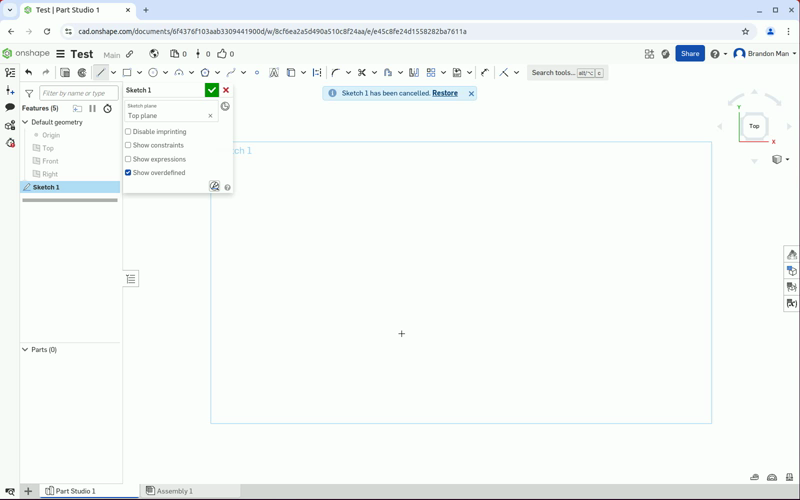
click(401, 333)
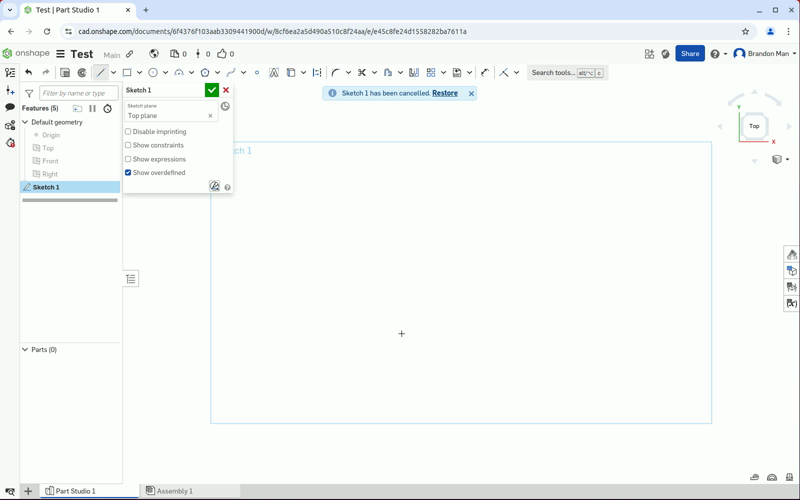
key_up(shift)
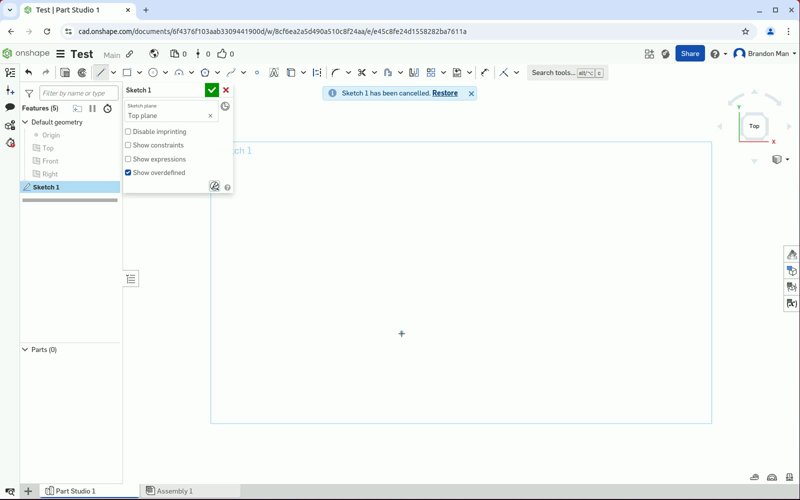
key_down(shift)
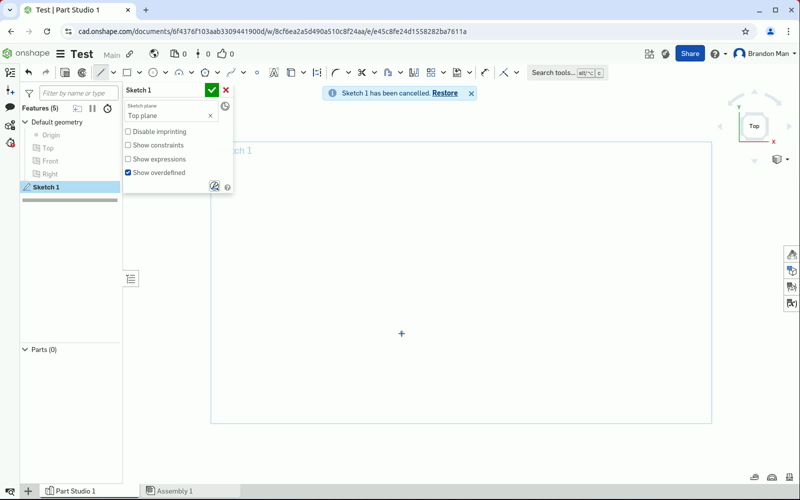
mouse_move(572, 333)
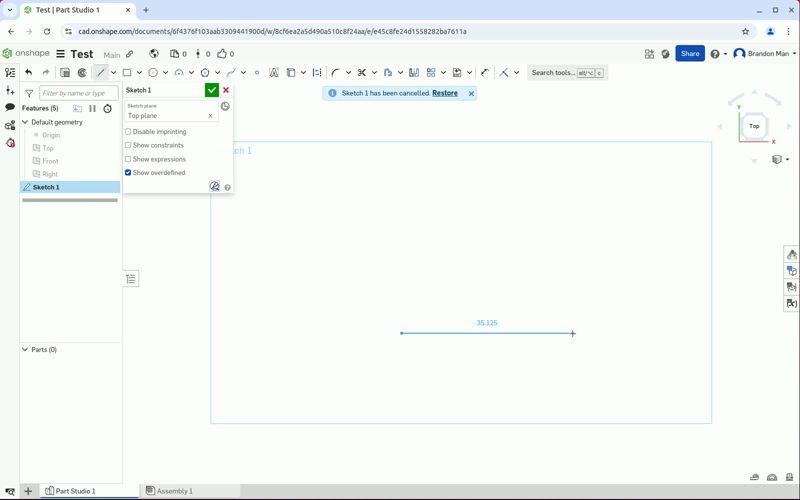
click(572, 333)
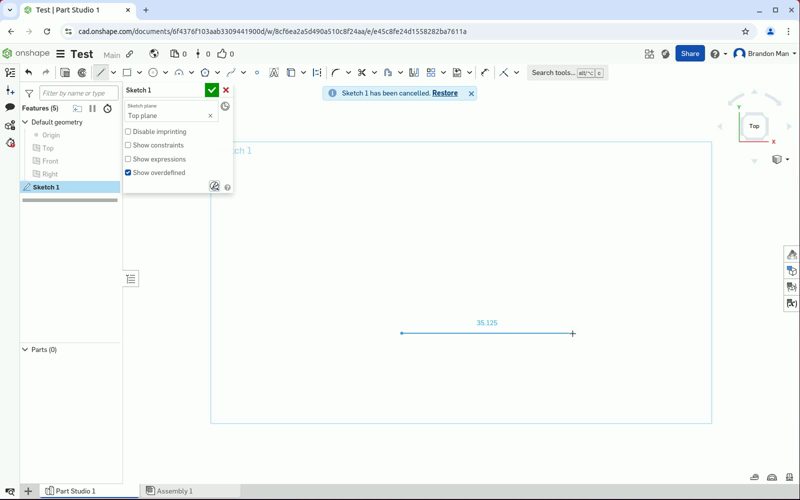
key_up(shift)
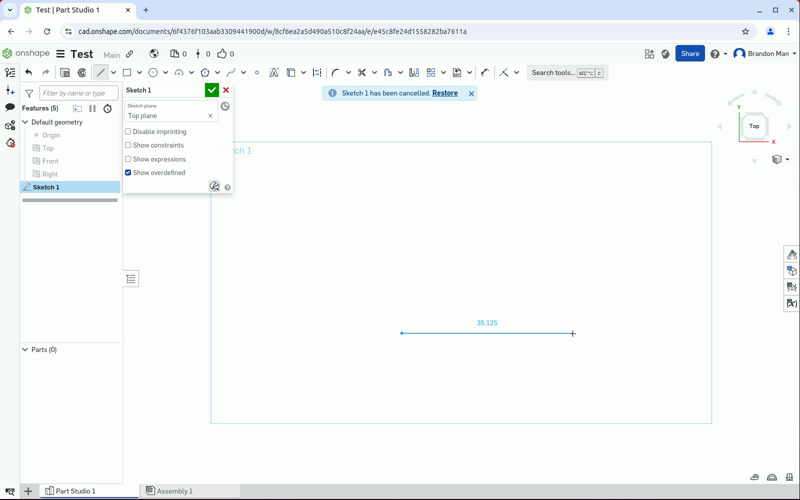
key_down(shift)
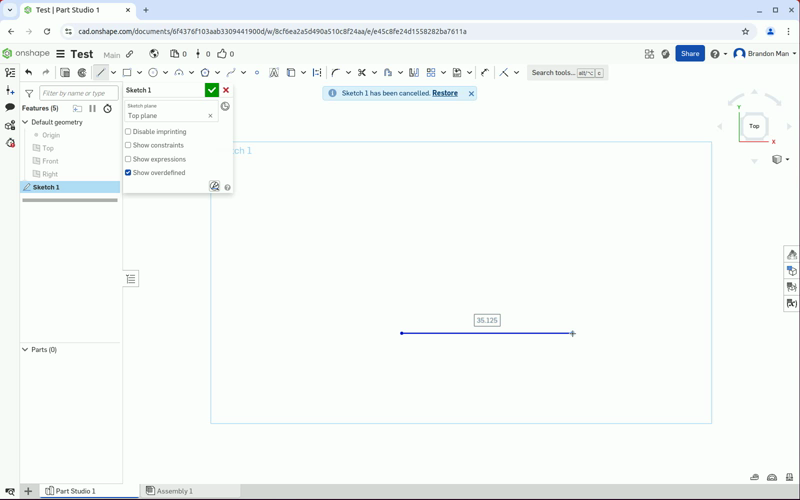
mouse_move(572, 247)
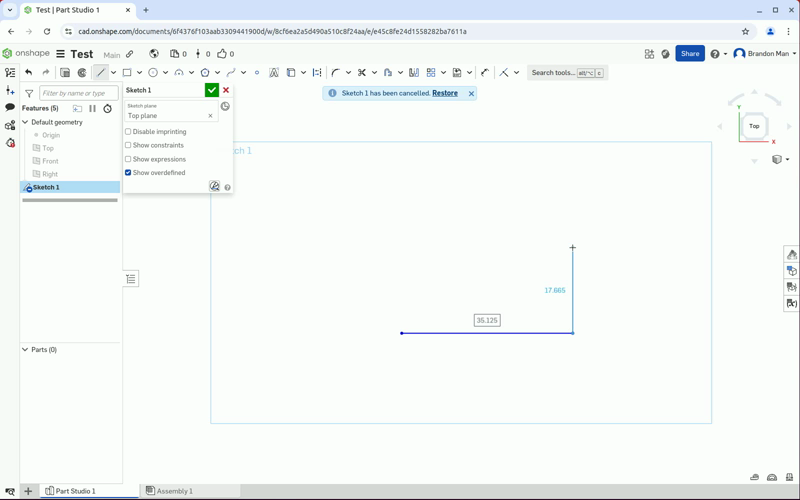
click(572, 247)
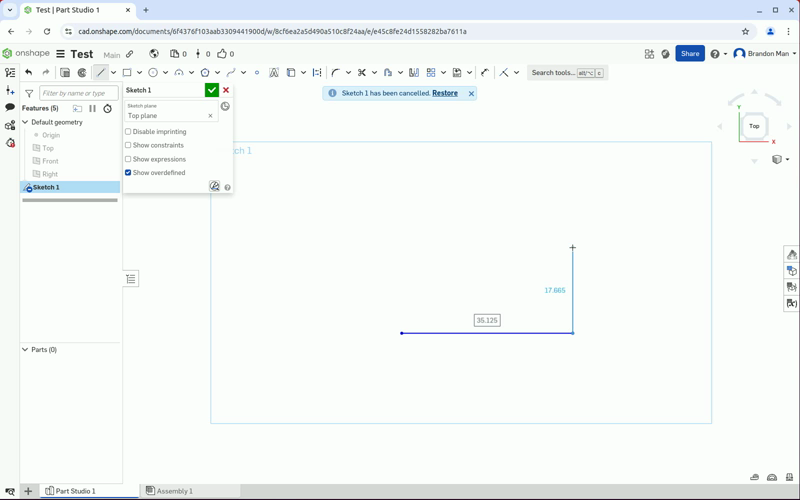
key_up(shift)
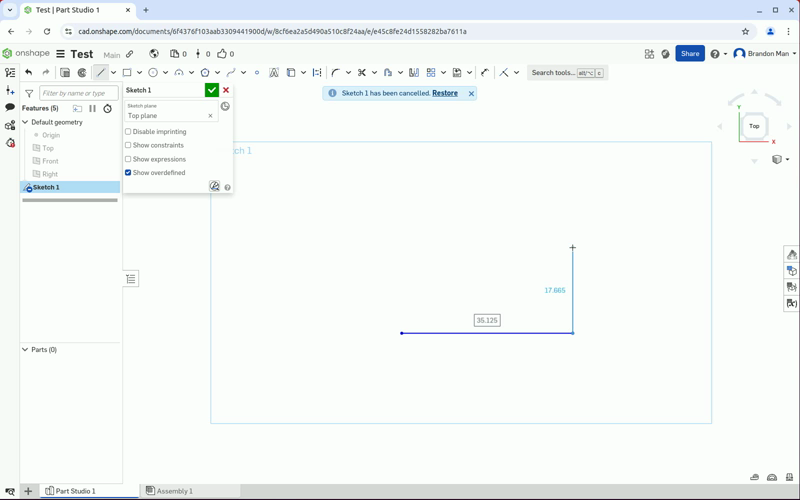
key_down(shift)
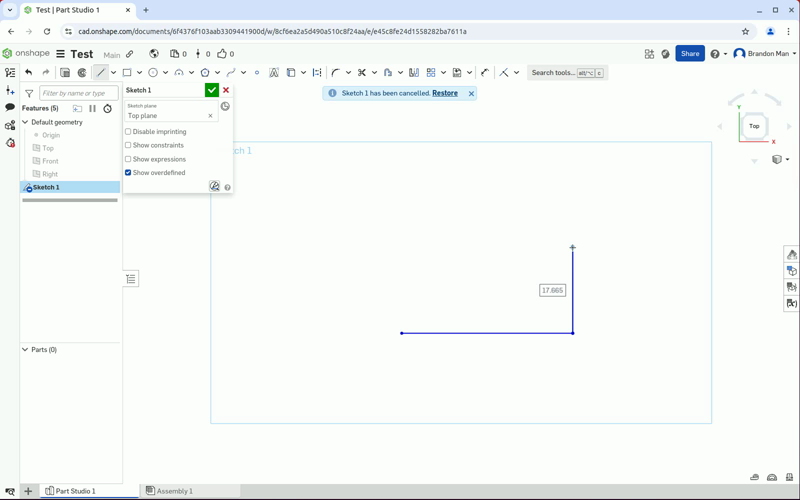
mouse_move(401, 247)
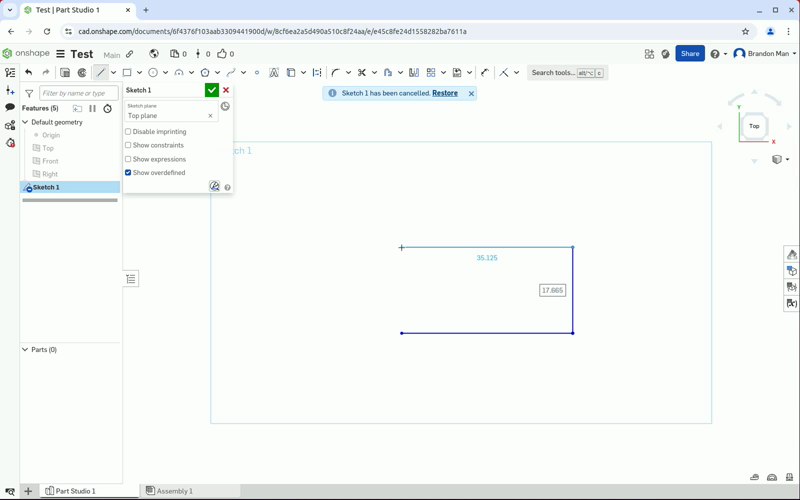
click(401, 247)
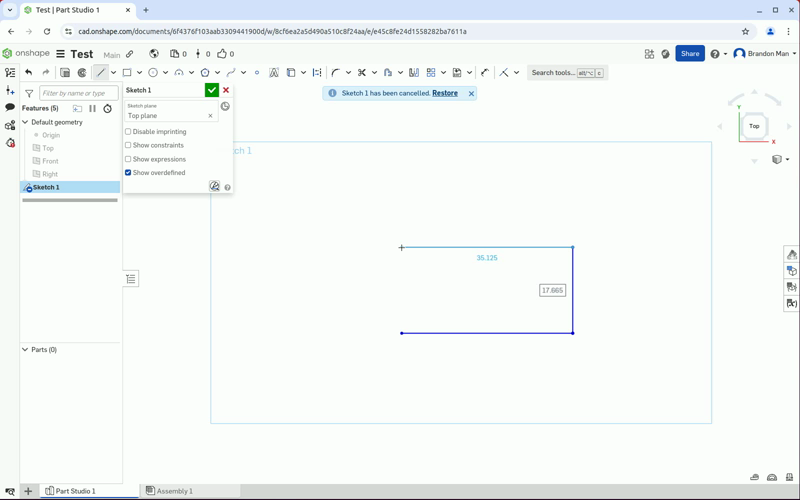
key_up(shift)
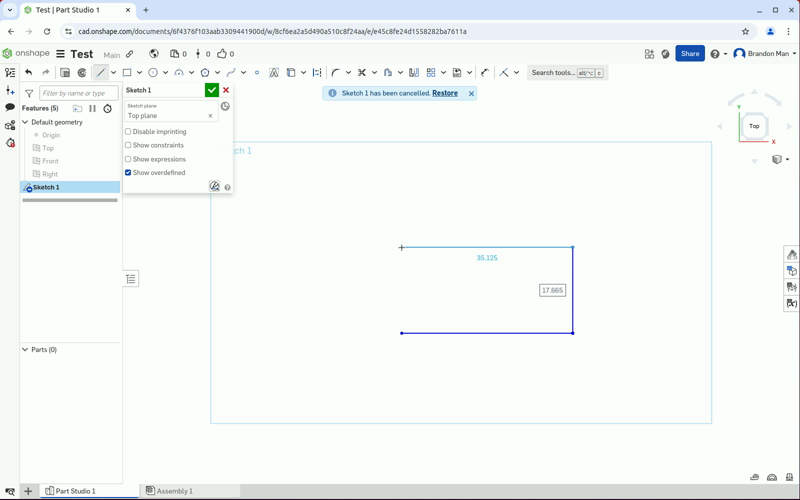
key_down(shift)
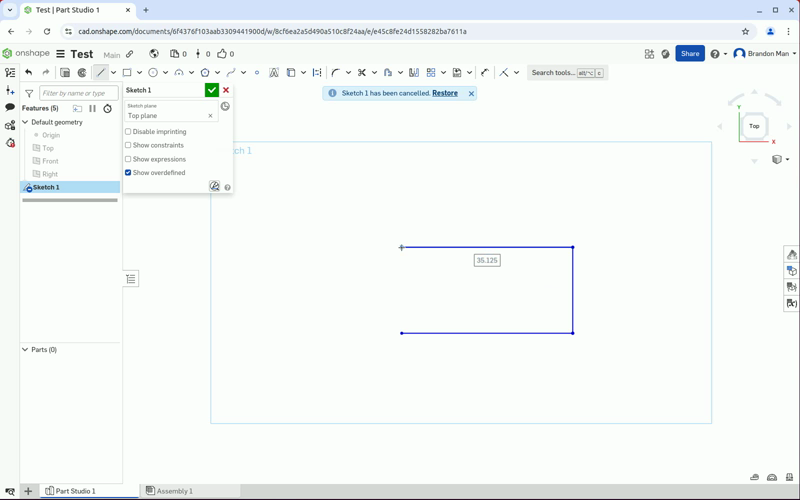
mouse_move(401, 333)
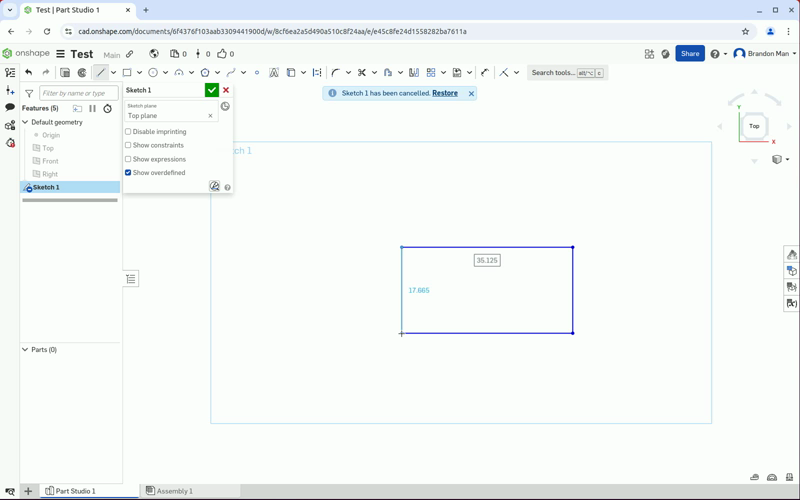
key_up(shift)
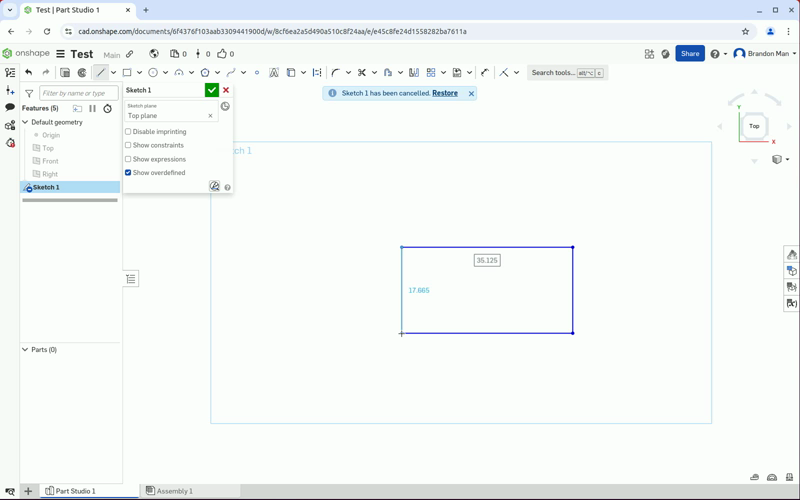
click(401, 333)
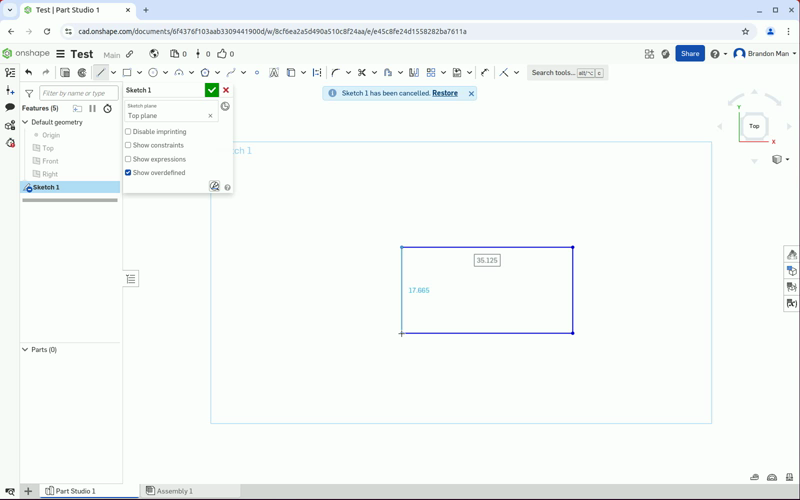
key(esc)
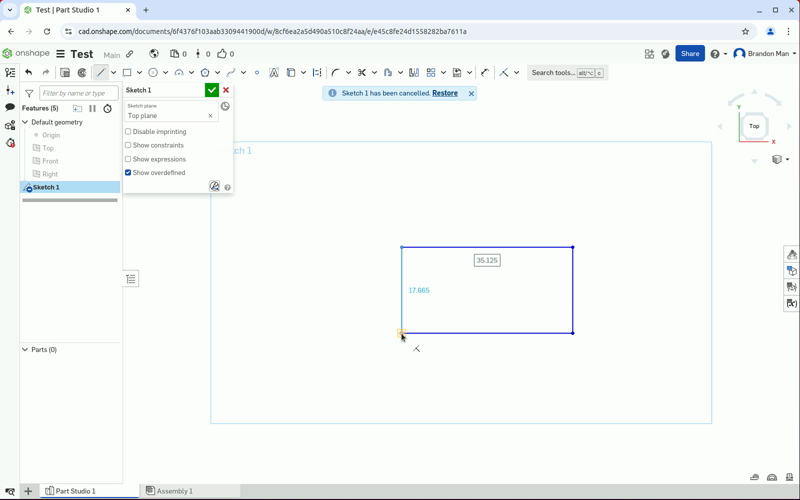
mouse_move(416, 311)
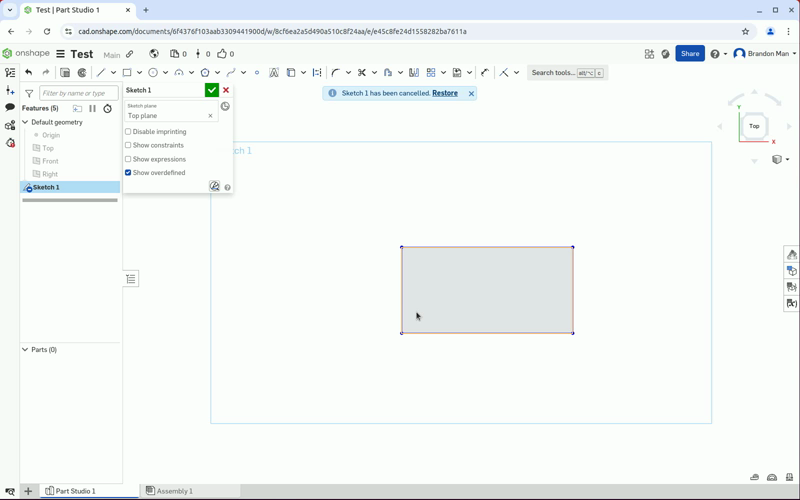
click(416, 311)
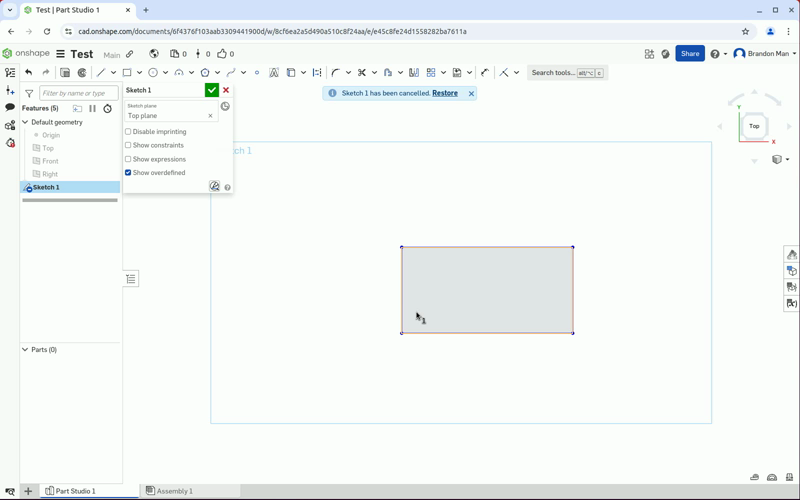
mouse_move(73, 352)
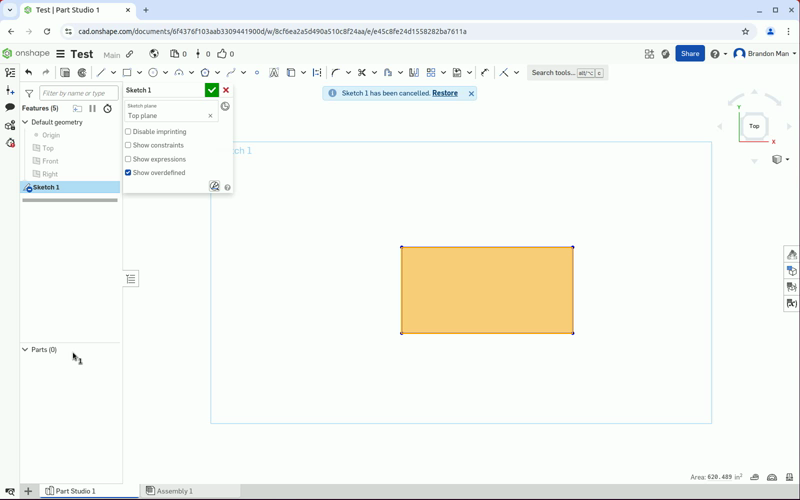
key(shift+y)
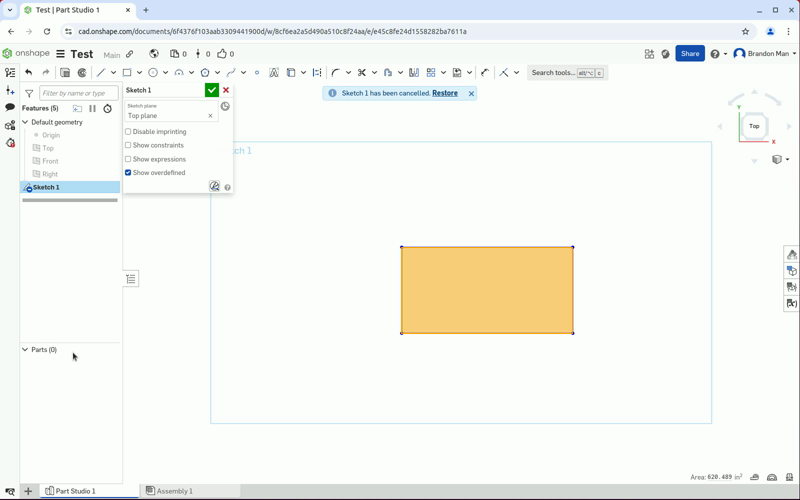
key(shift+e)
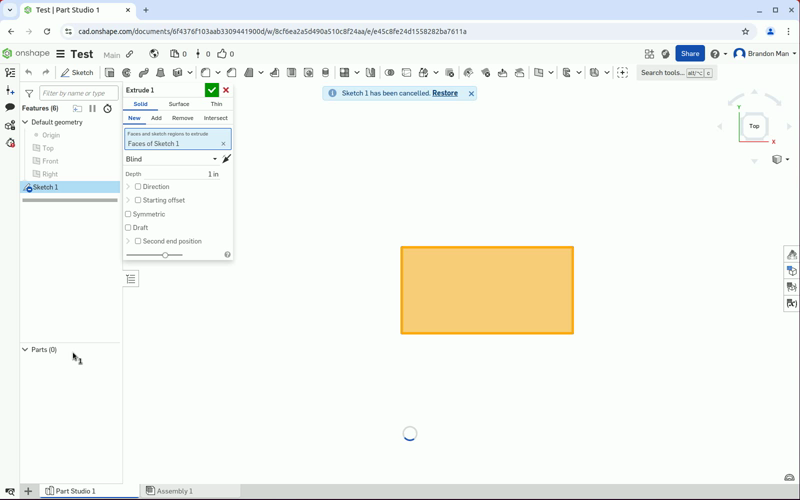
mouse_move(143, 106)
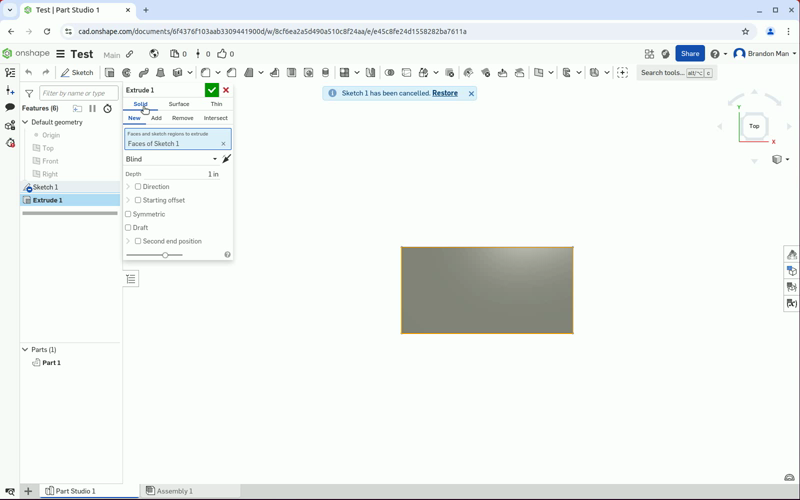
click(143, 106)
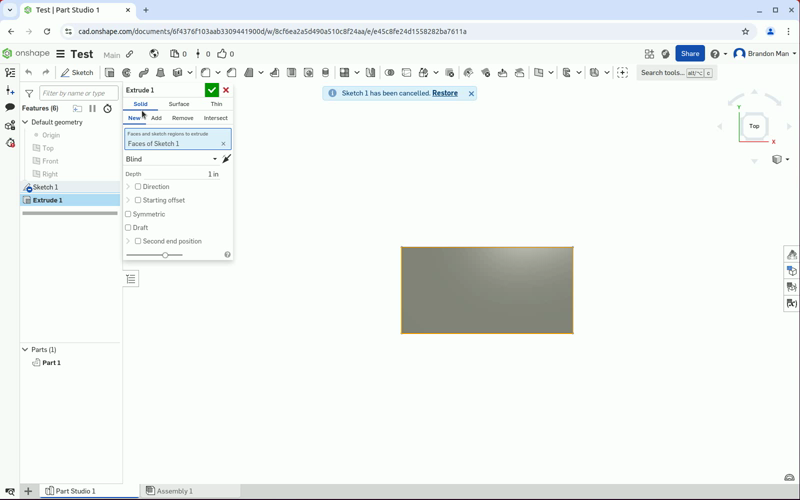
mouse_move(137, 120)
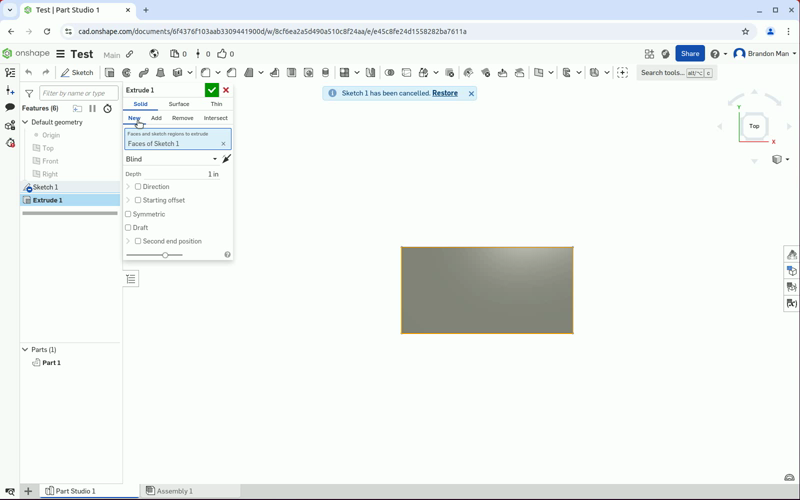
click(137, 120)
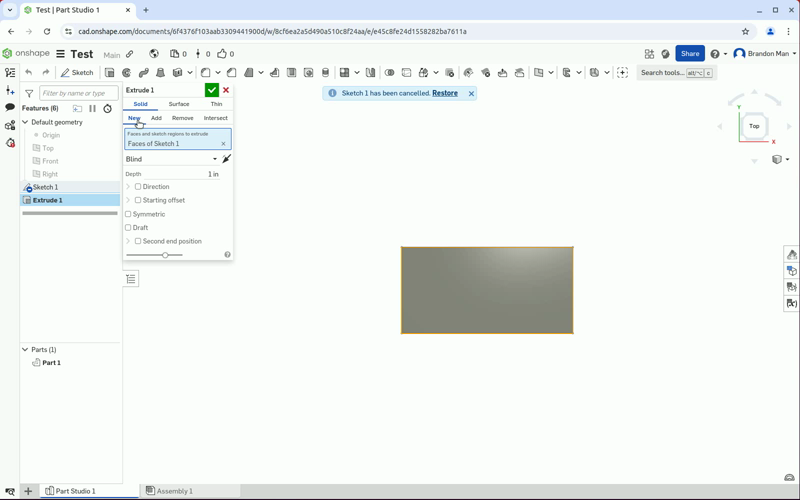
key(tab, 4)
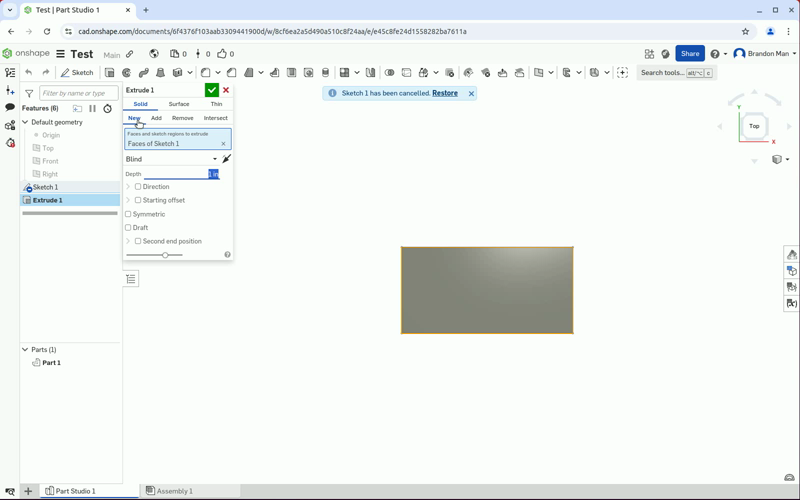
text(5.777)
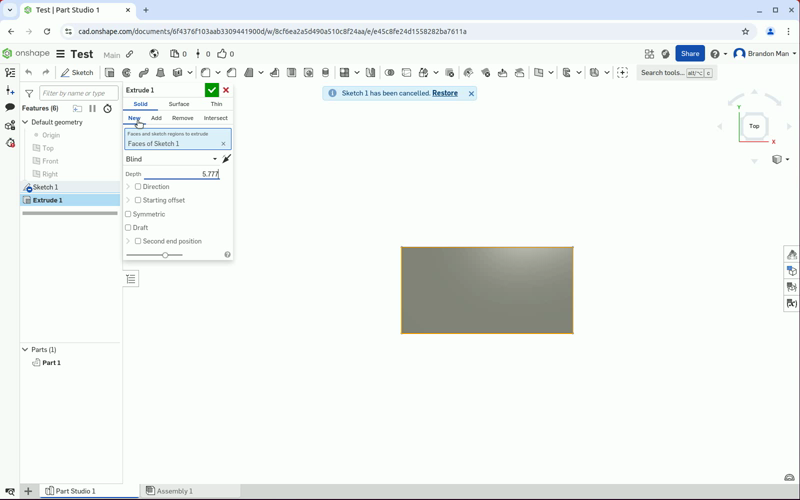
key(enter)
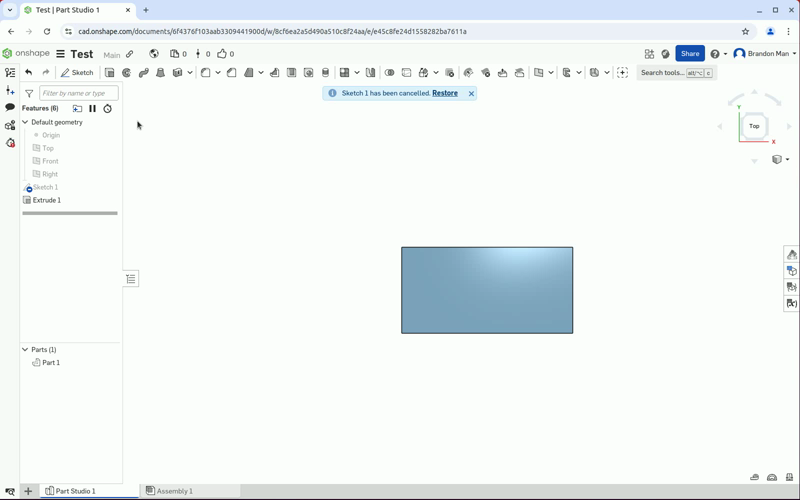
key(shift+h)
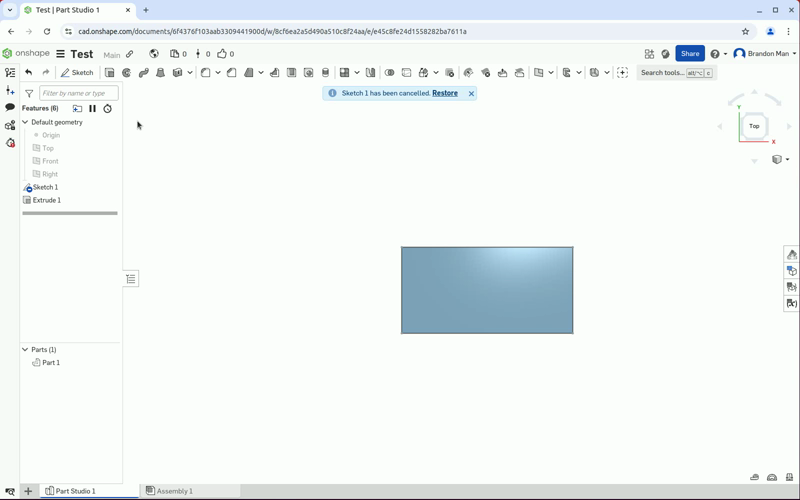
key(shift+h)
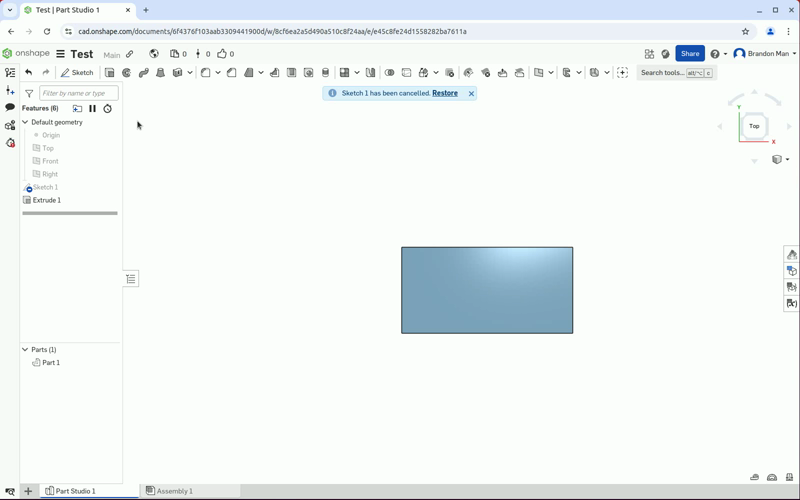
mouse_move(73, 189)
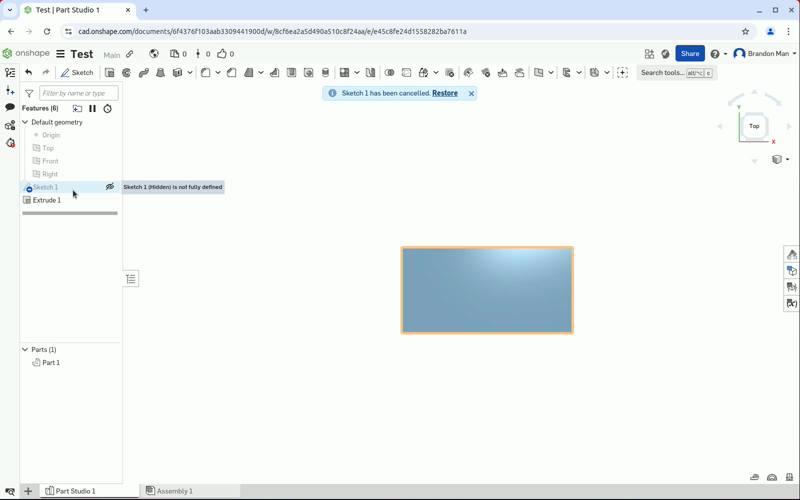
click(73, 189)
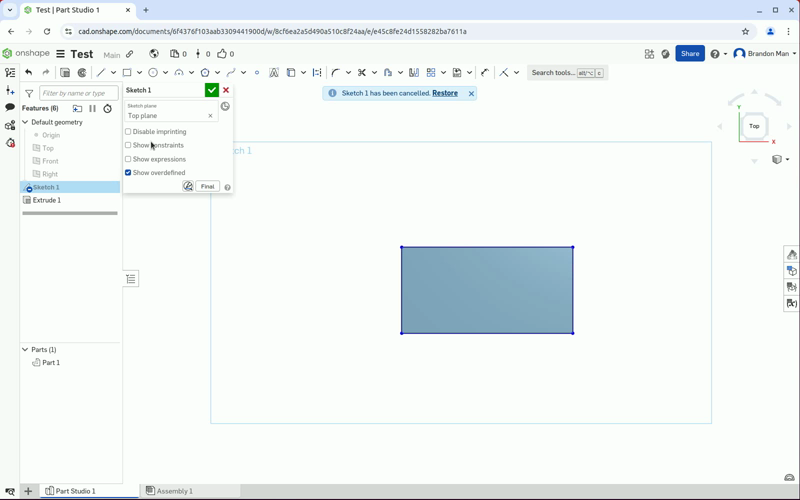
mouse_move(229, 92)
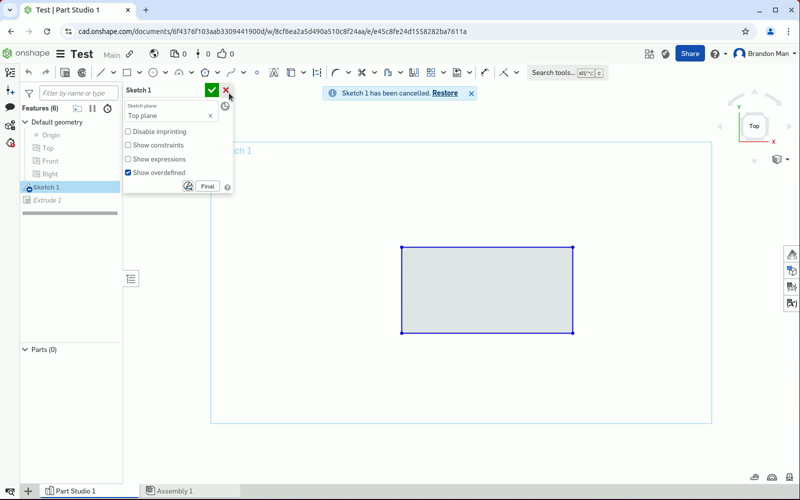
click(229, 92)
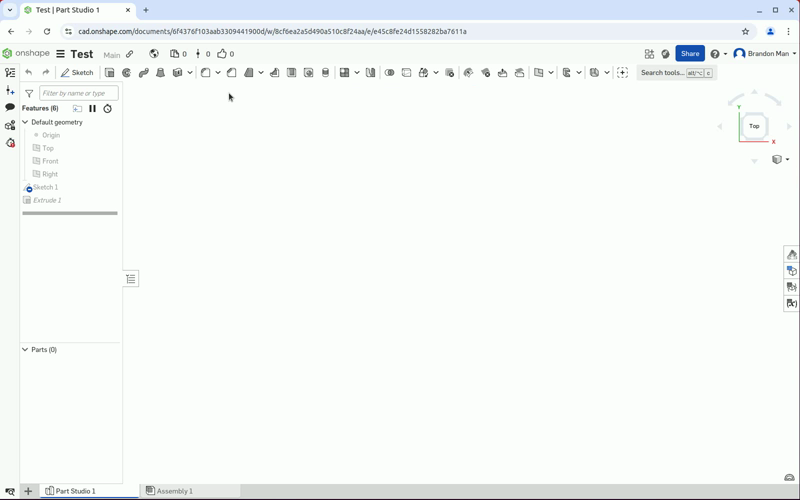
mouse_move(541, 75)
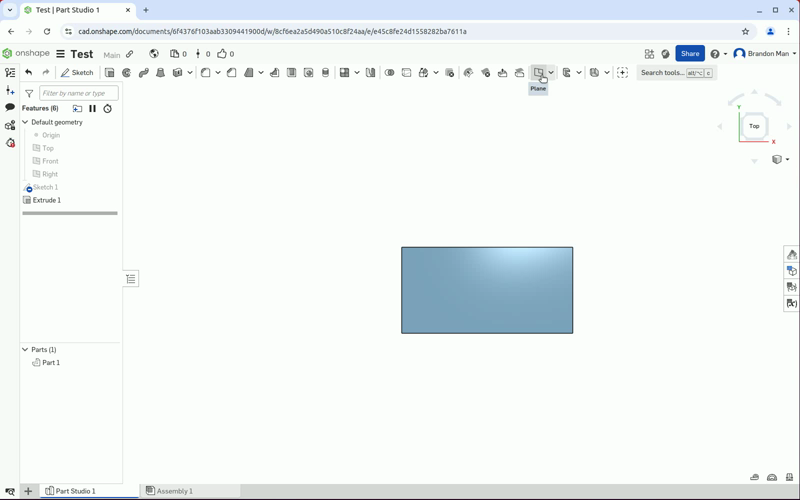
click(541, 75)
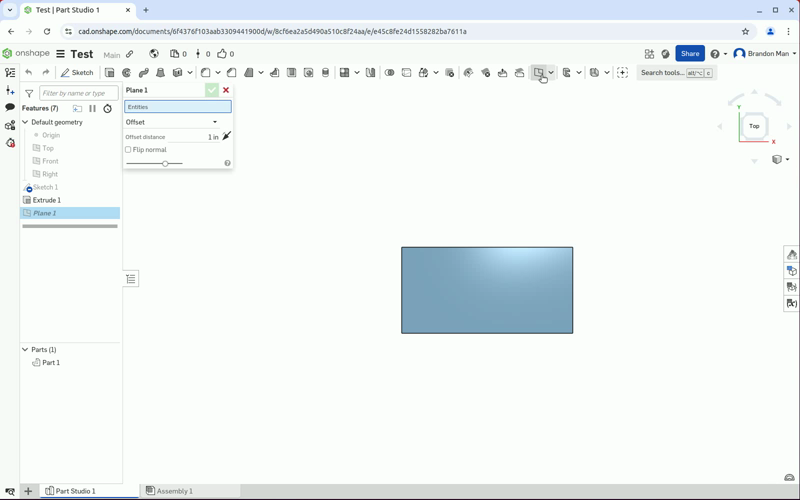
mouse_move(73, 150)
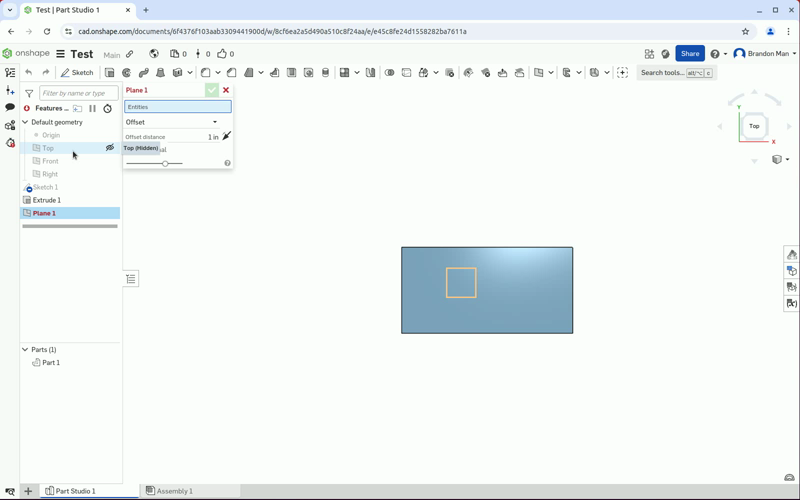
click(73, 150)
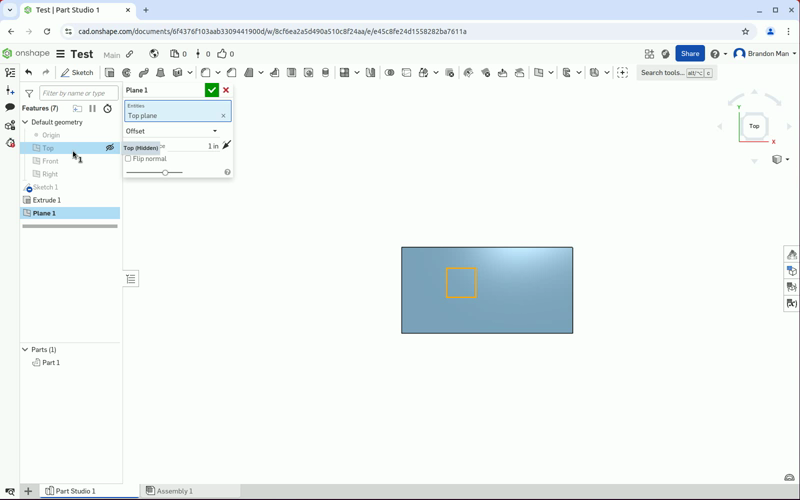
key(tab, 2)
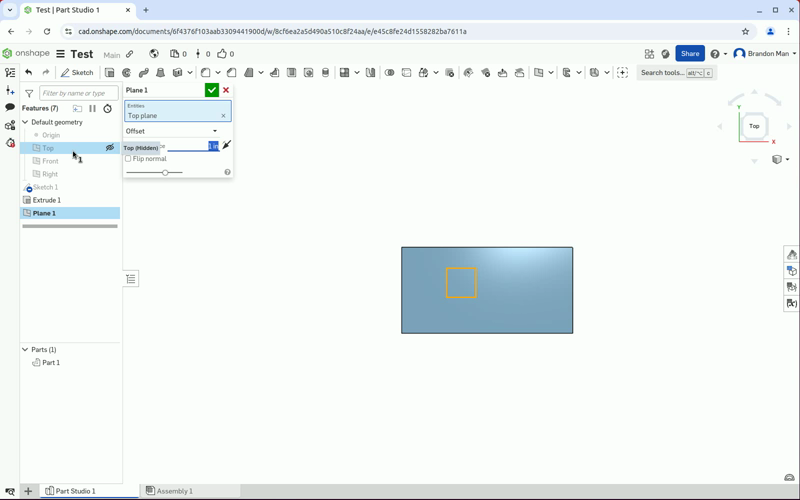
text(5.792)
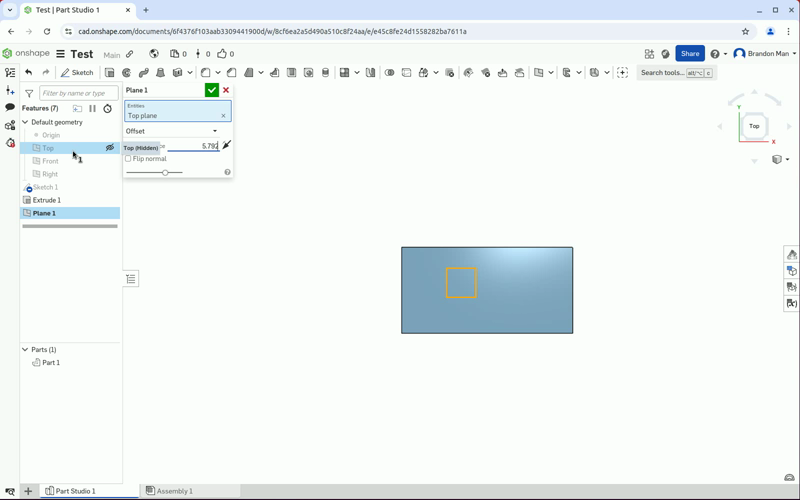
key(enter, 2)
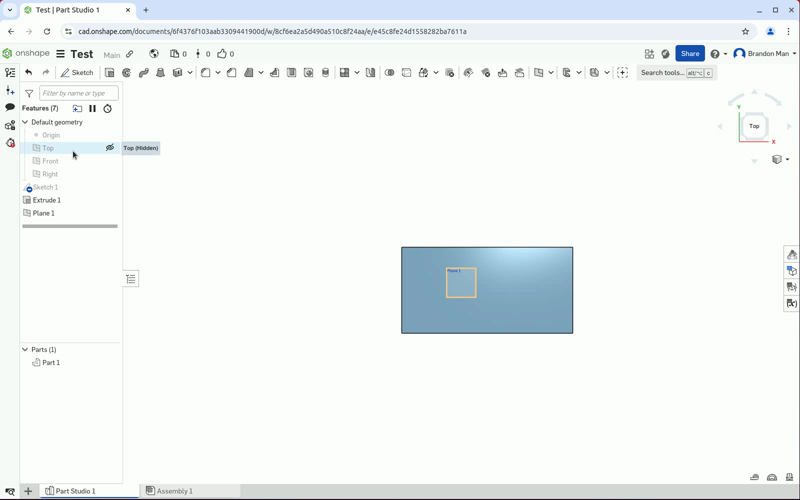
key(shift+s)
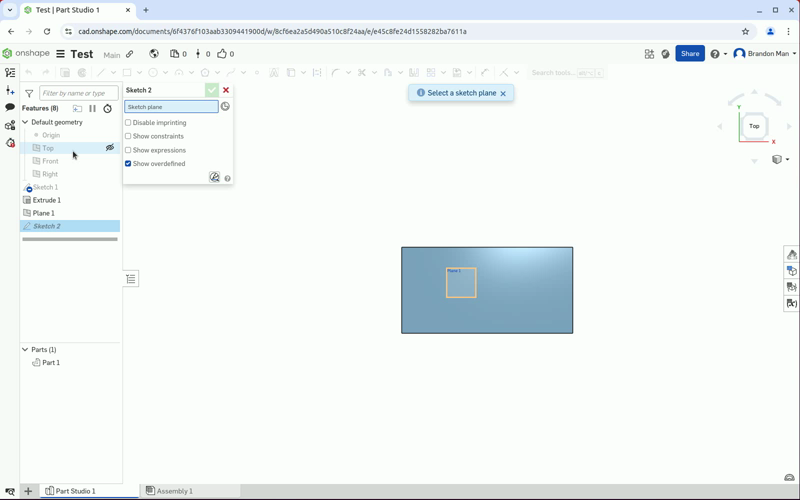
mouse_move(73, 215)
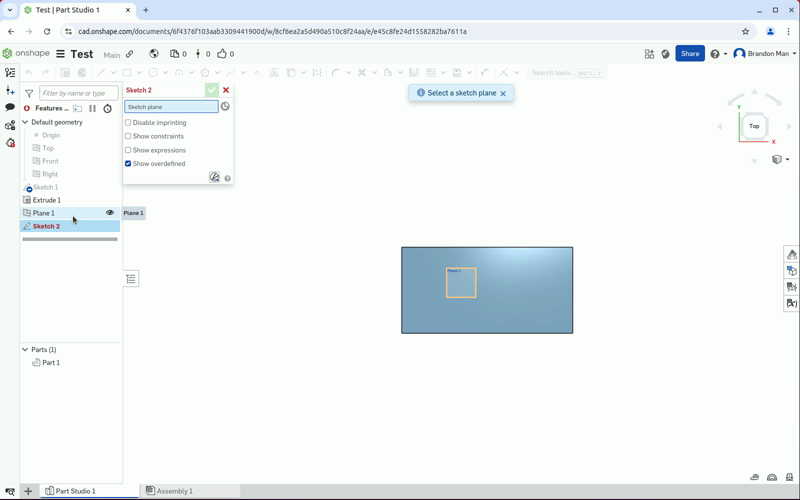
click(73, 215)
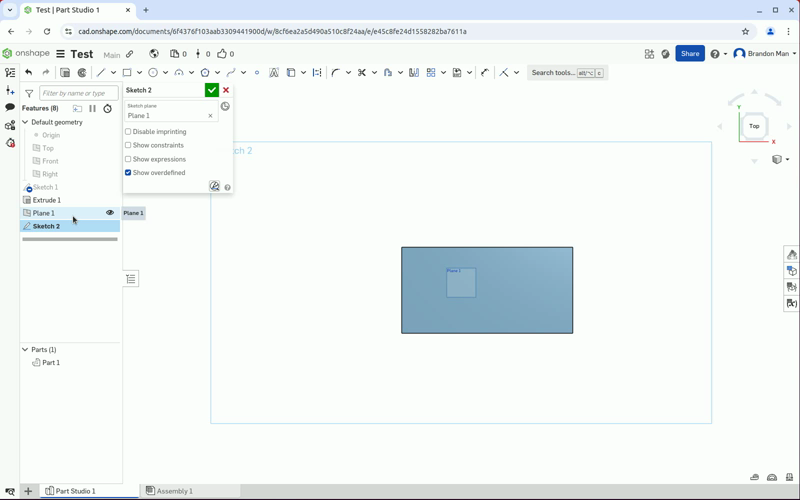
mouse_move(73, 352)
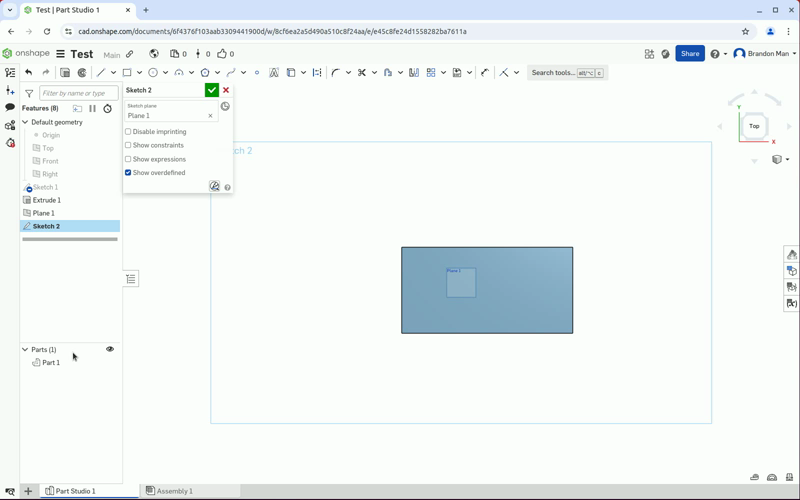
key(y)
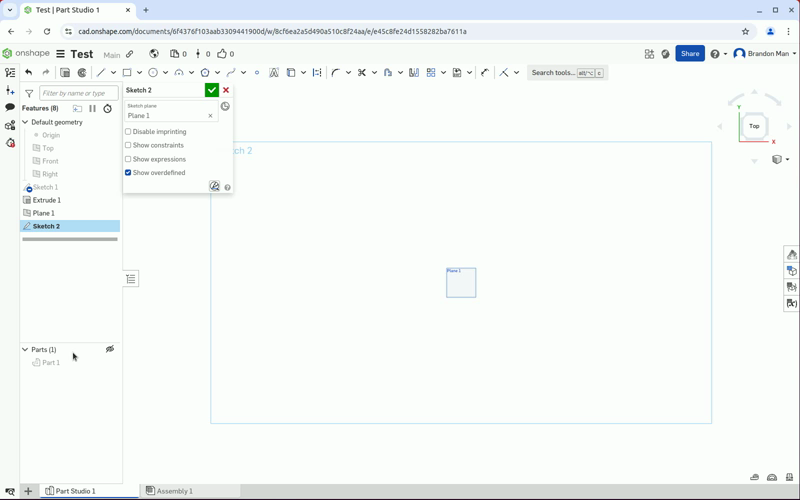
key(l)
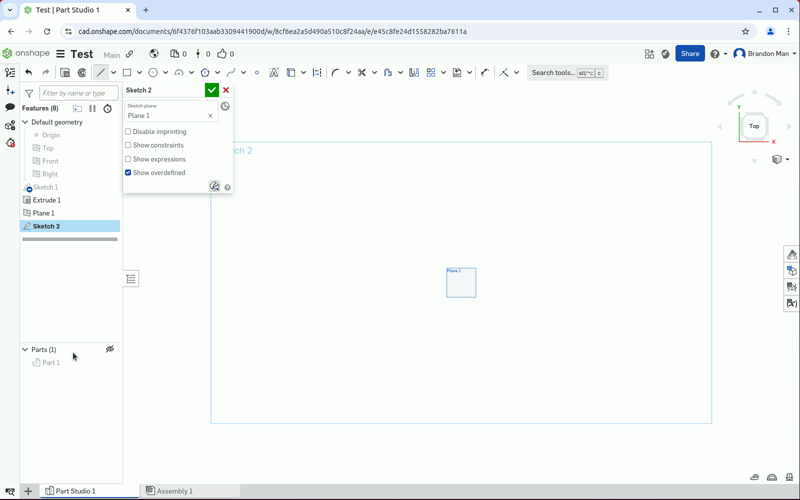
key_down(shift)
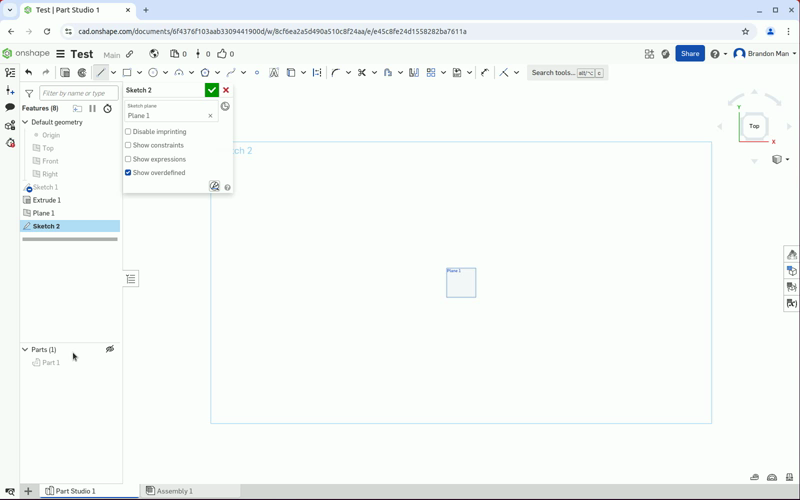
mouse_move(411, 320)
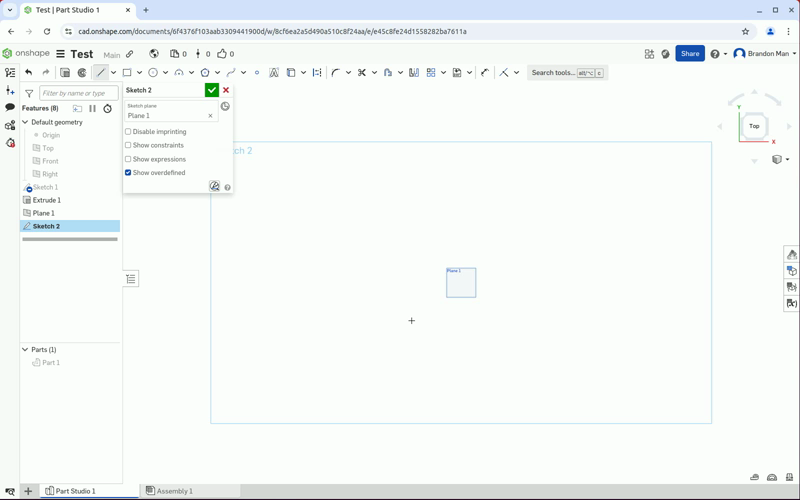
click(411, 320)
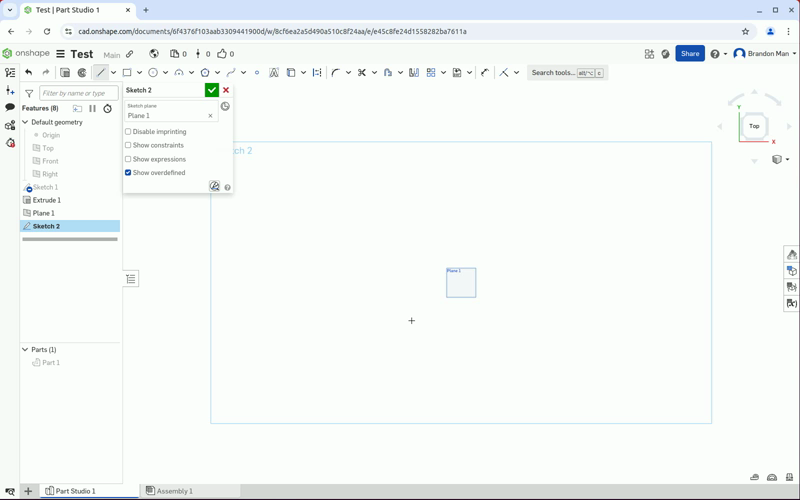
key_up(shift)
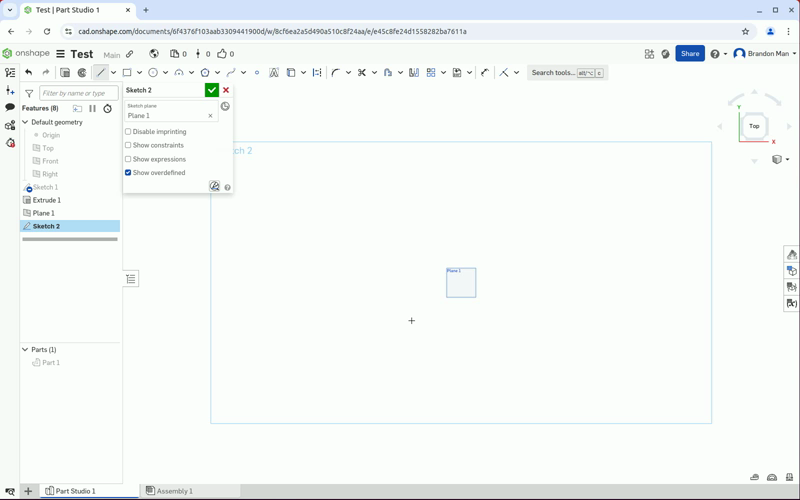
key_down(shift)
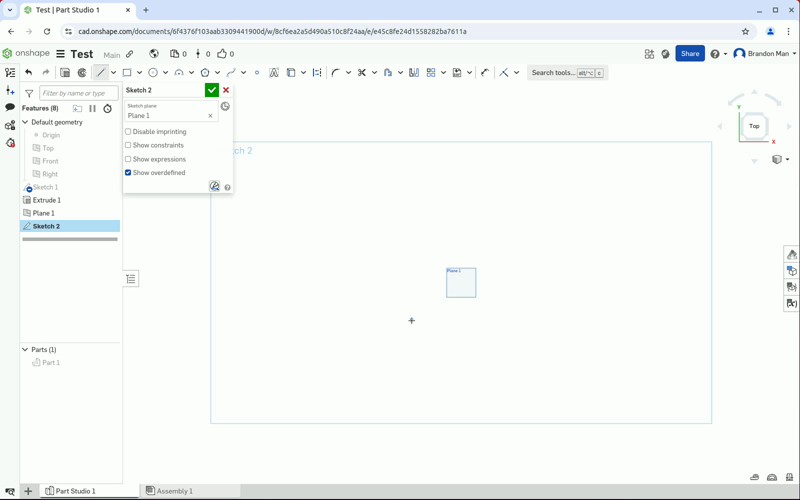
mouse_move(572, 320)
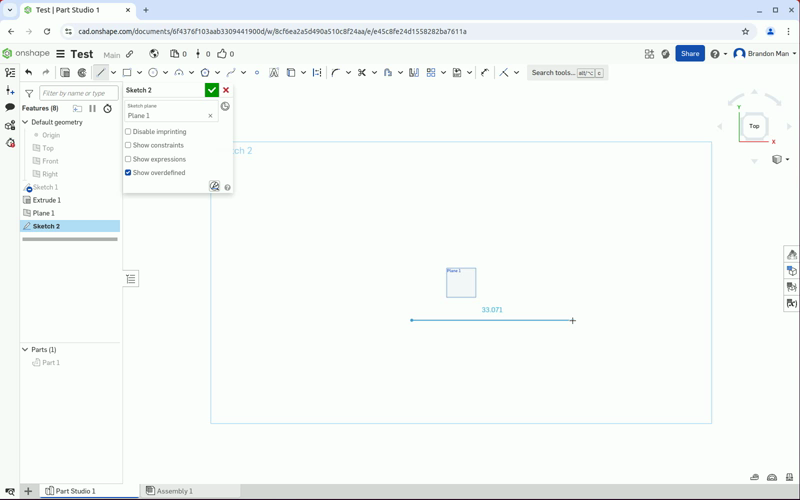
click(572, 320)
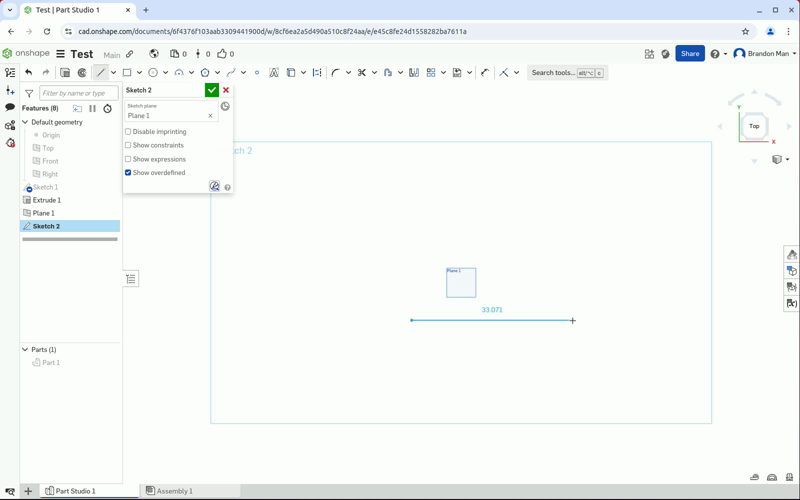
key_up(shift)
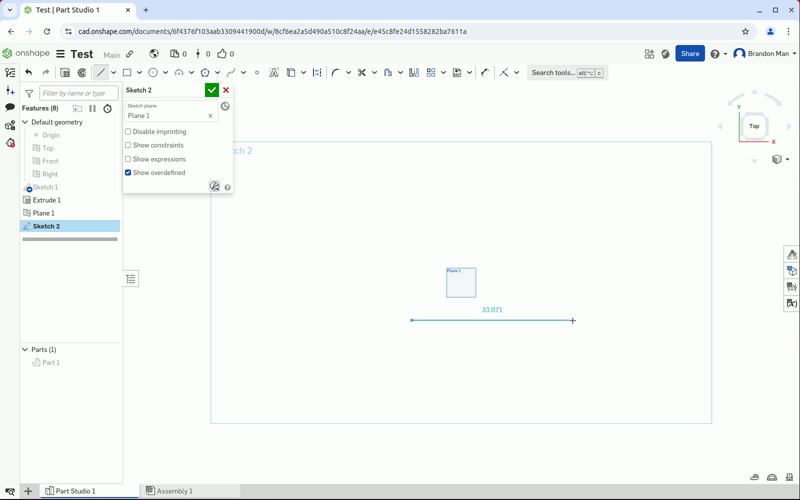
key_down(shift)
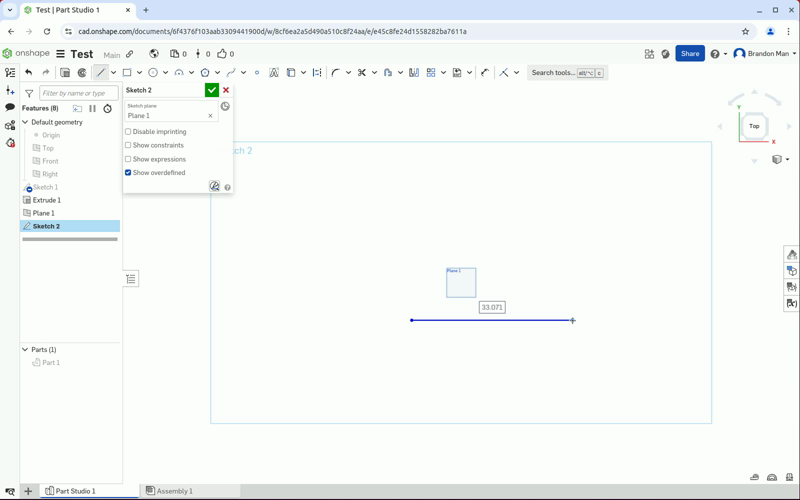
mouse_move(589, 320)
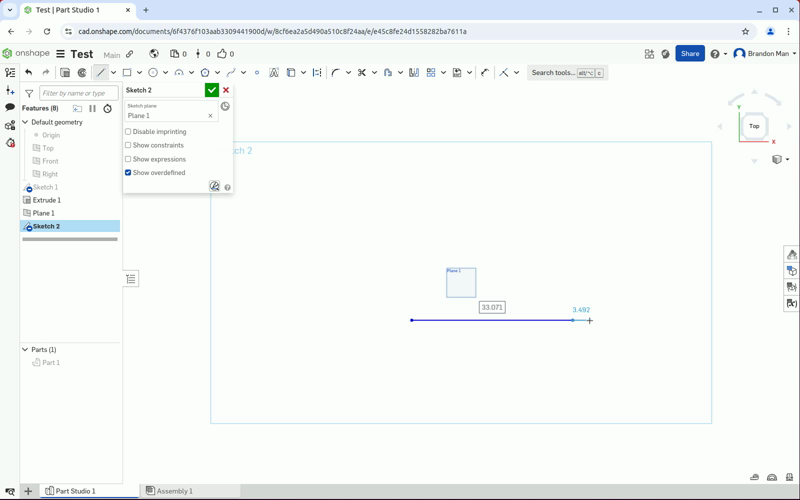
mouse_move(572, 298)
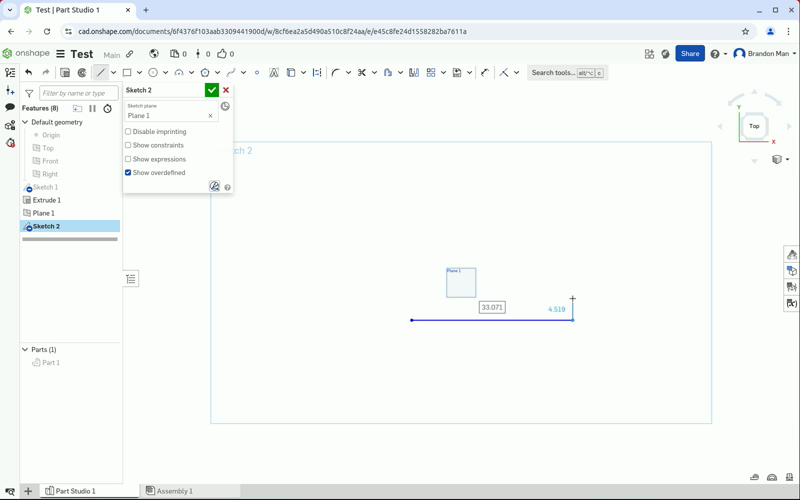
click(572, 298)
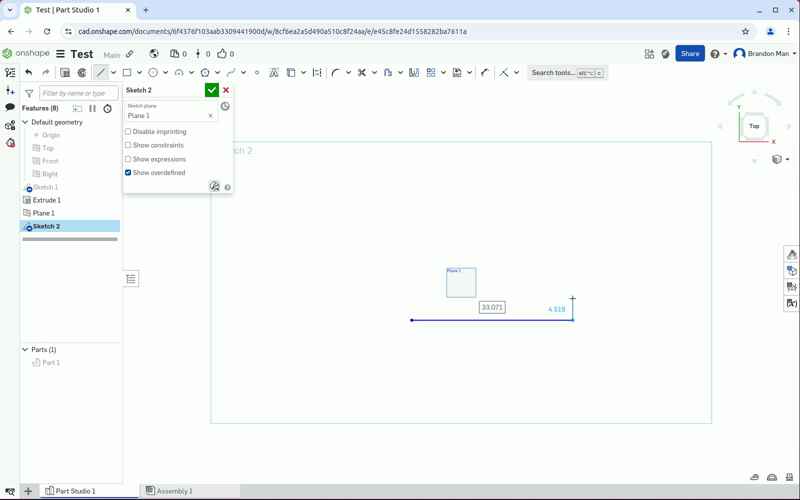
key_up(shift)
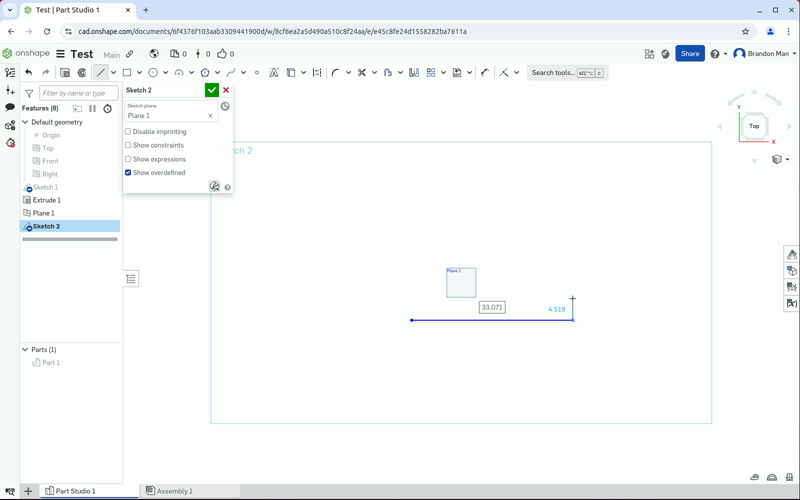
key_down(shift)
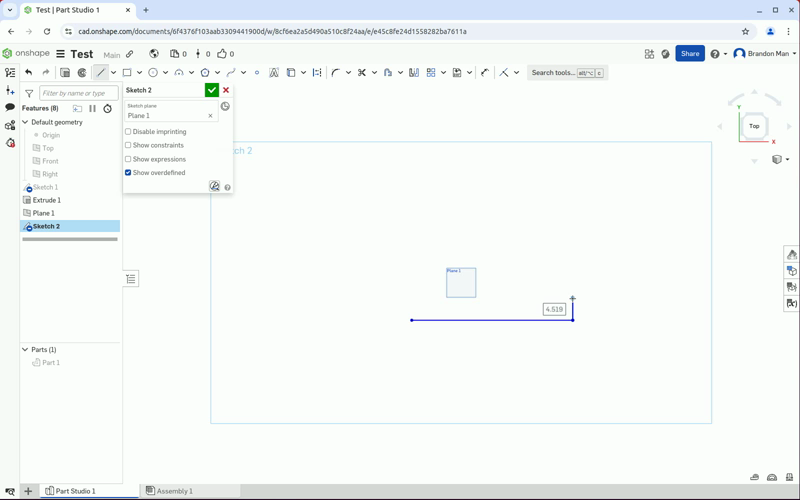
mouse_move(433, 298)
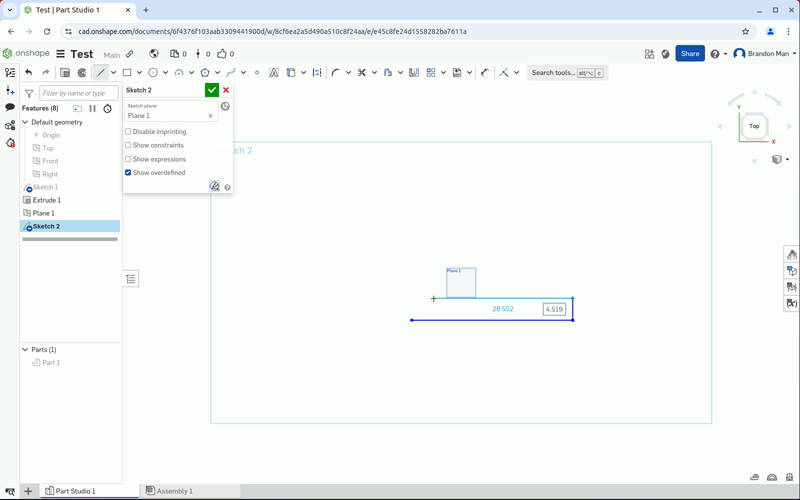
click(433, 298)
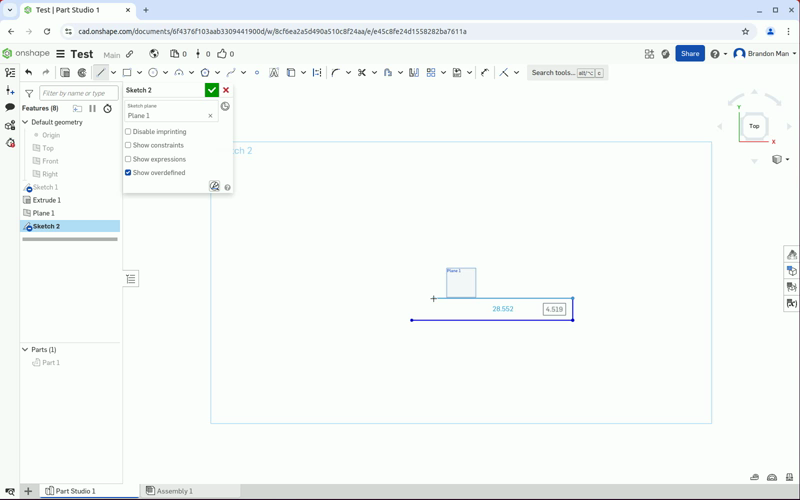
key_up(shift)
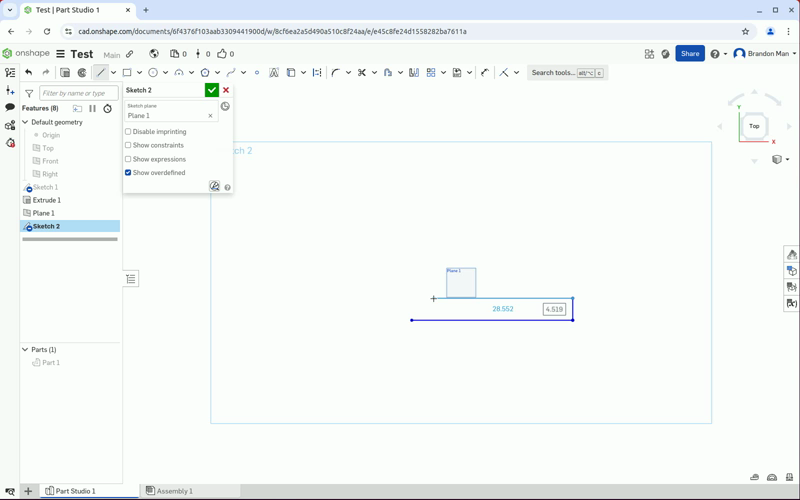
key_down(shift)
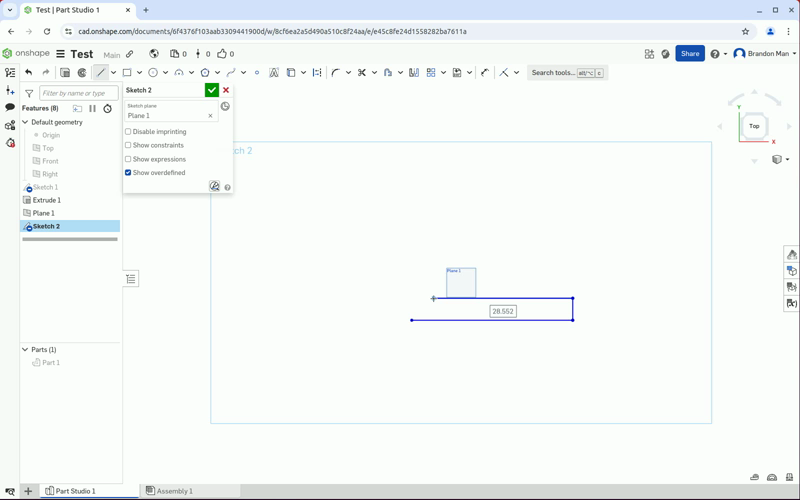
mouse_move(463, 298)
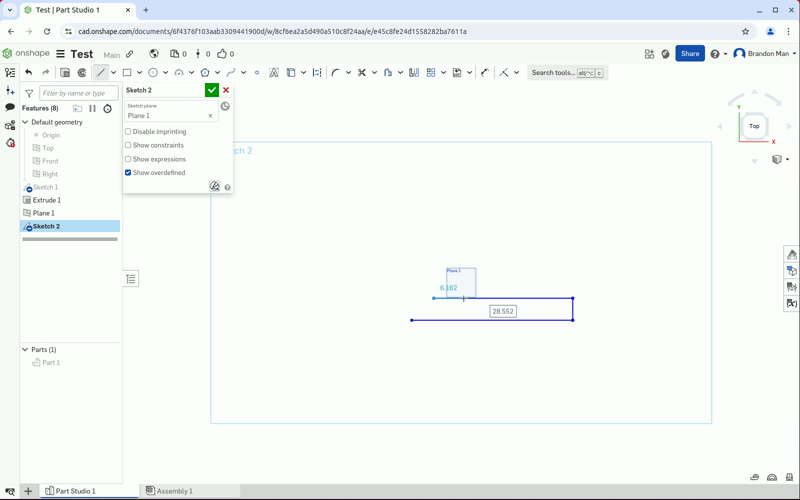
mouse_move(433, 249)
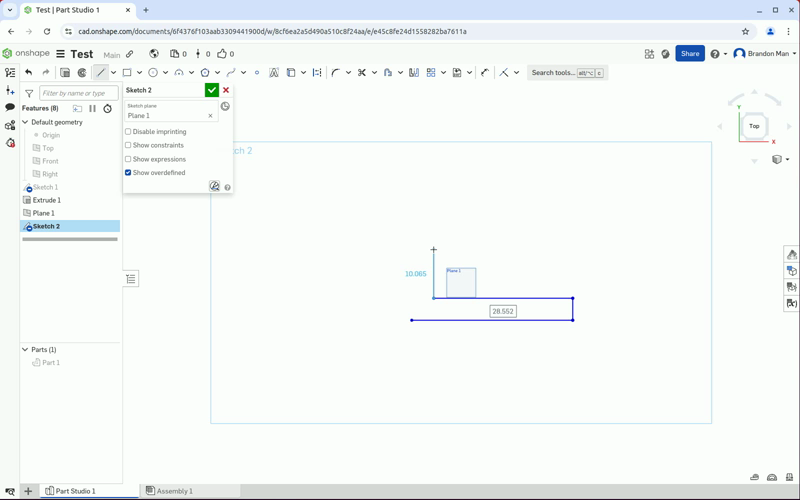
click(433, 249)
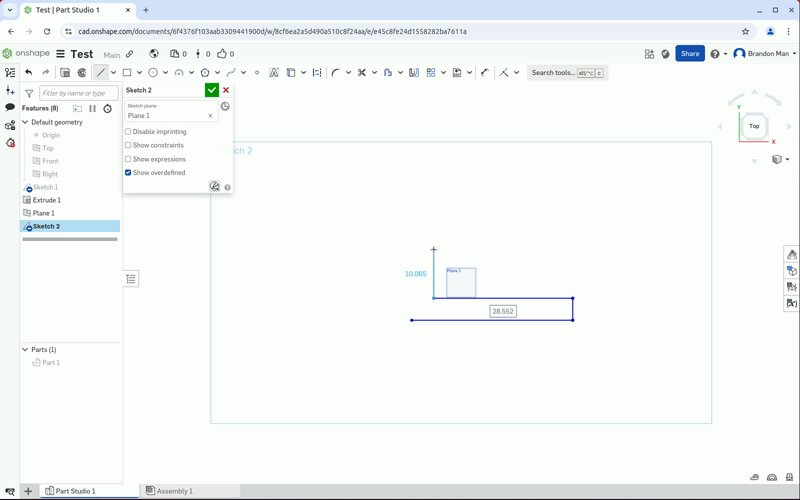
key_up(shift)
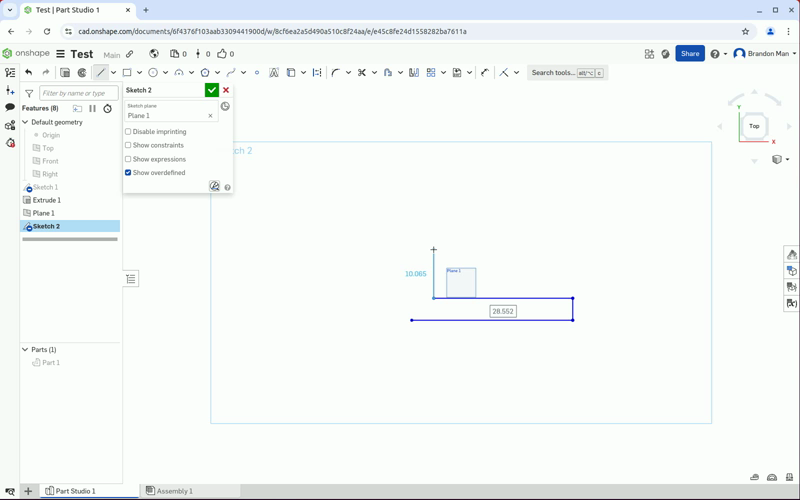
key_down(shift)
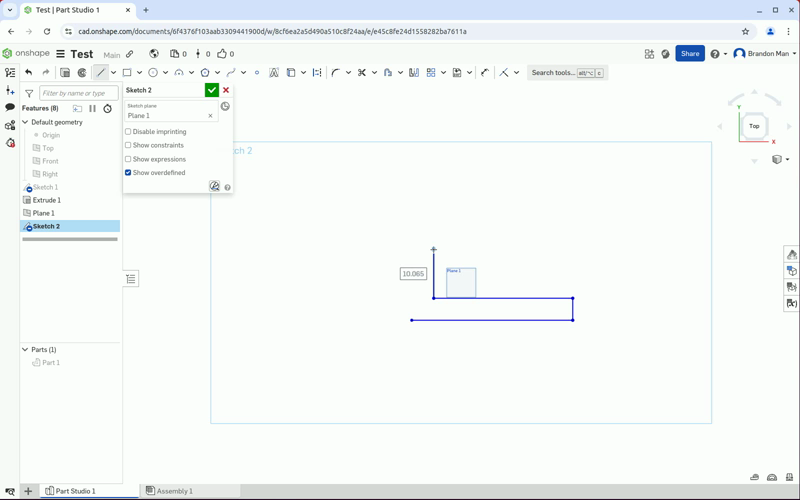
mouse_move(463, 249)
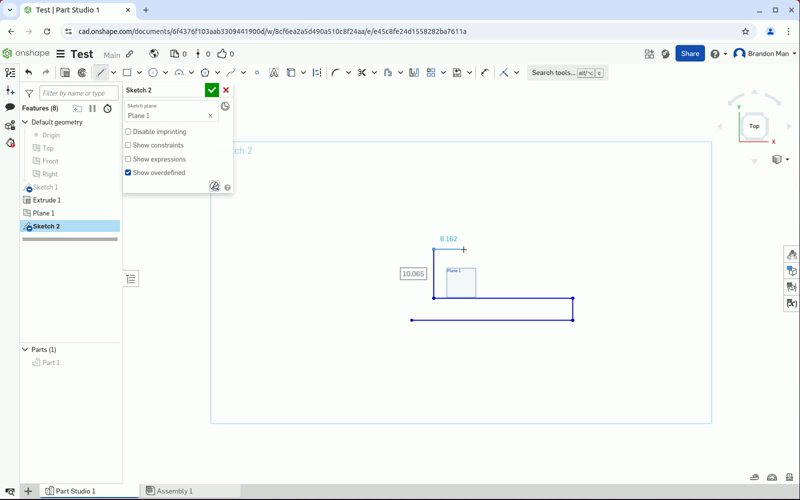
mouse_move(411, 249)
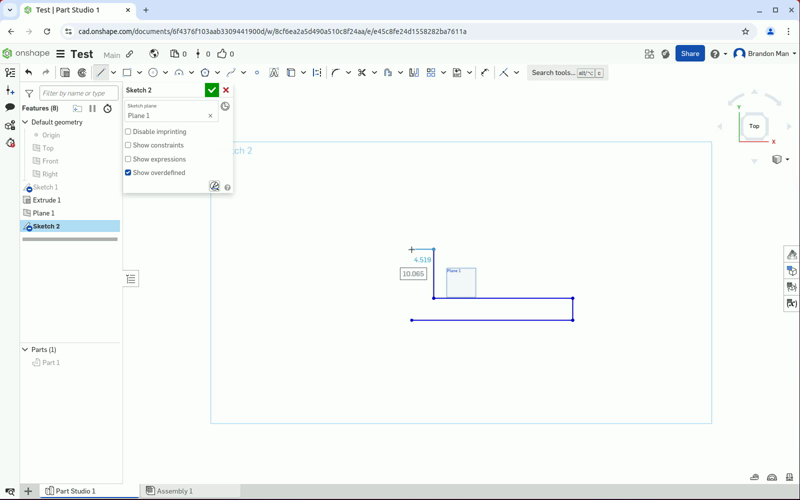
click(411, 249)
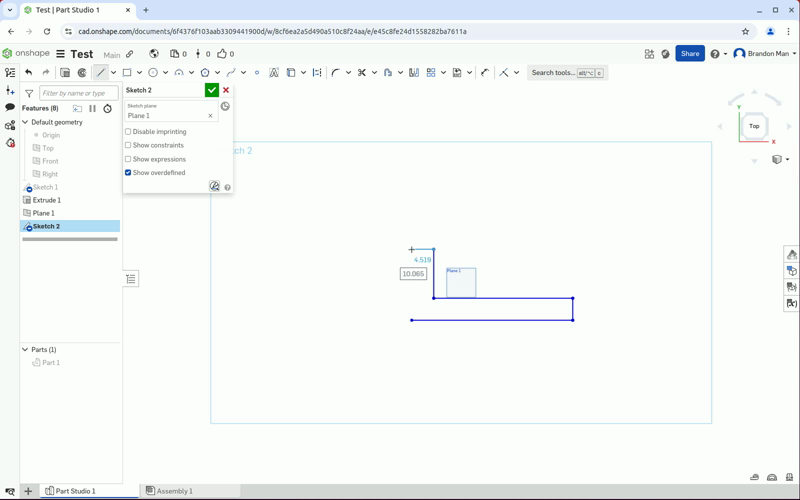
key_up(shift)
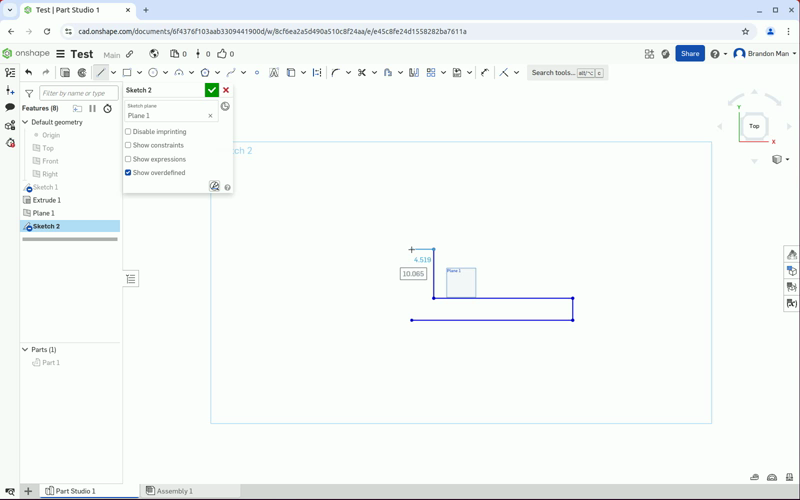
key_down(shift)
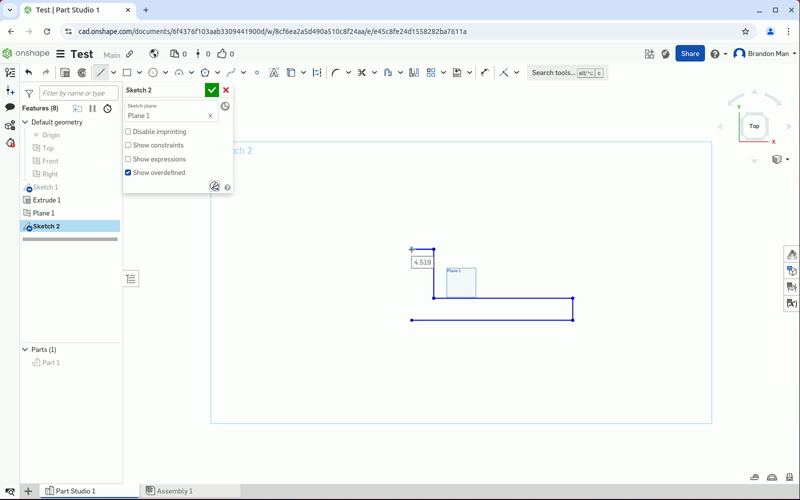
mouse_move(411, 320)
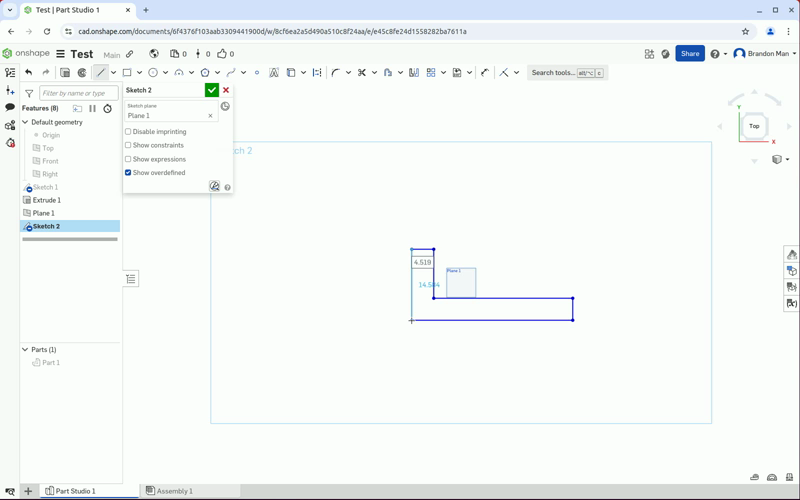
key_up(shift)
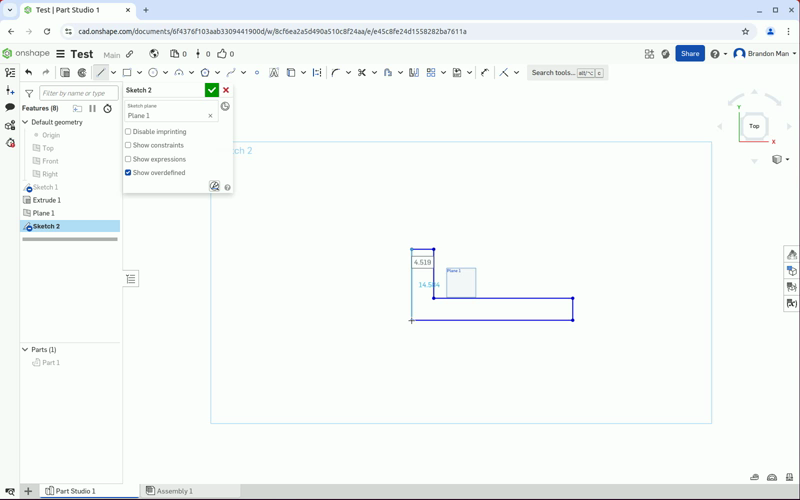
click(411, 320)
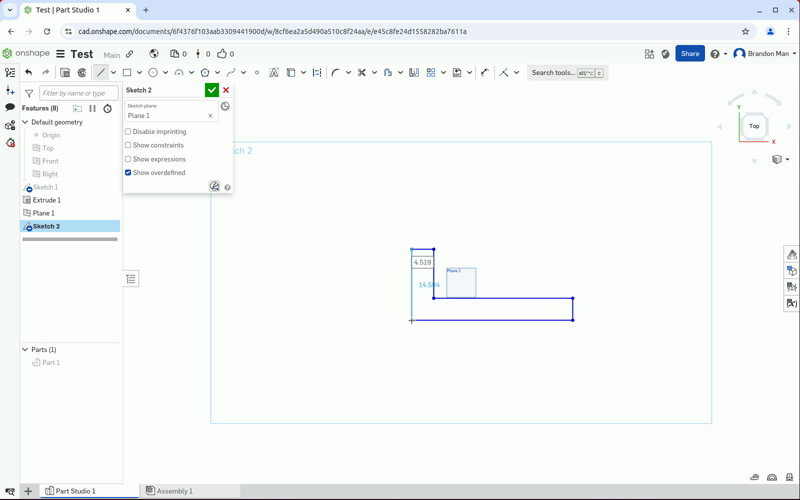
key(esc)
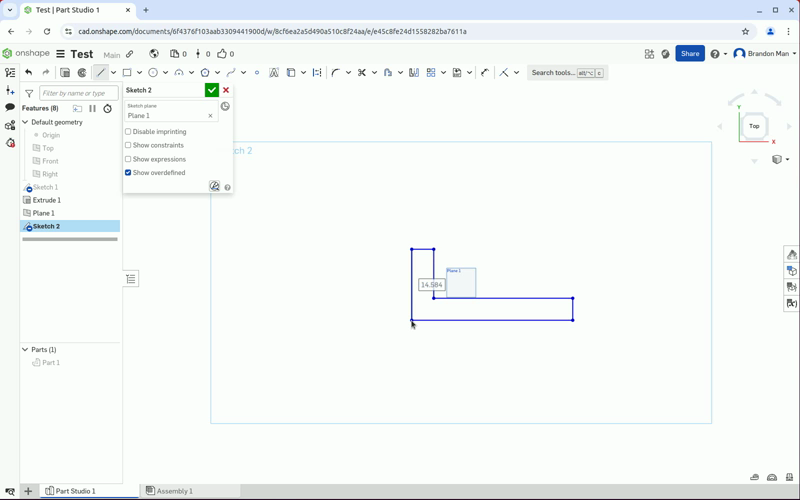
mouse_move(422, 311)
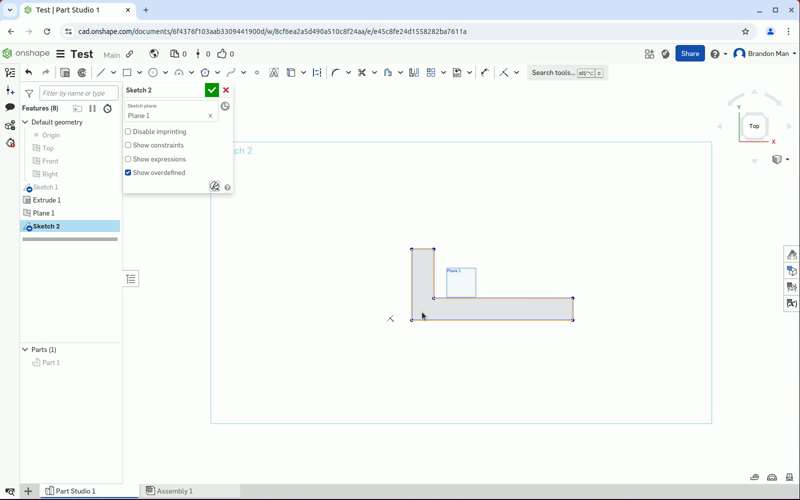
click(422, 311)
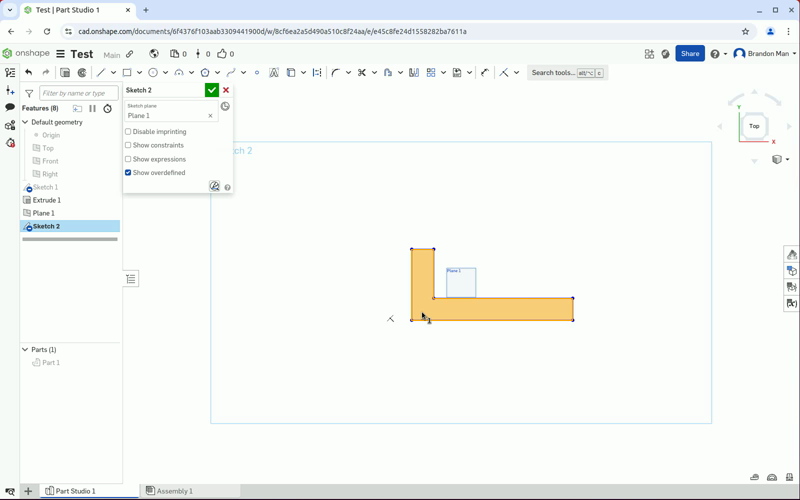
mouse_move(73, 352)
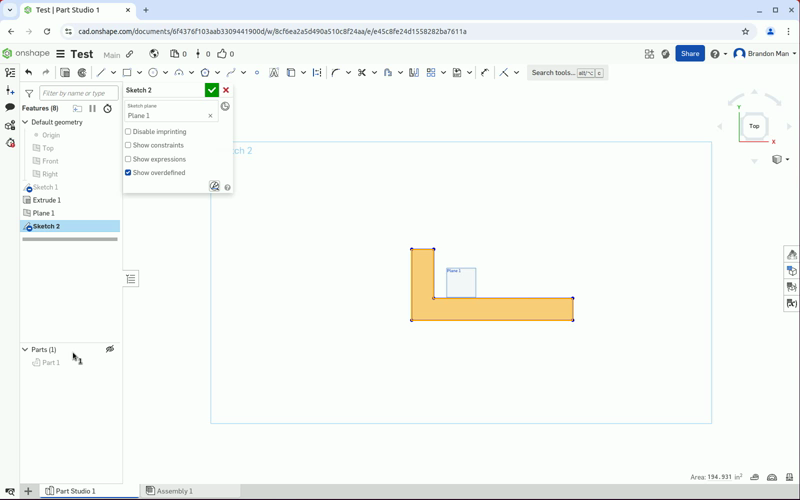
key(shift+y)
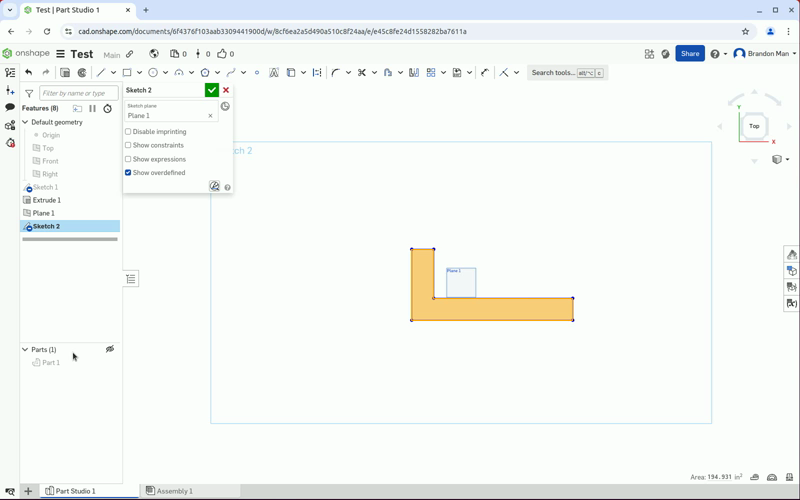
key(shift+e)
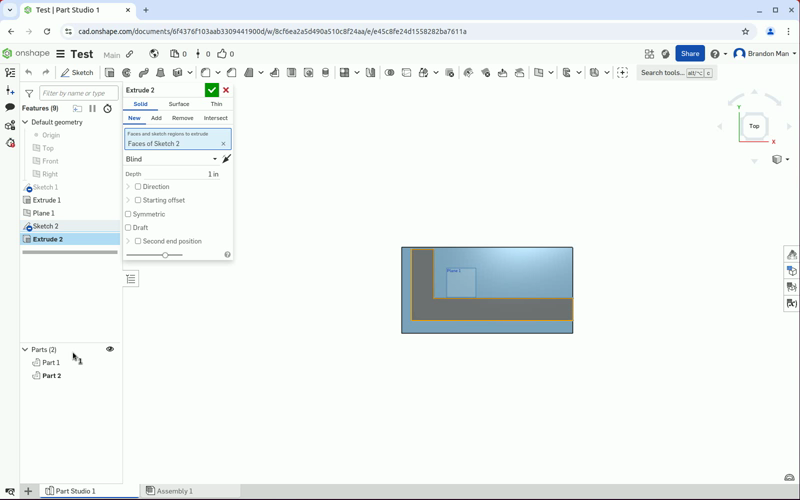
mouse_move(143, 106)
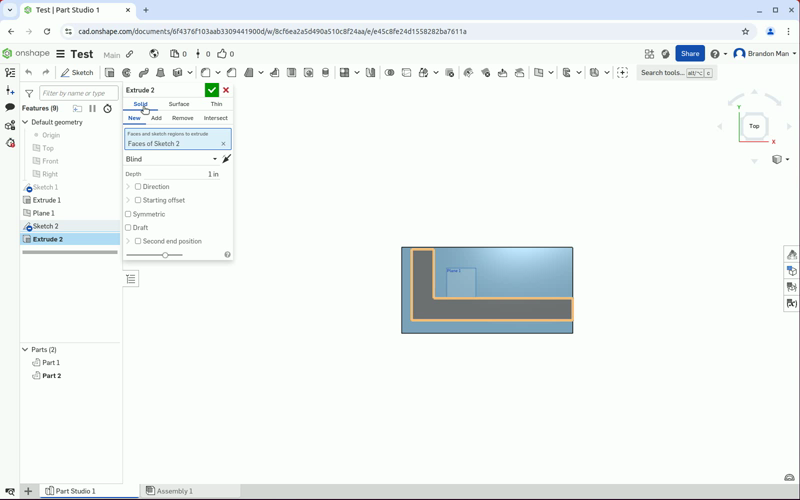
click(143, 106)
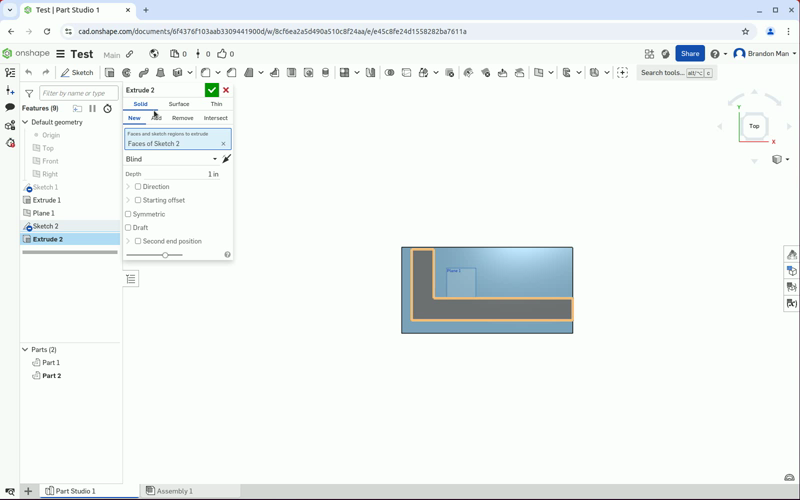
mouse_move(186, 120)
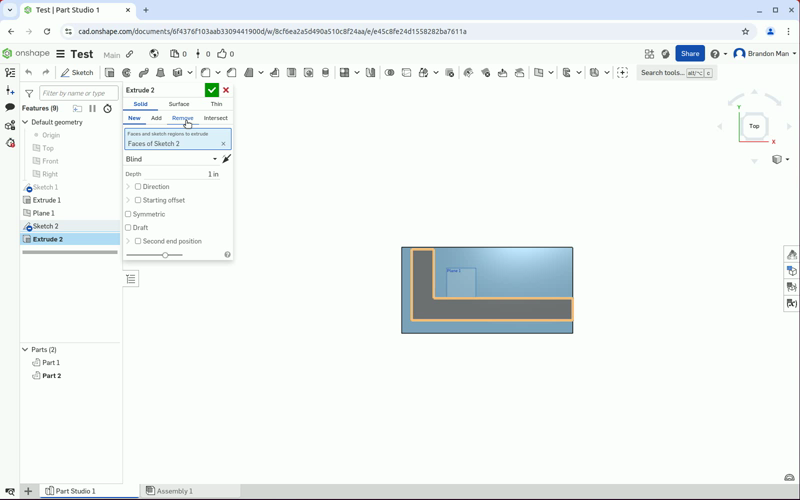
click(186, 120)
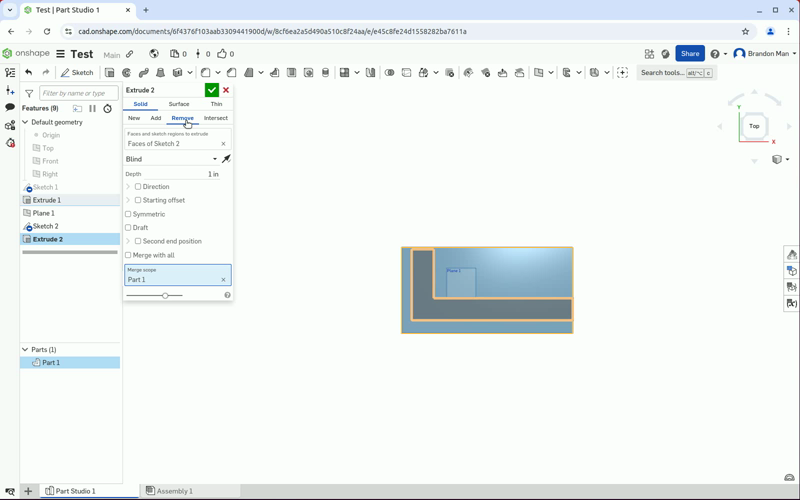
key(tab, 4)
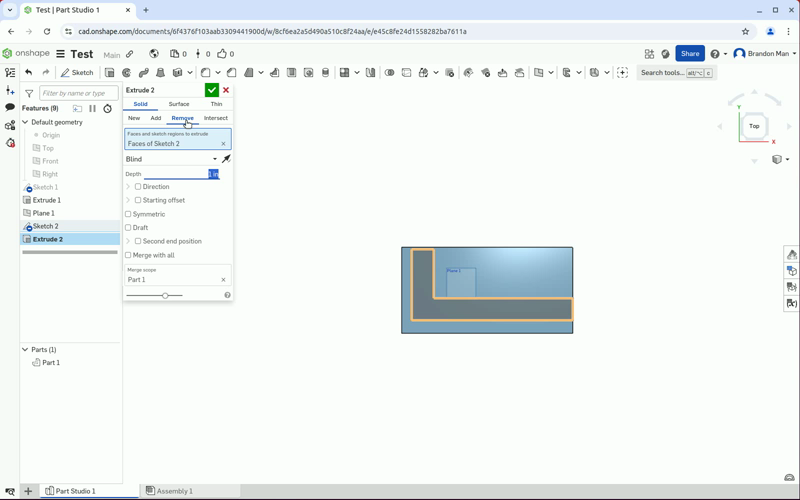
text(4.333)
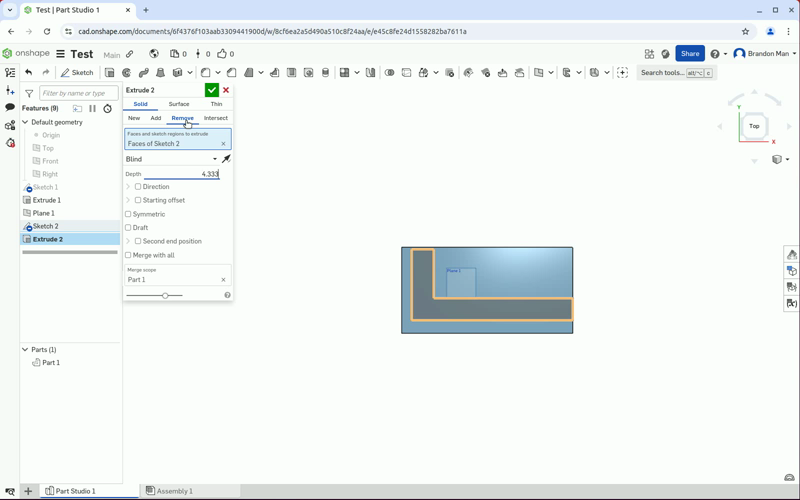
key(tab, 6)
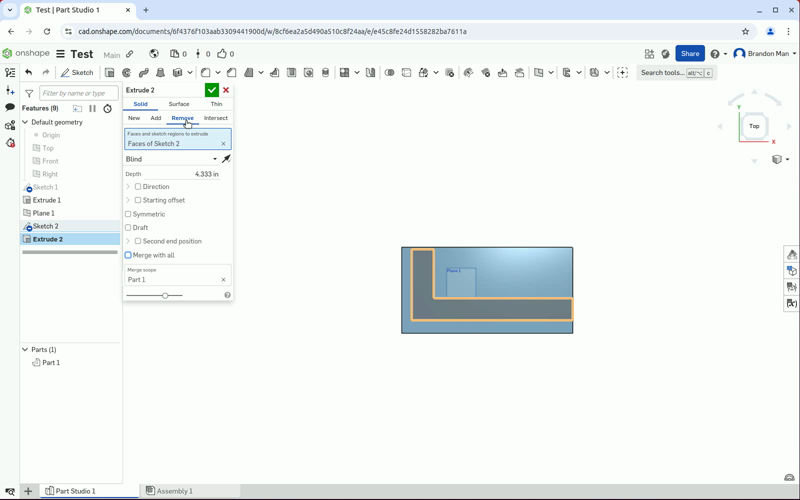
key(space)
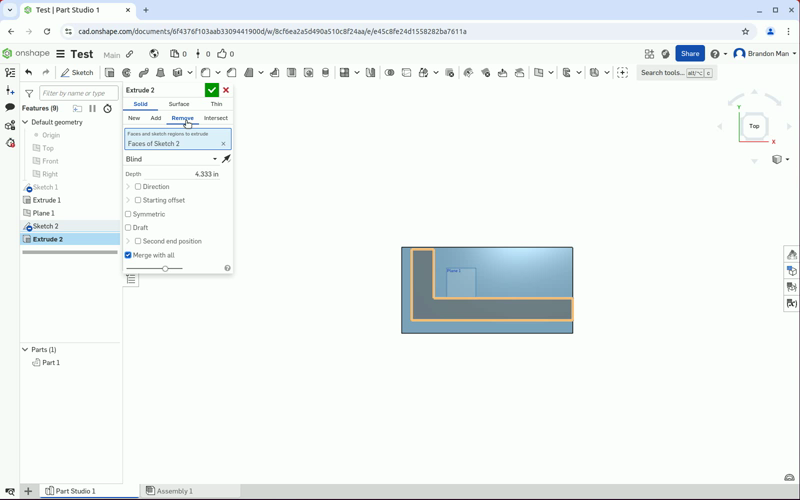
key(enter)
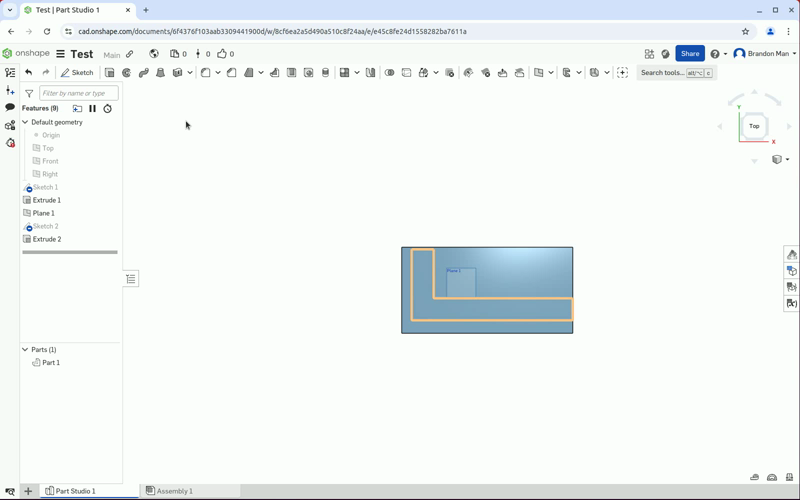
key(shift+h)
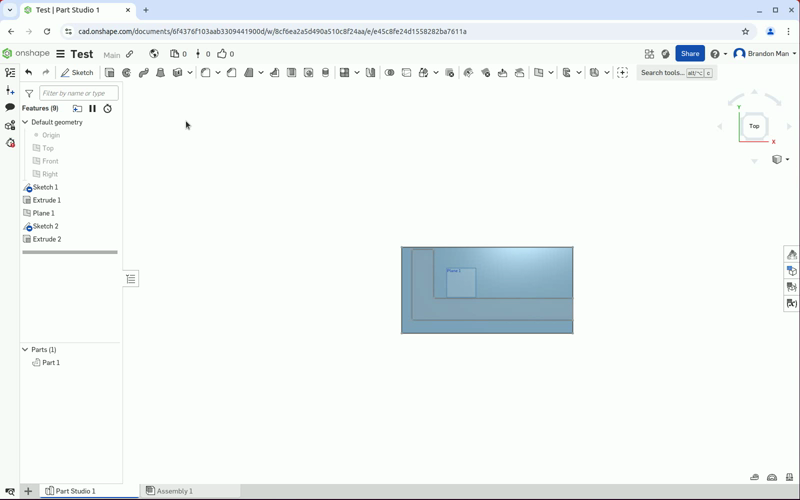
key(shift+h)
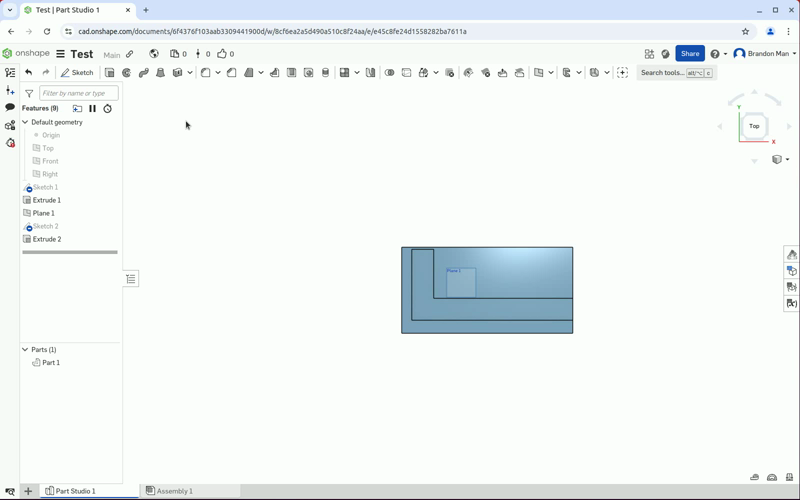
mouse_move(73, 189)
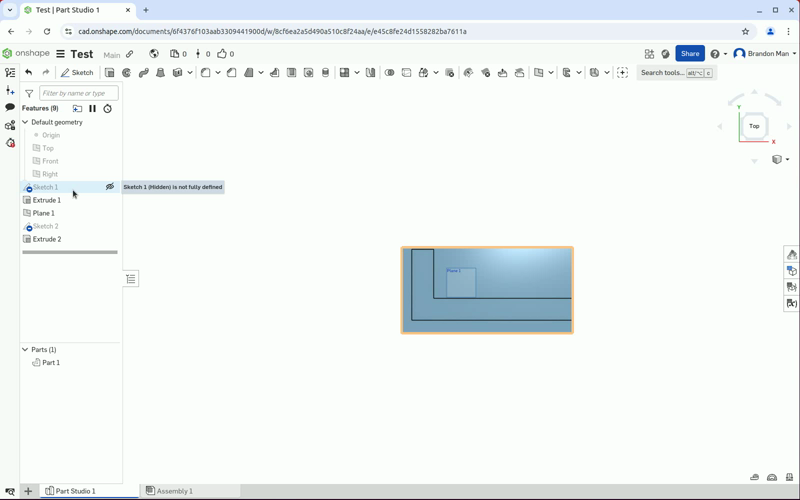
click(73, 189)
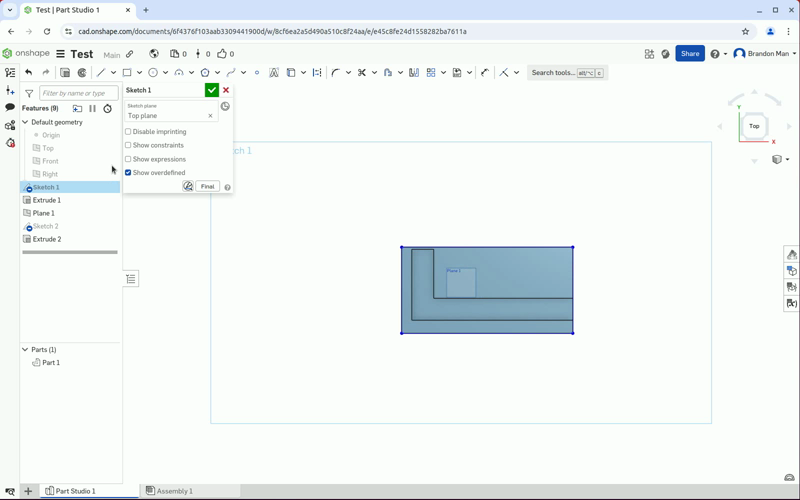
mouse_move(229, 92)
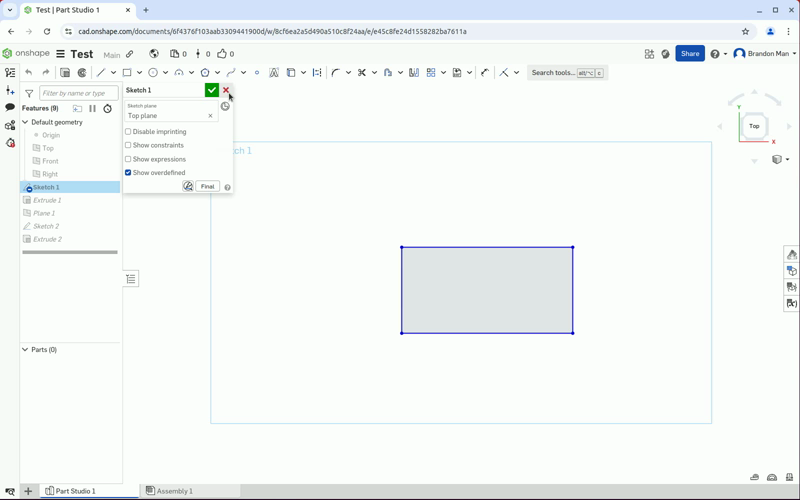
click(229, 92)
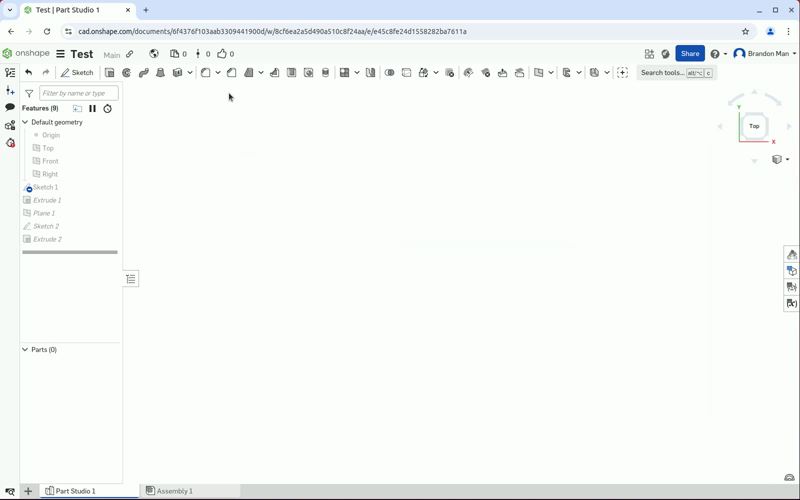
mouse_move(73, 352)
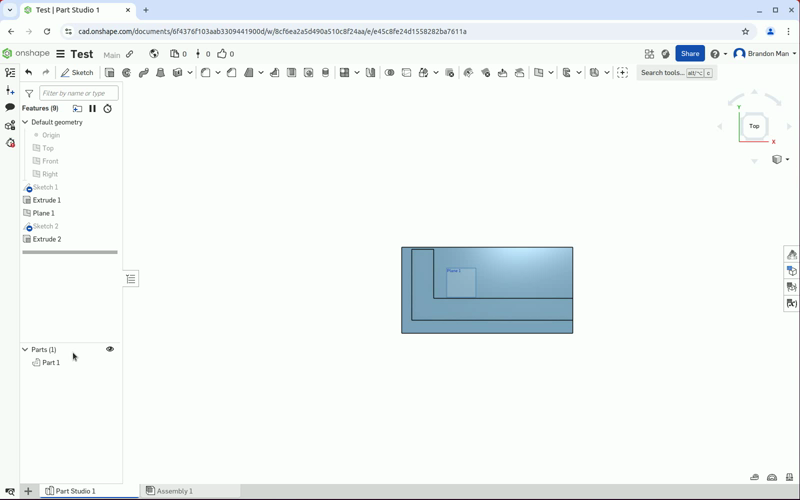
key(y)
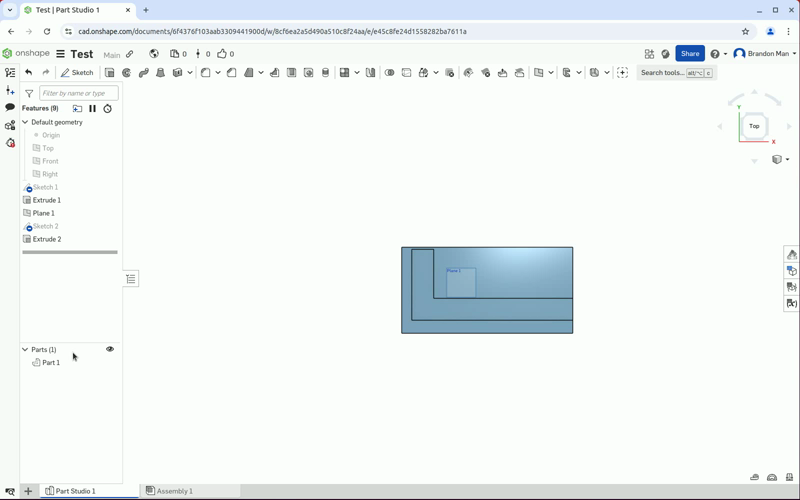
key(shift+p)
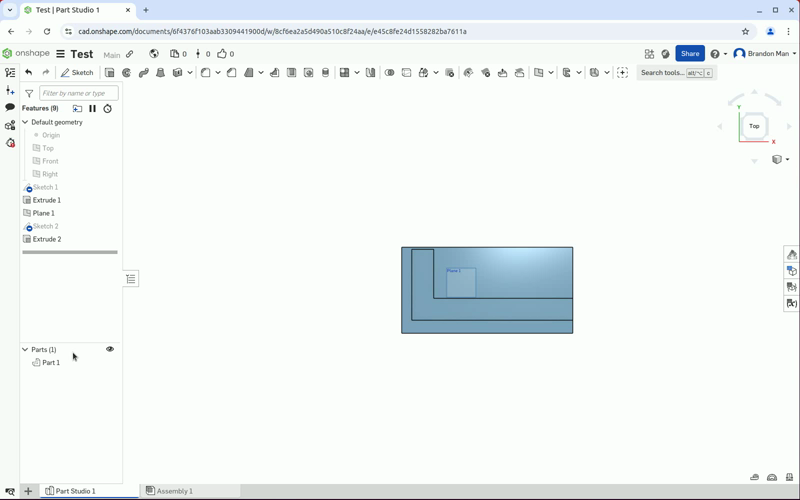
key(space)
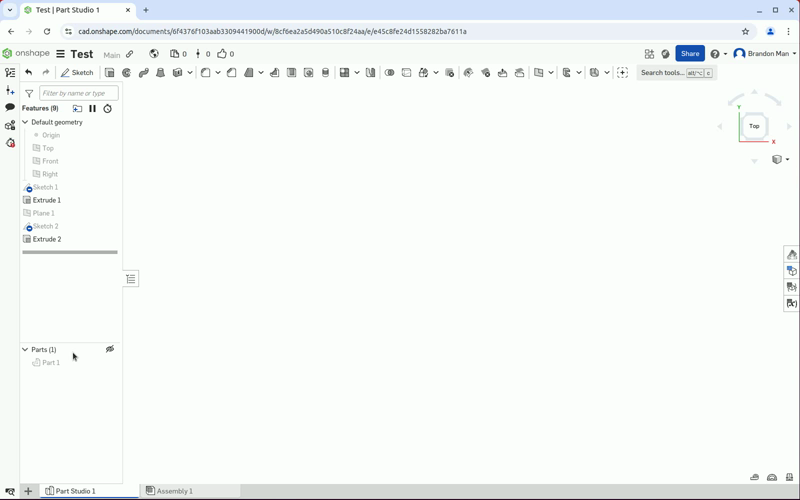
key_down(shift)
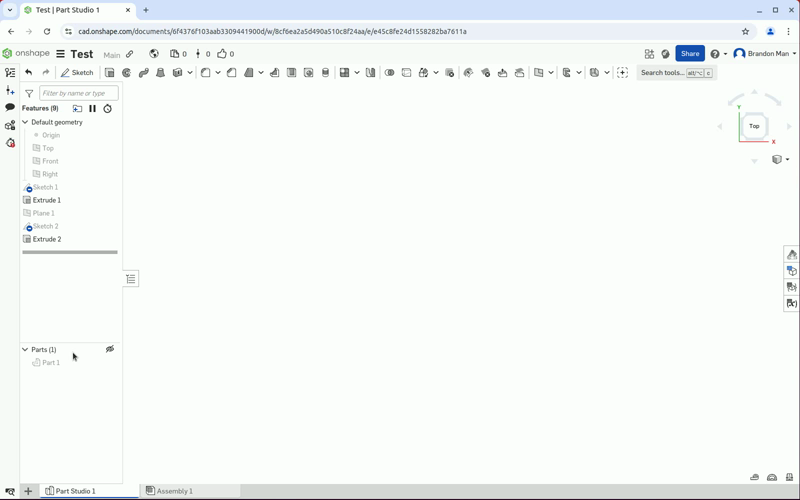
key(up)
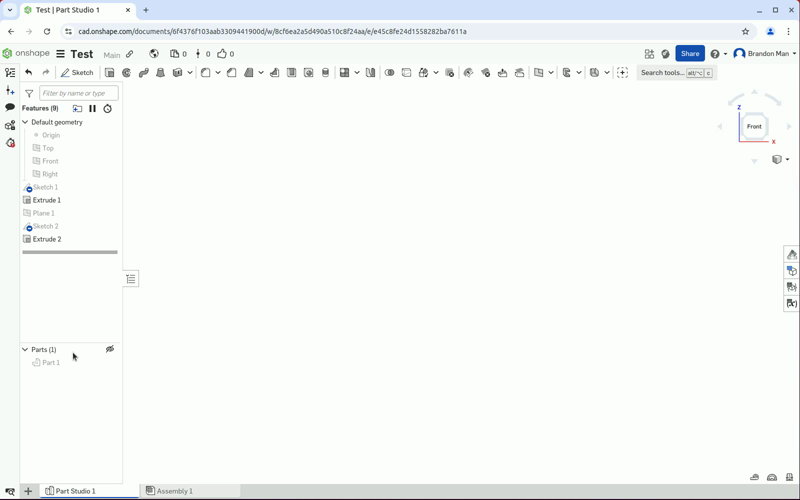
key_up(shift)
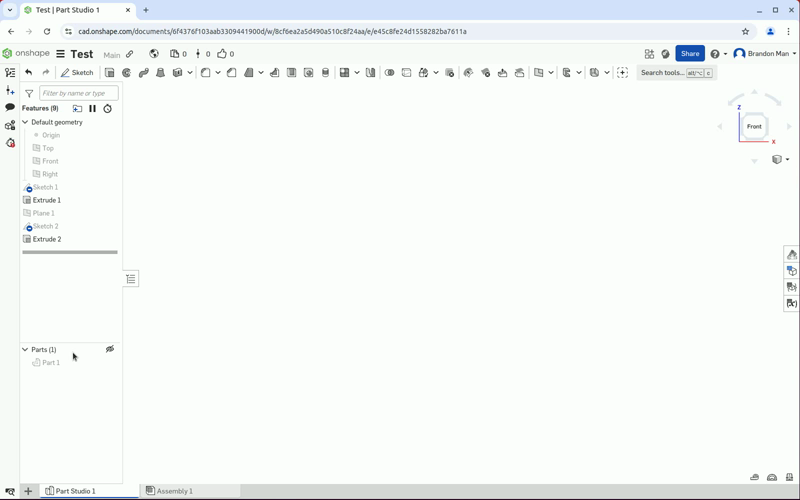
mouse_move(73, 352)
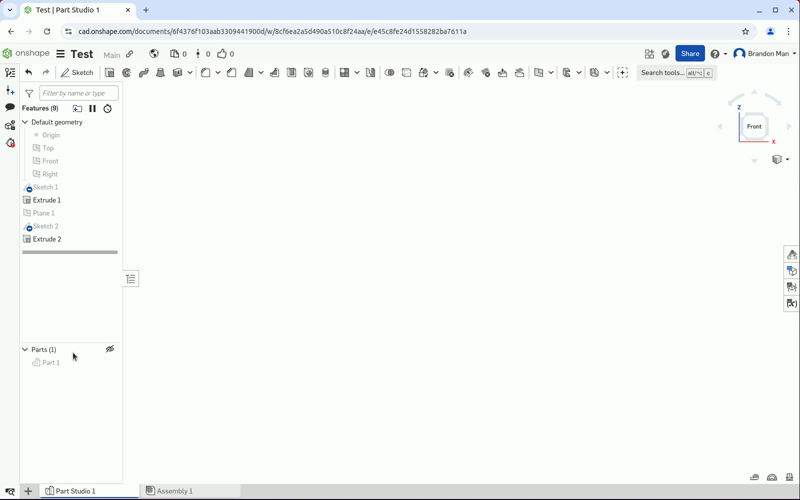
key(shift+y)
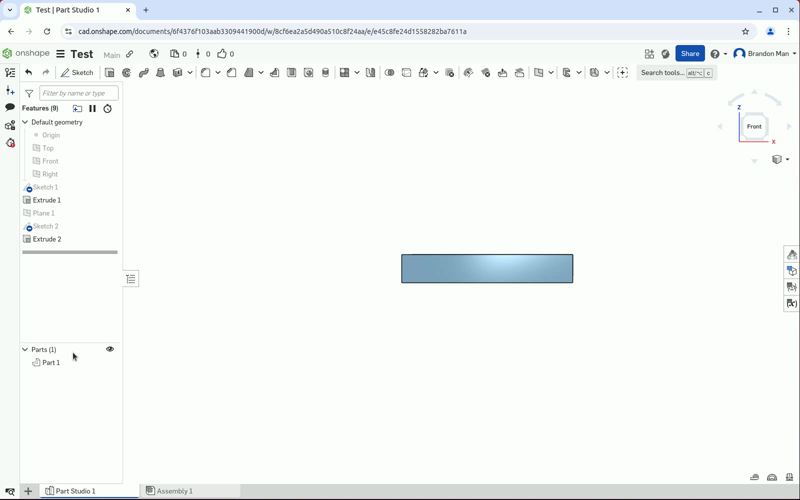
mouse_move(541, 75)
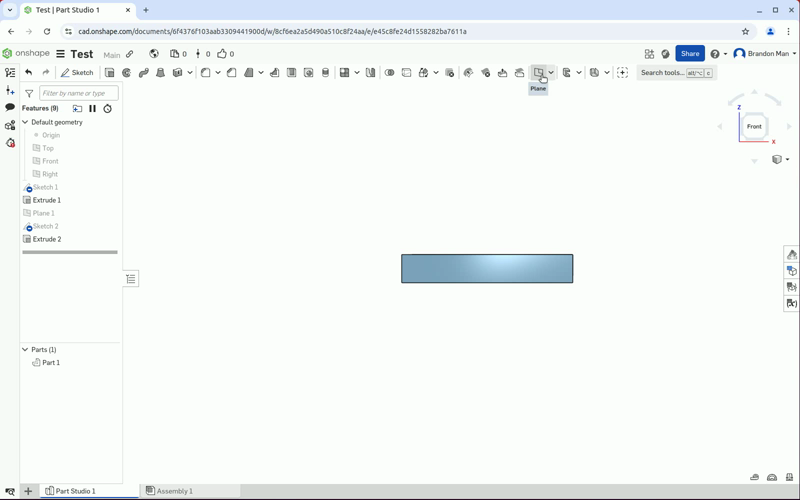
click(541, 75)
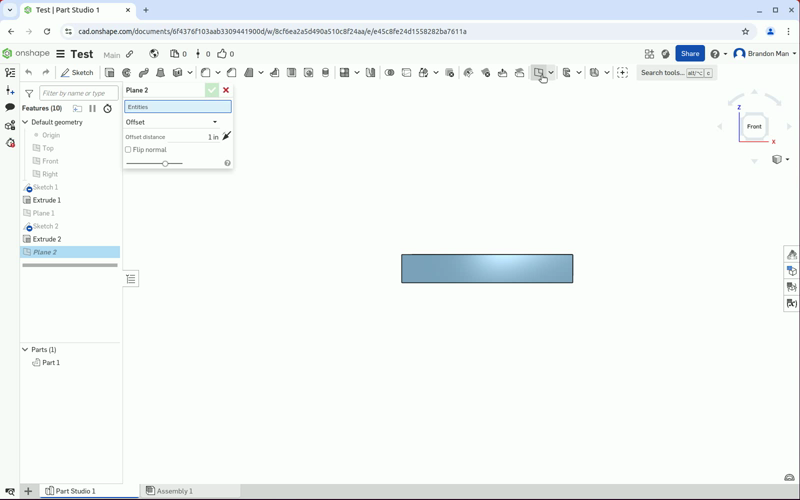
mouse_move(73, 163)
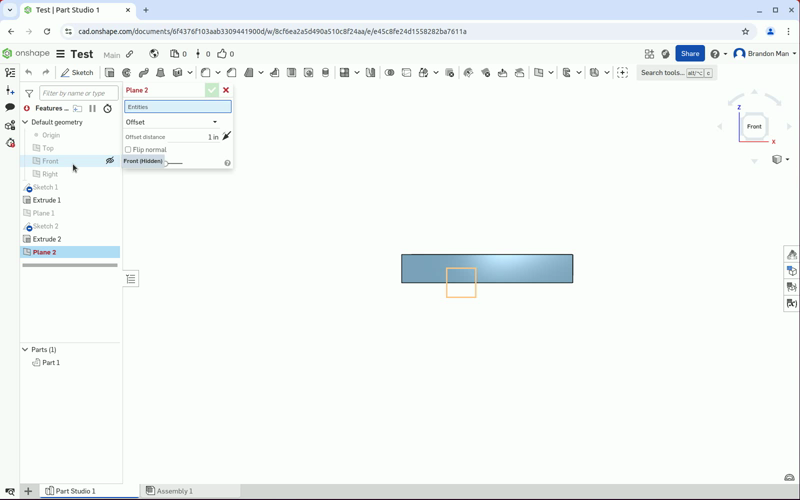
click(73, 163)
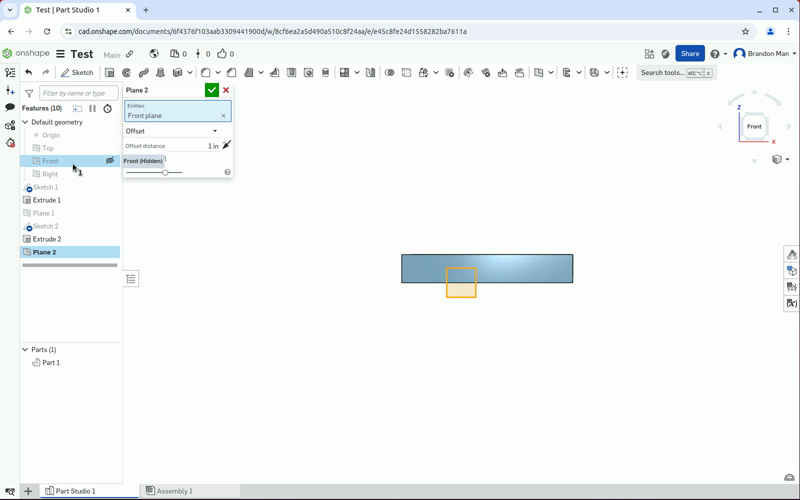
key(tab, 2)
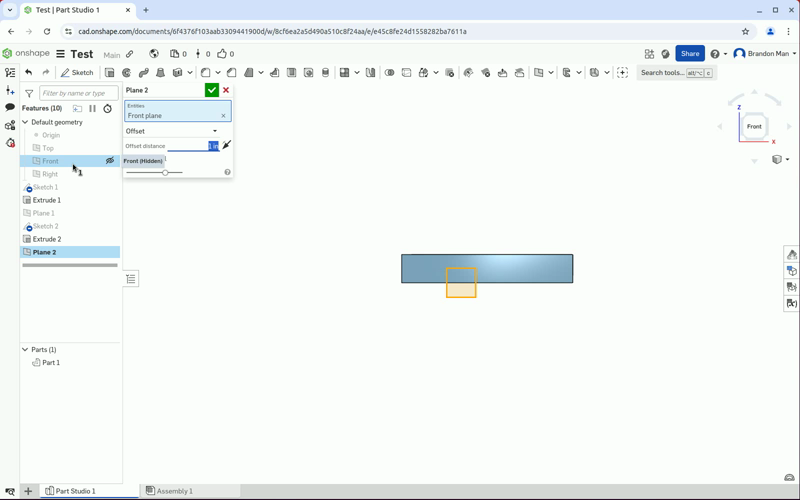
text(10.352)
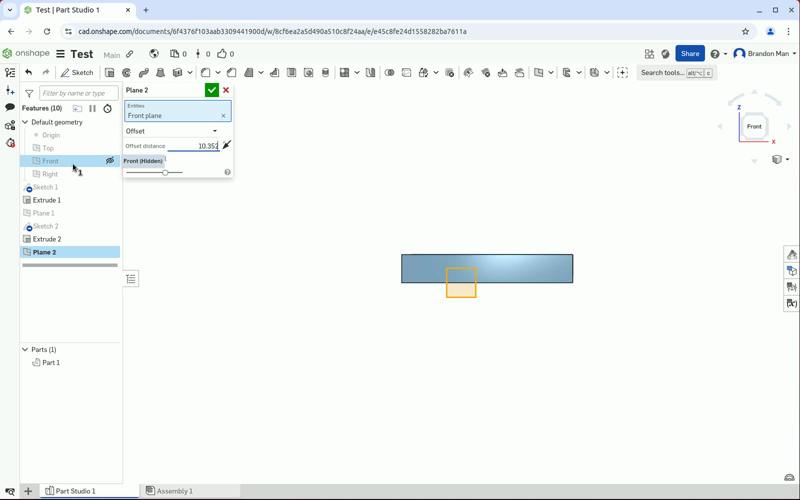
key(enter, 2)
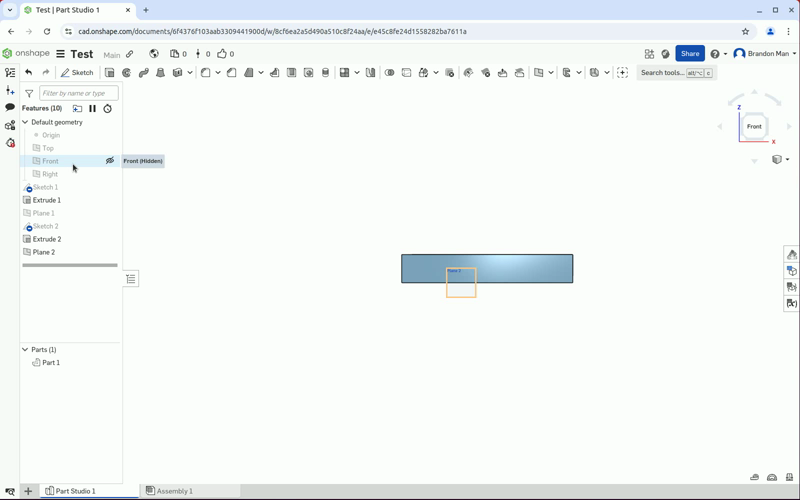
key(shift+s)
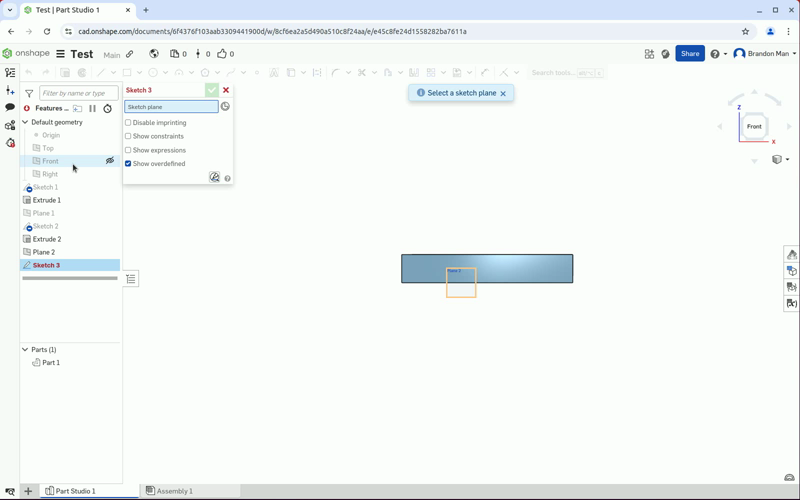
mouse_move(73, 254)
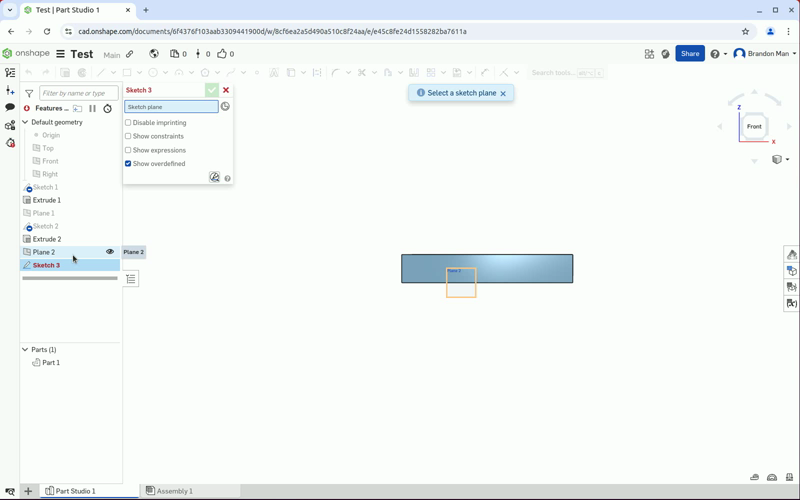
click(73, 254)
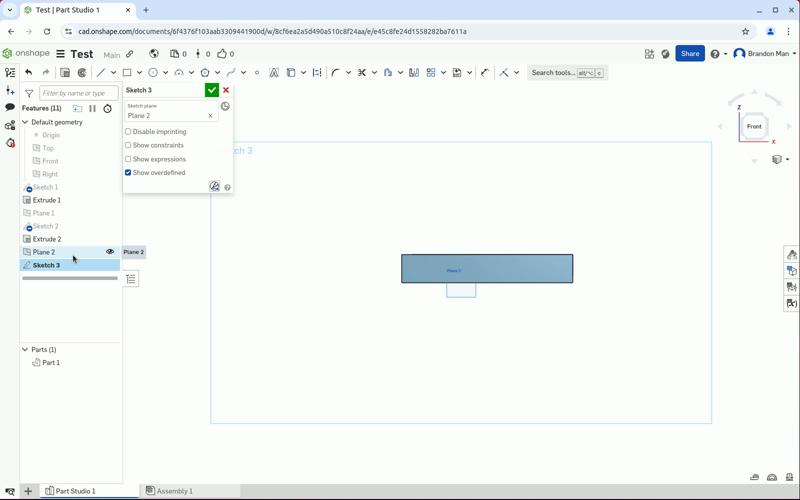
mouse_move(73, 352)
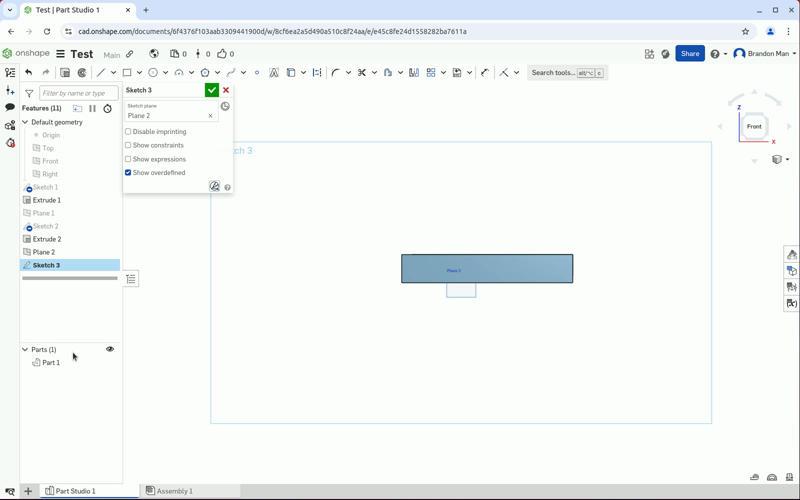
key(y)
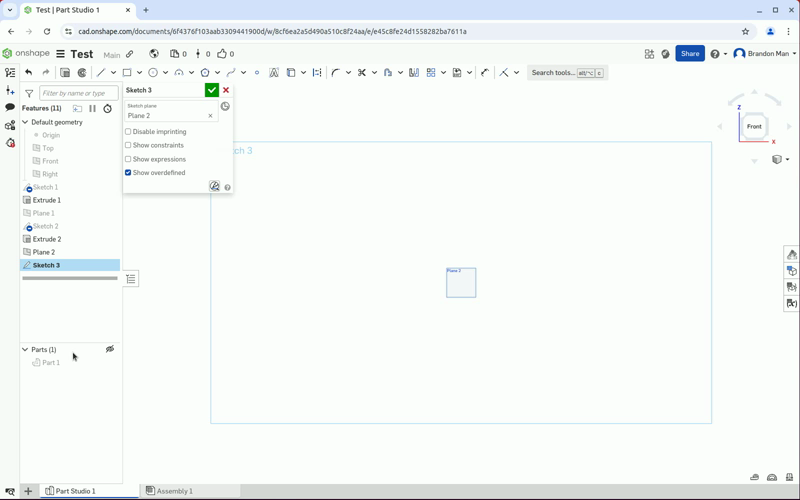
key(l)
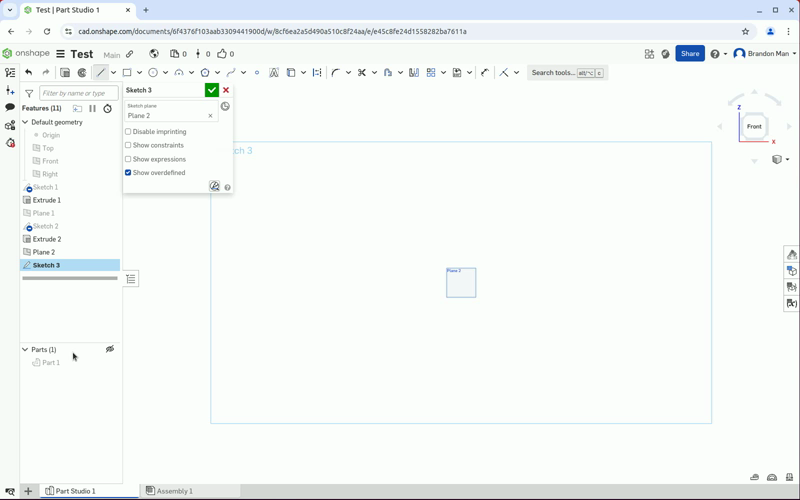
key_down(shift)
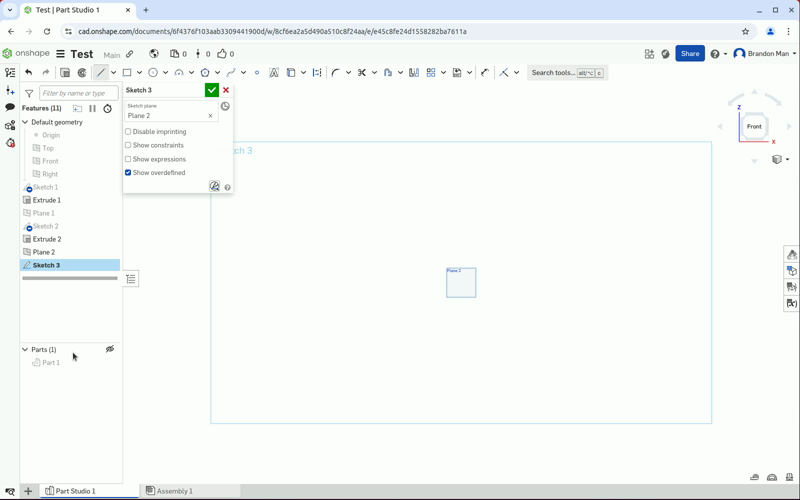
mouse_move(411, 275)
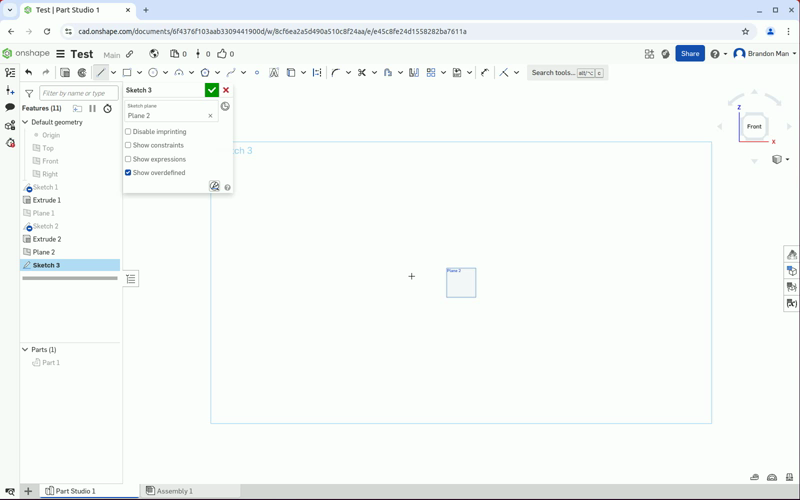
click(411, 275)
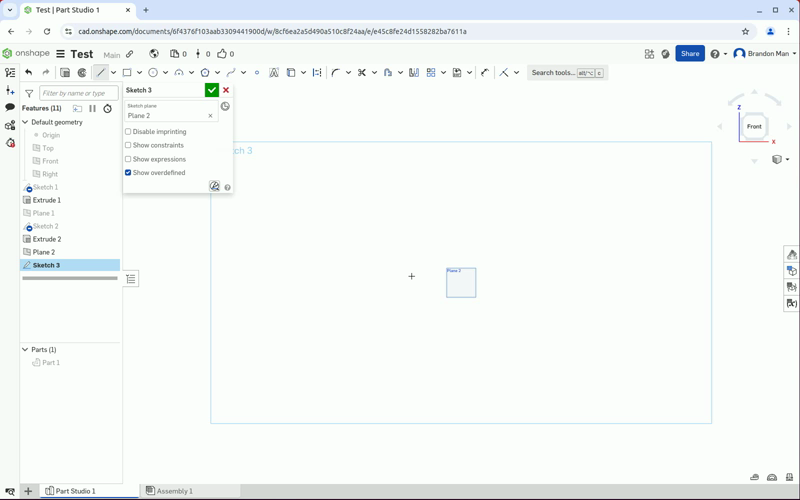
key_up(shift)
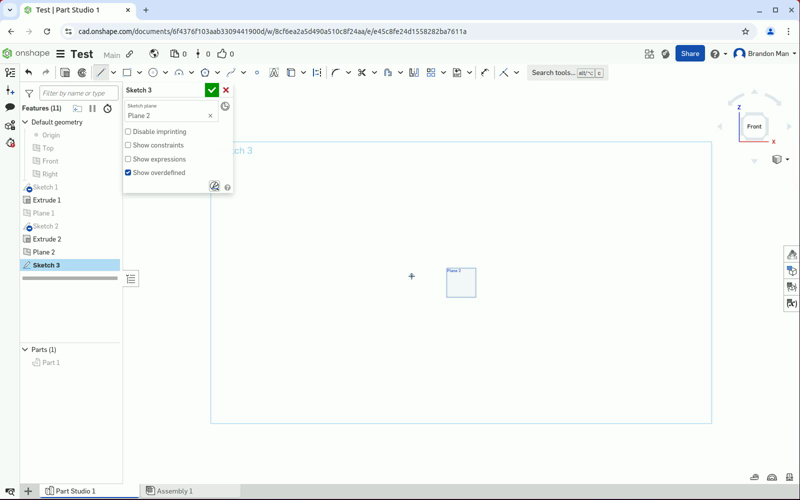
key_down(shift)
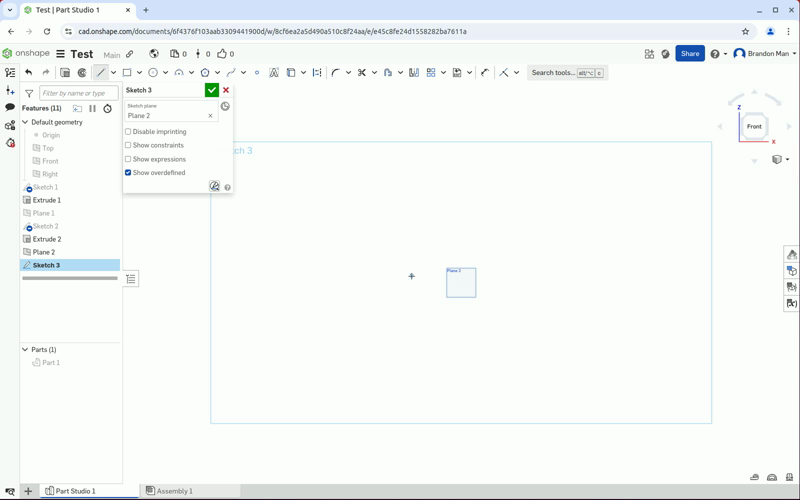
mouse_move(441, 275)
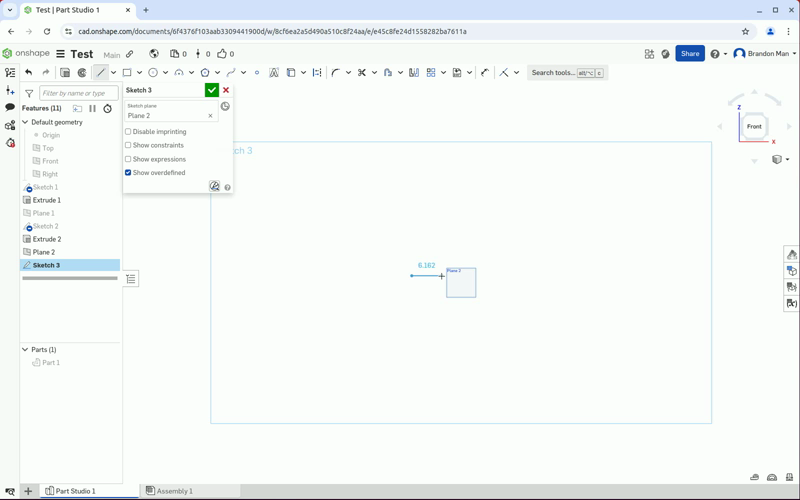
mouse_move(433, 275)
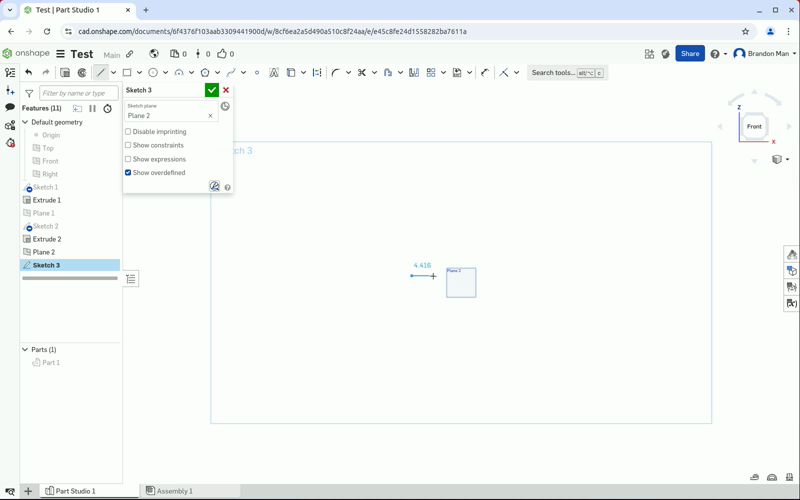
click(433, 275)
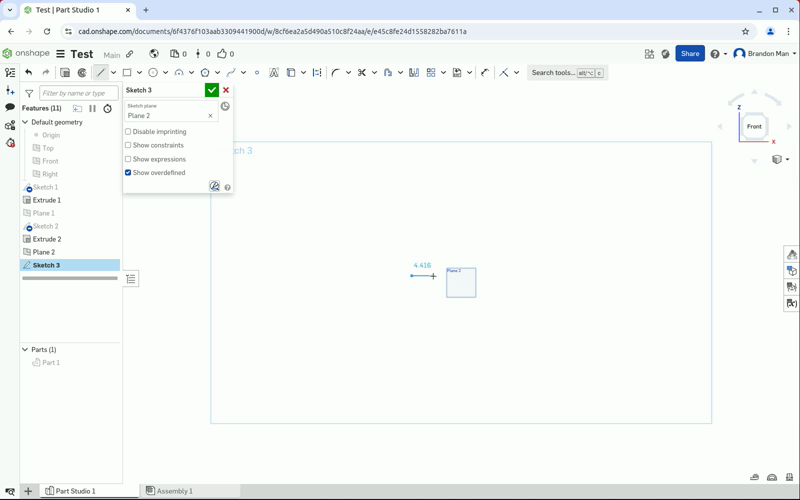
key_up(shift)
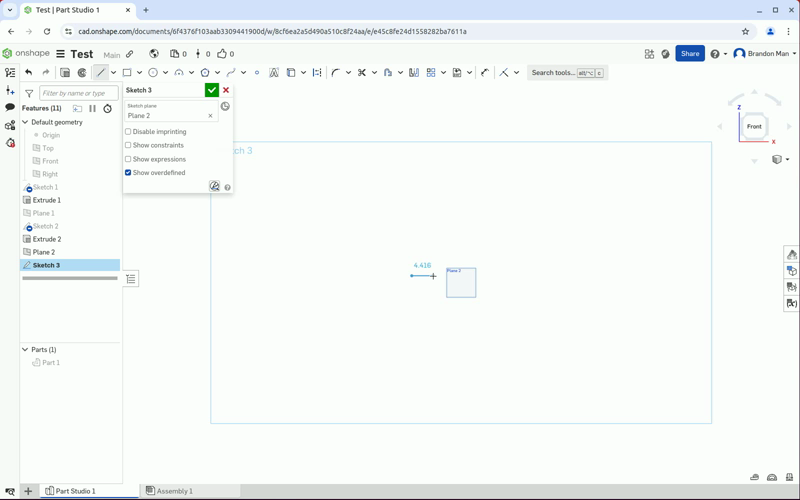
key_down(shift)
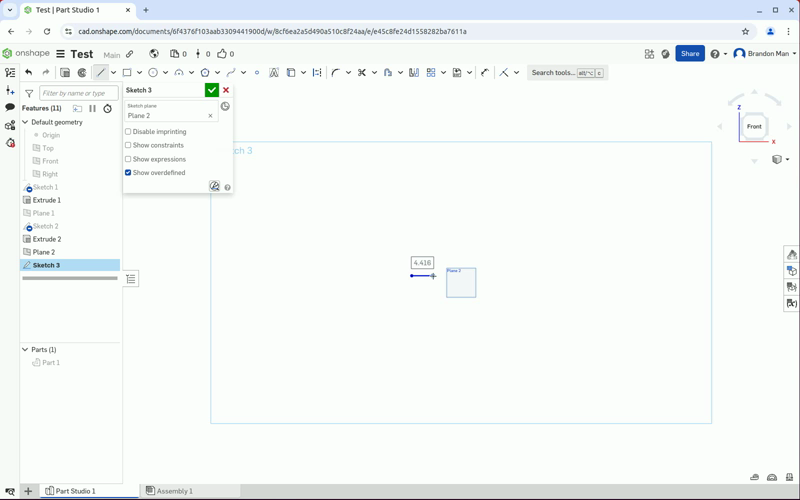
mouse_move(463, 275)
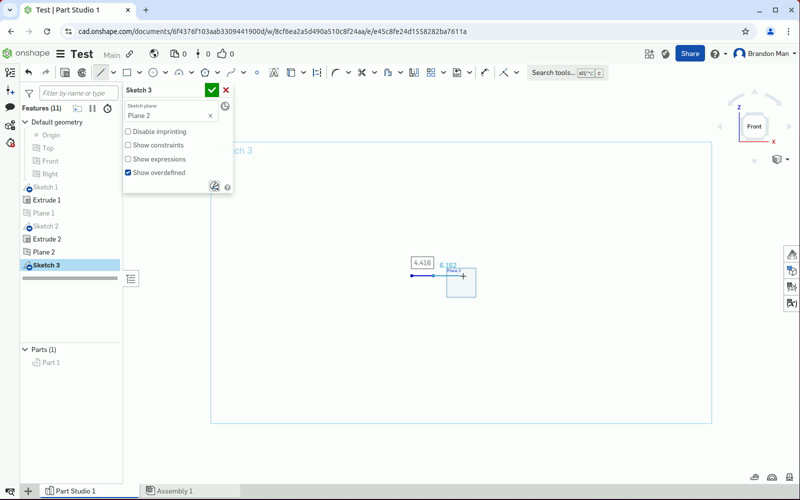
mouse_move(433, 253)
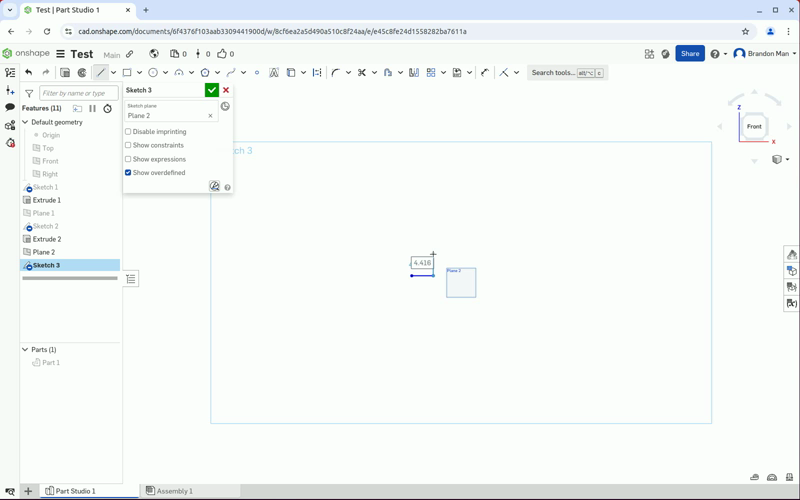
click(433, 253)
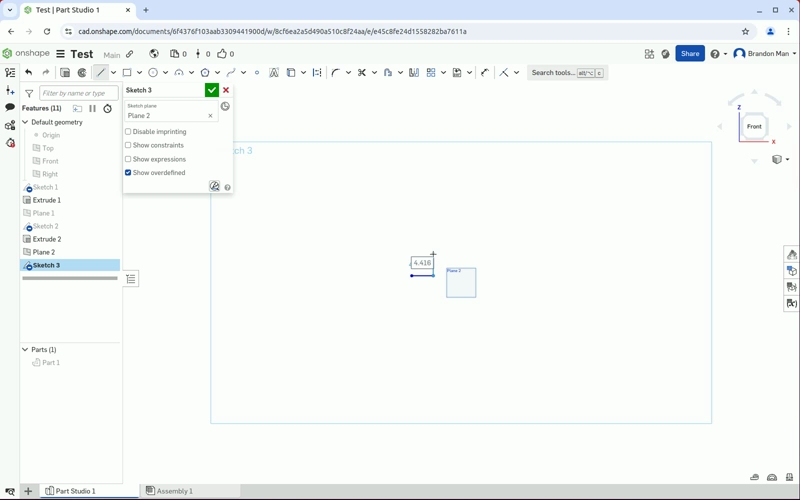
key_up(shift)
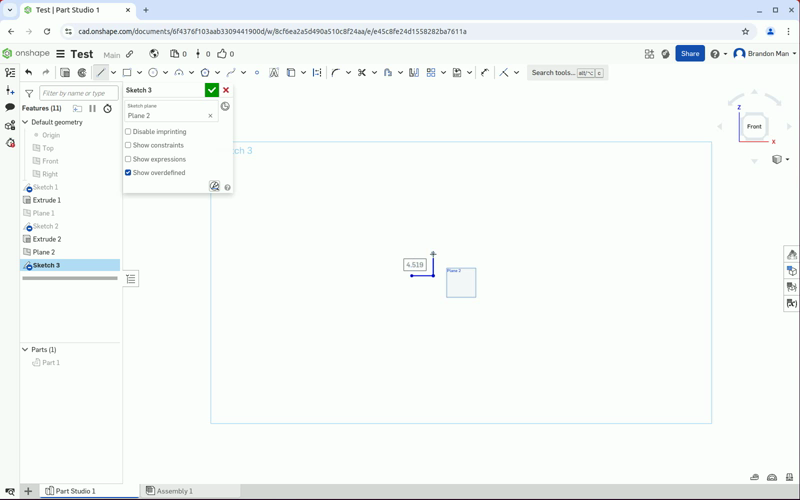
key_down(shift)
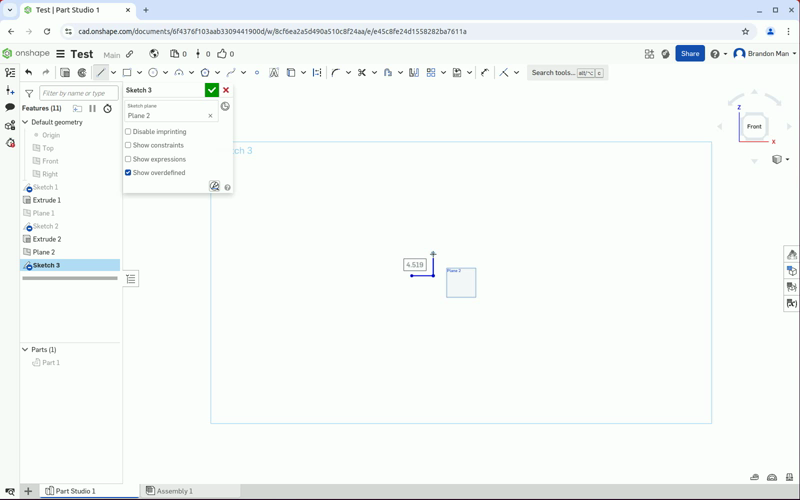
mouse_move(463, 253)
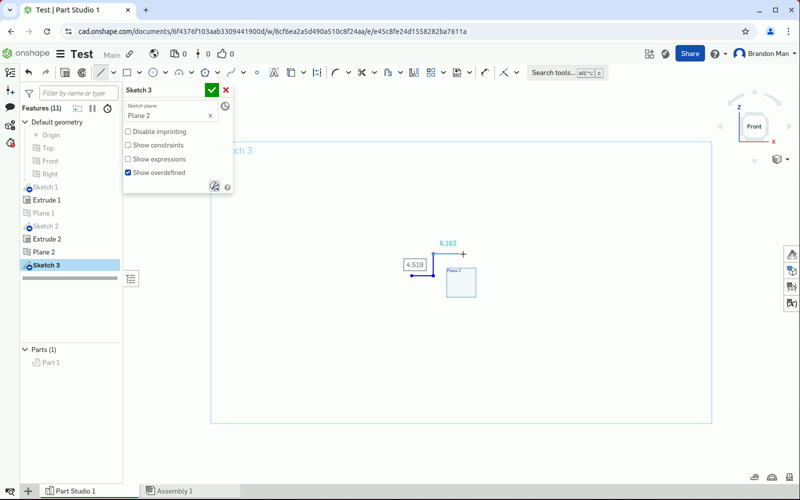
mouse_move(411, 253)
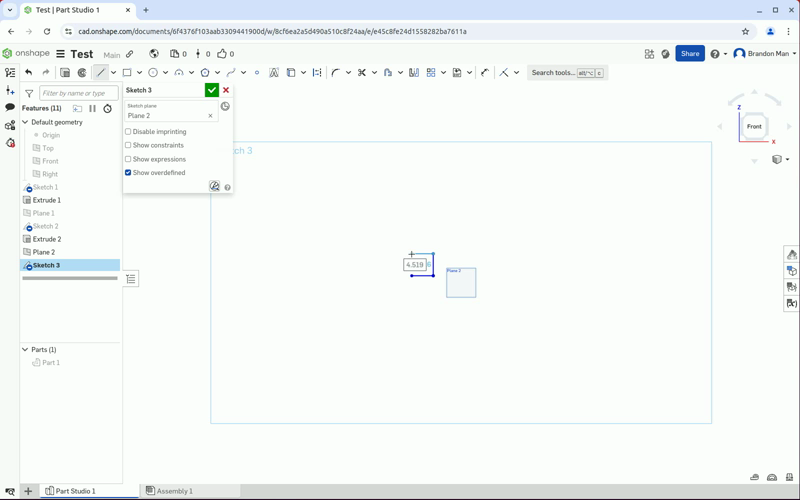
click(411, 253)
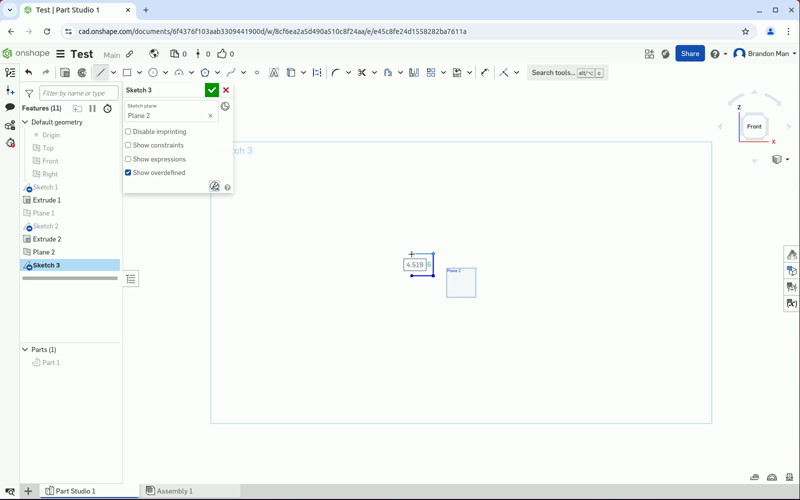
key_up(shift)
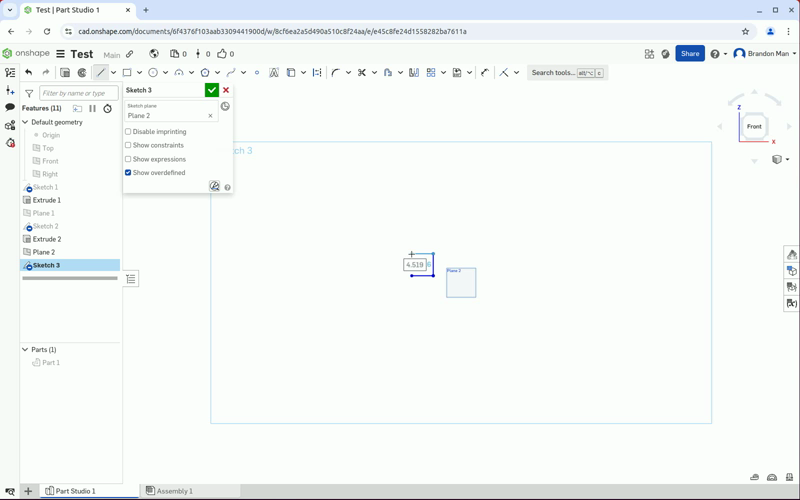
mouse_move(441, 253)
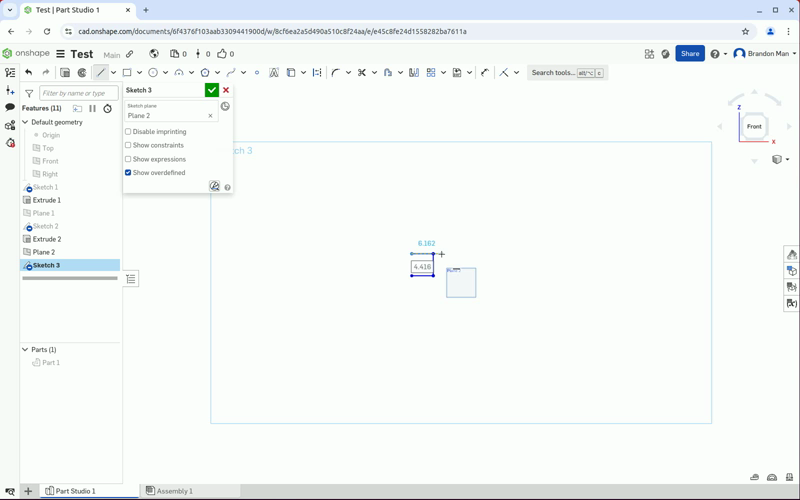
key_down(shift)
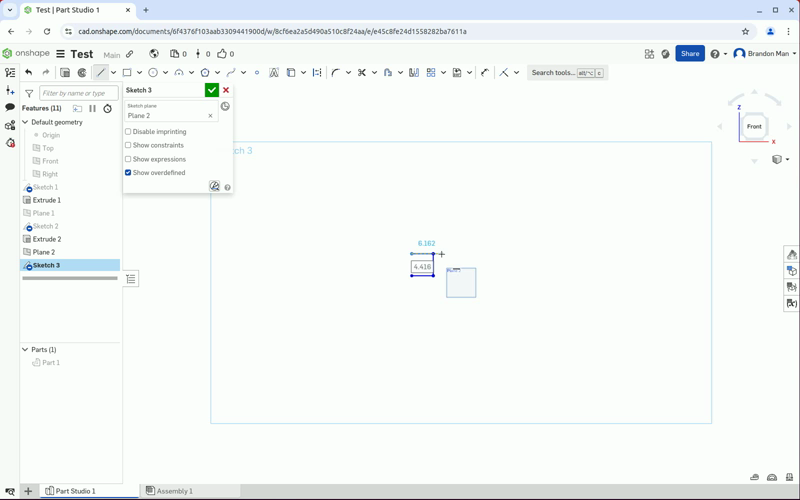
mouse_move(411, 275)
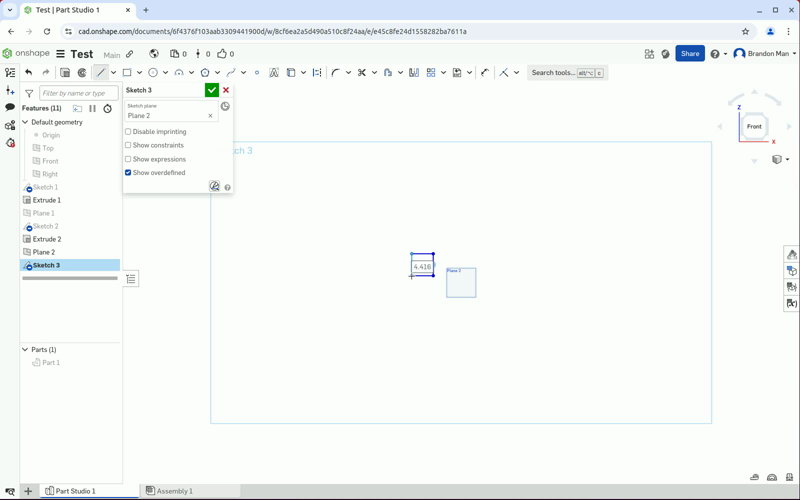
key_up(shift)
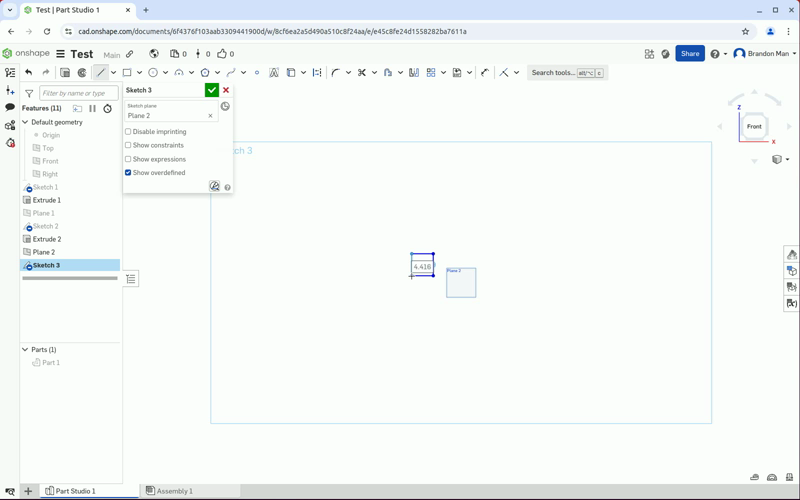
click(411, 275)
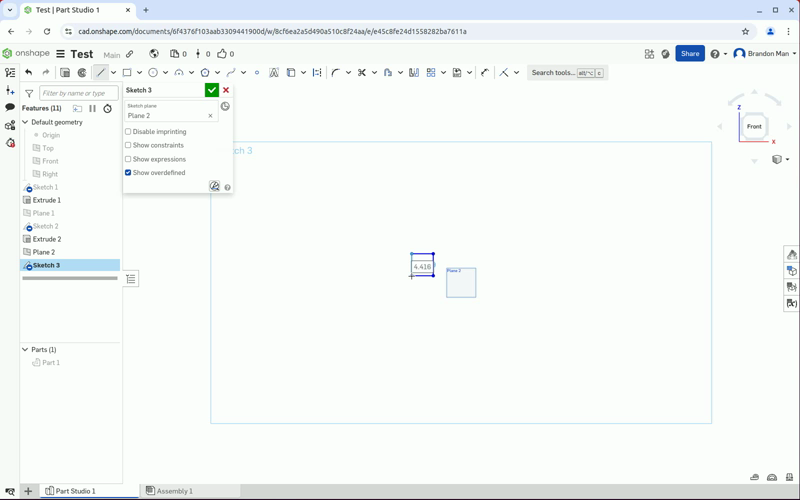
key(esc)
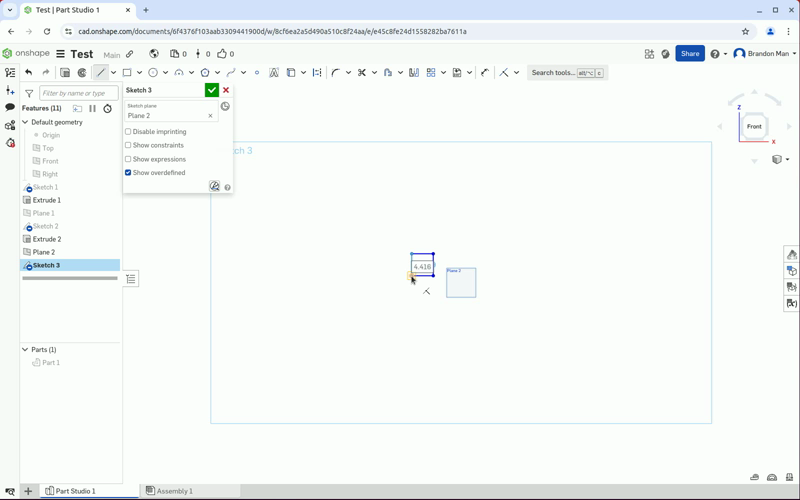
mouse_move(426, 257)
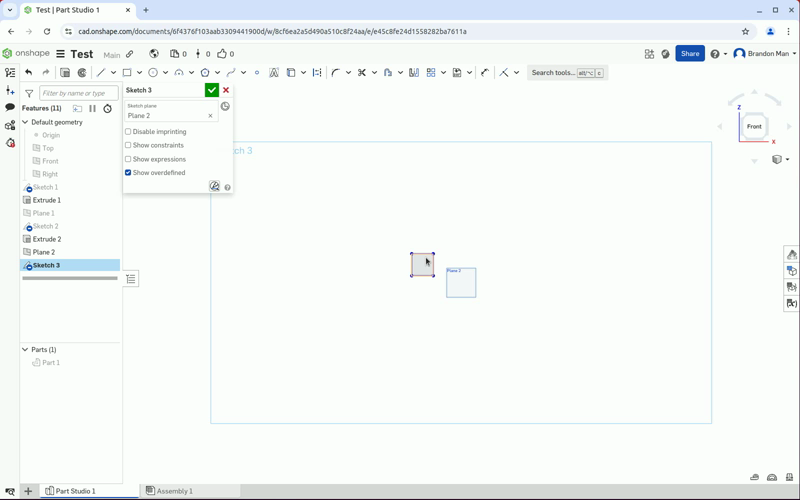
scroll(6)
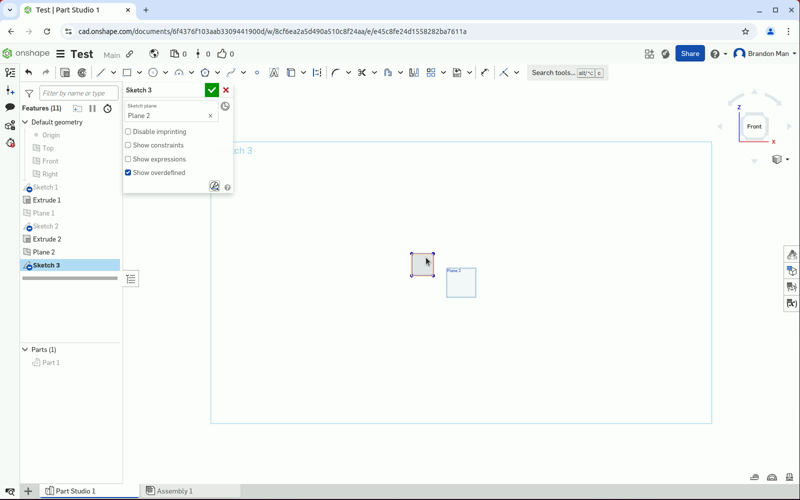
scroll(6)
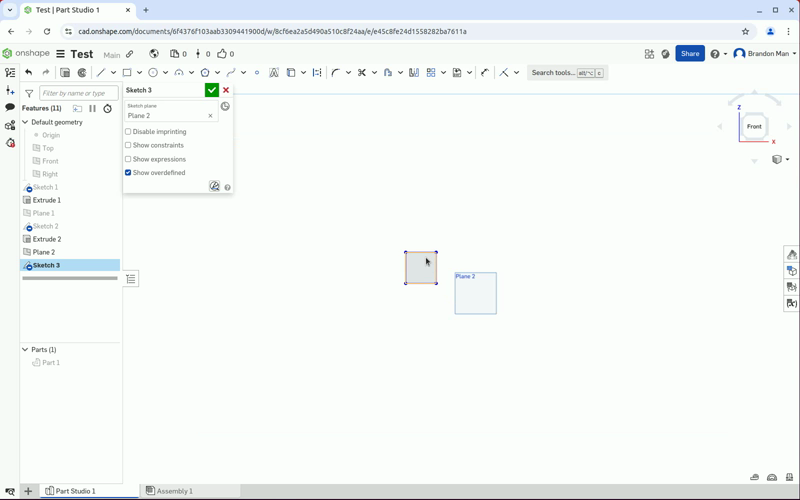
scroll(6)
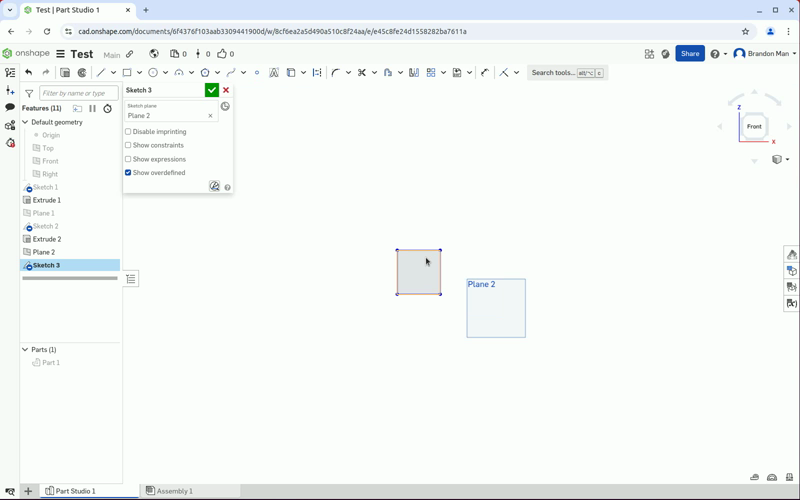
scroll(6)
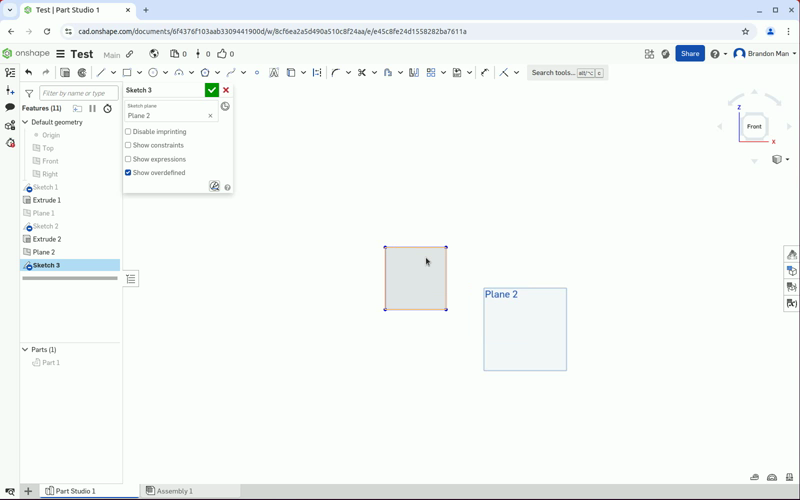
scroll(6)
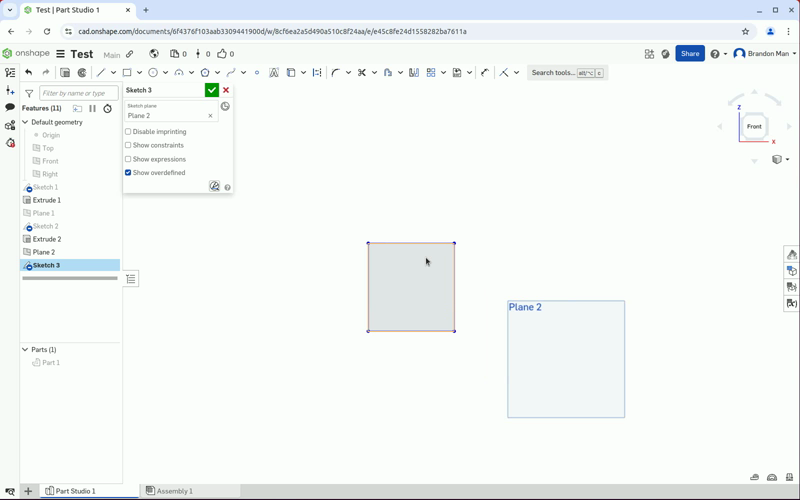
scroll(6)
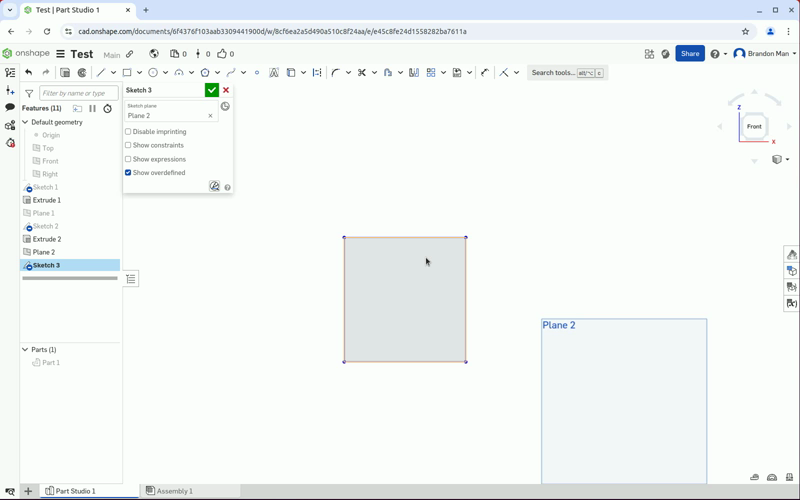
scroll(6)
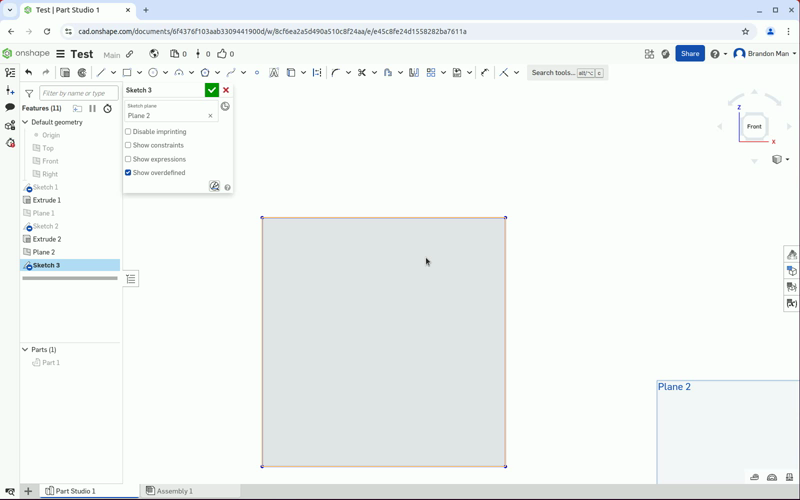
click(426, 257)
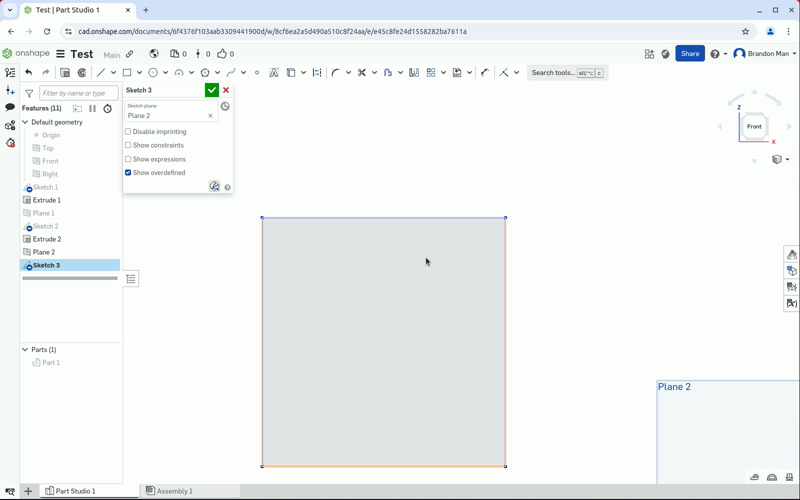
scroll(-6)
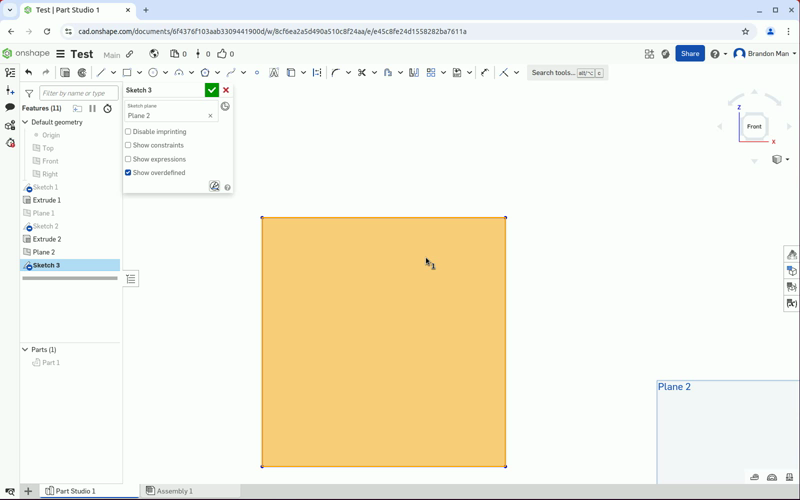
scroll(-6)
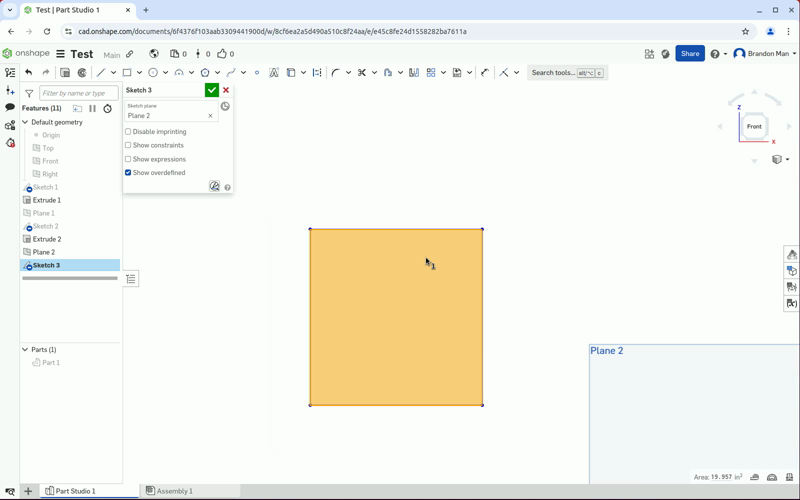
scroll(-6)
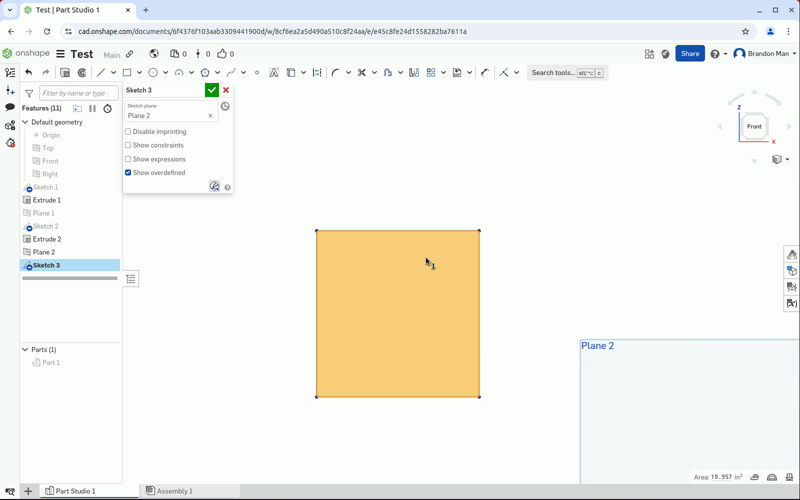
scroll(-6)
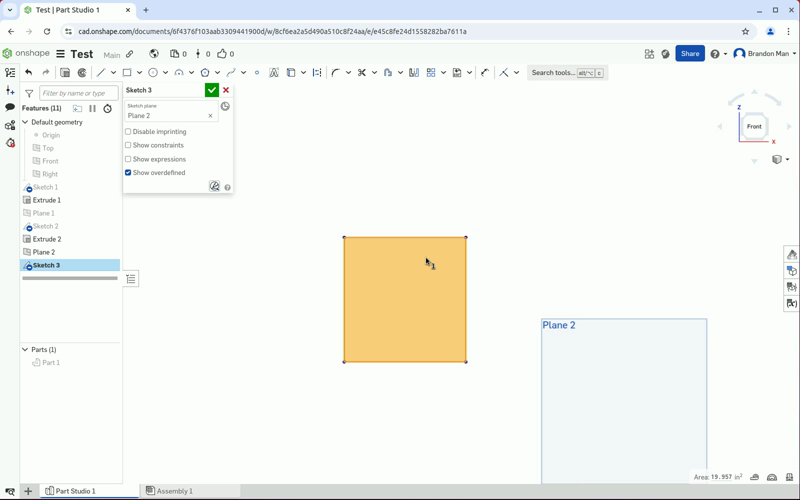
scroll(-6)
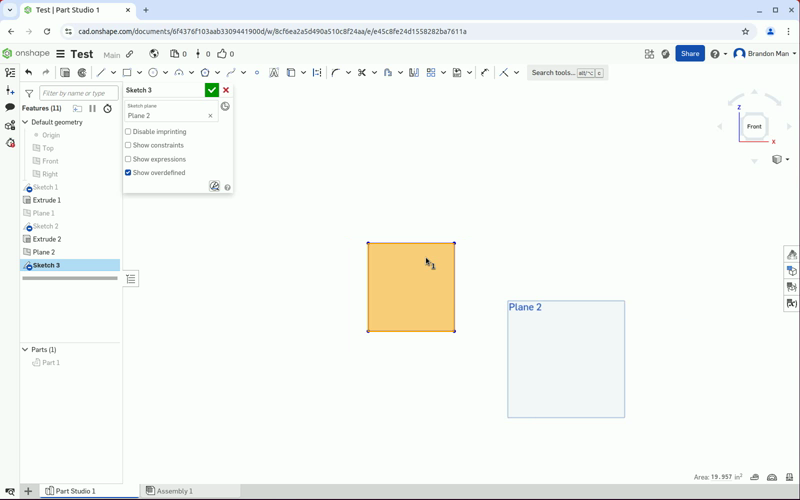
scroll(-6)
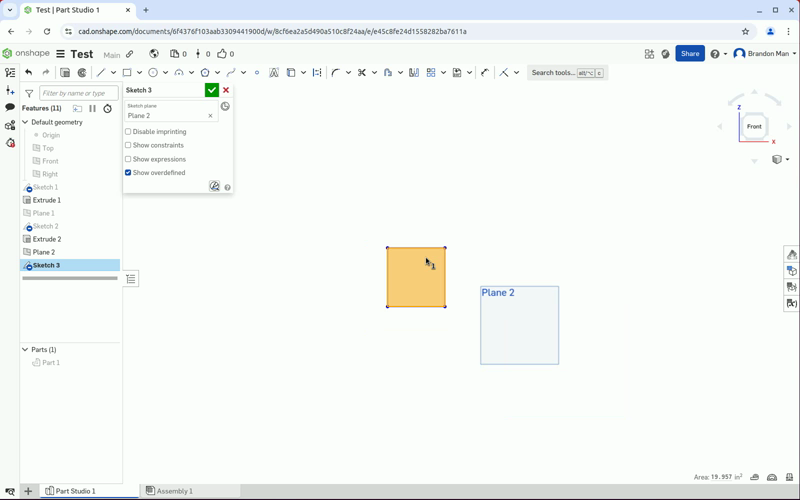
scroll(-6)
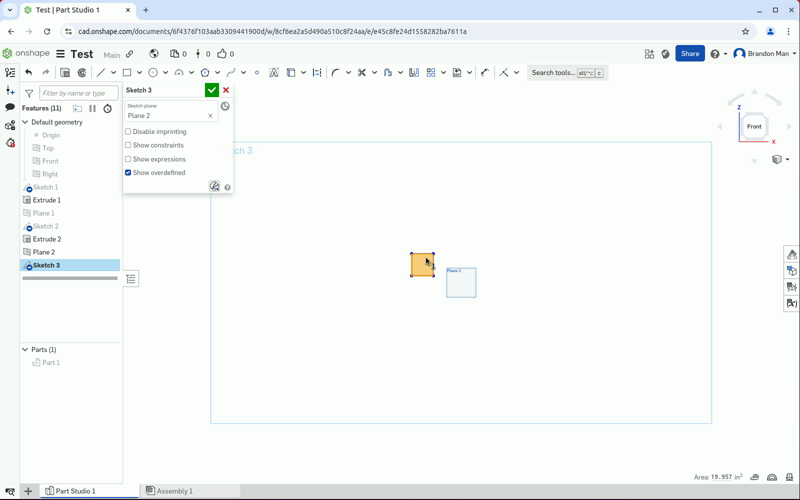
mouse_move(73, 352)
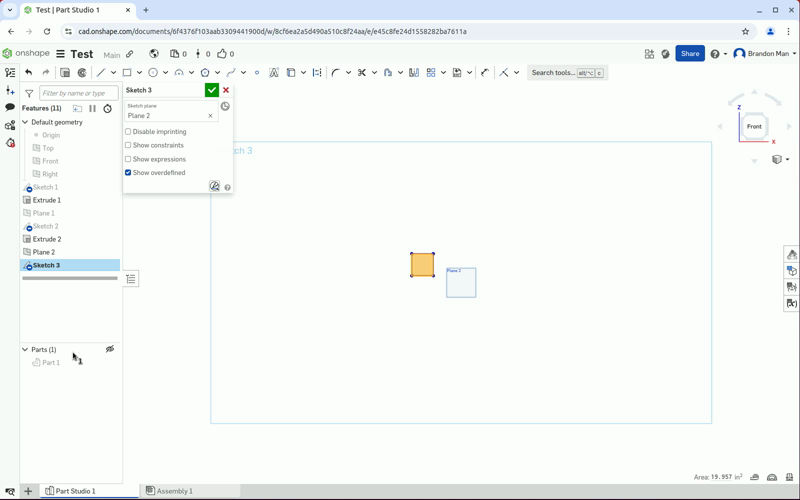
key(shift+y)
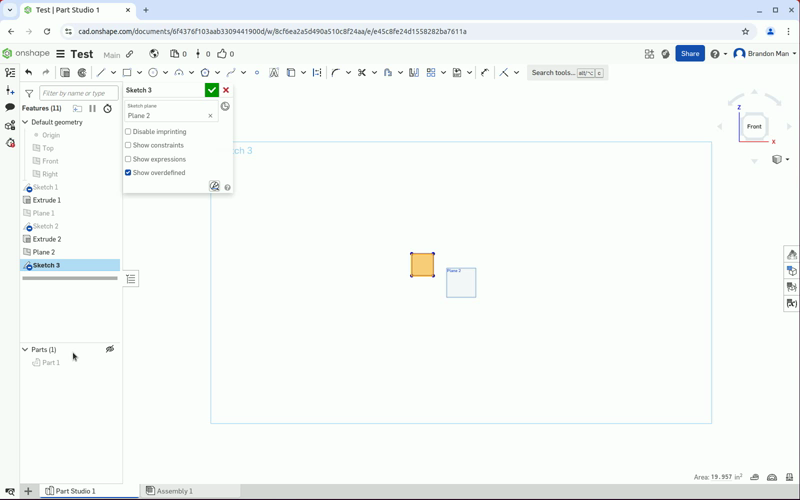
key(shift+e)
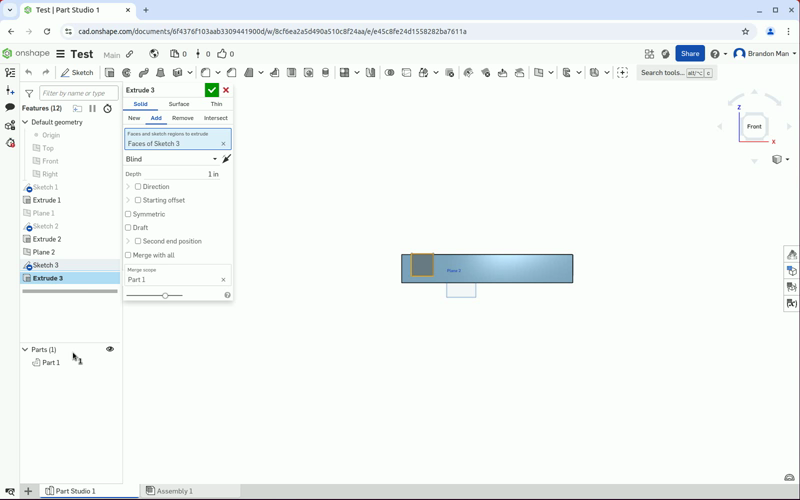
mouse_move(143, 106)
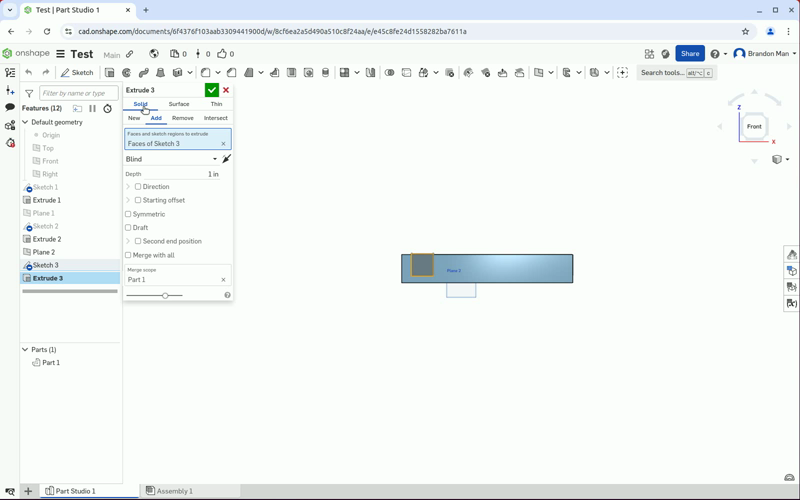
click(143, 106)
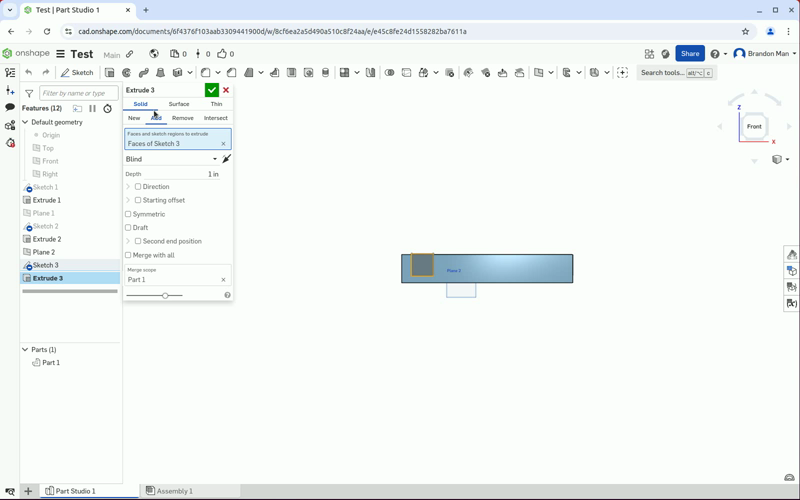
mouse_move(186, 120)
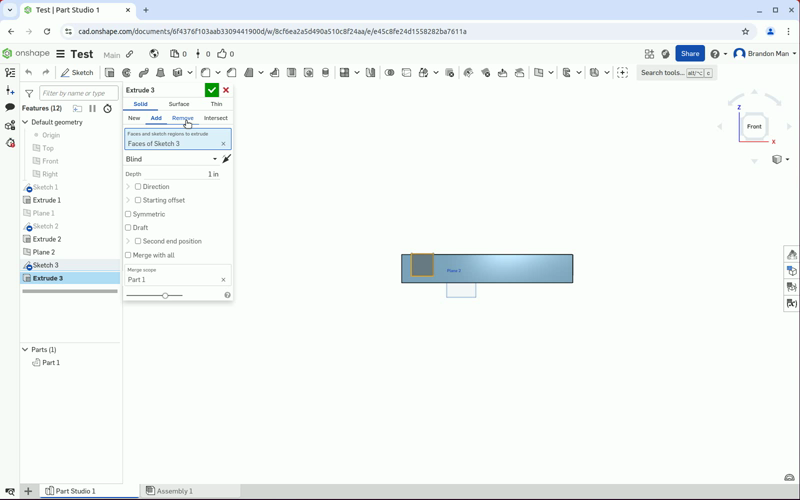
click(186, 120)
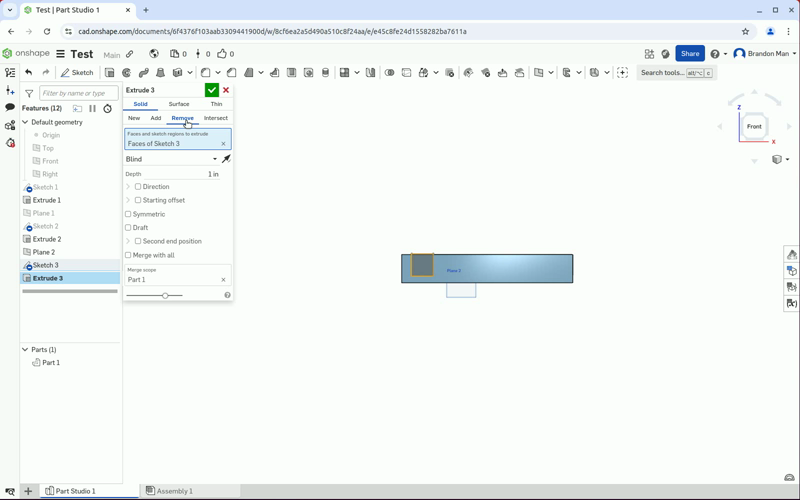
key(tab, 4)
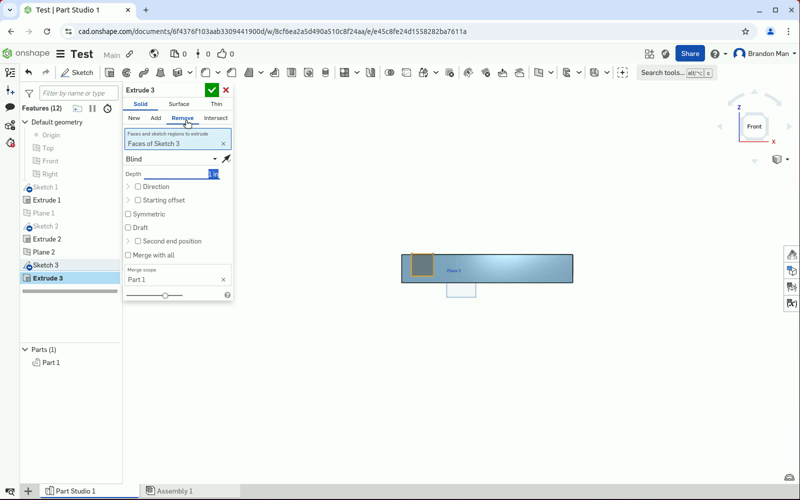
text(2.889)
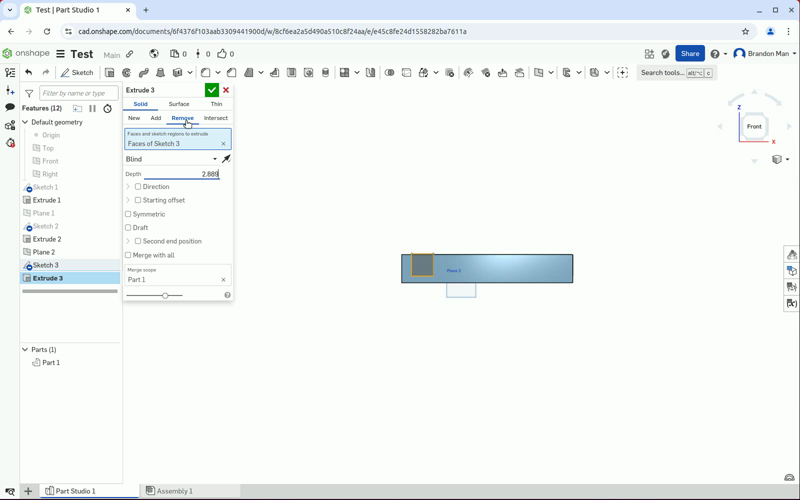
key(tab, 6)
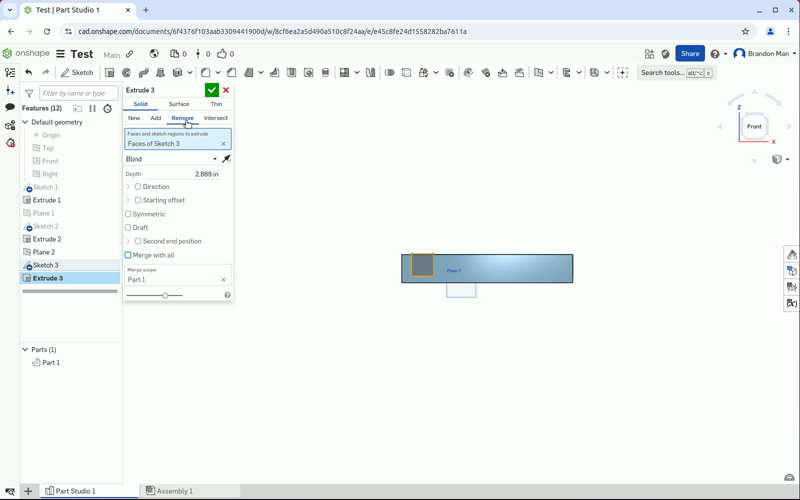
key(space)
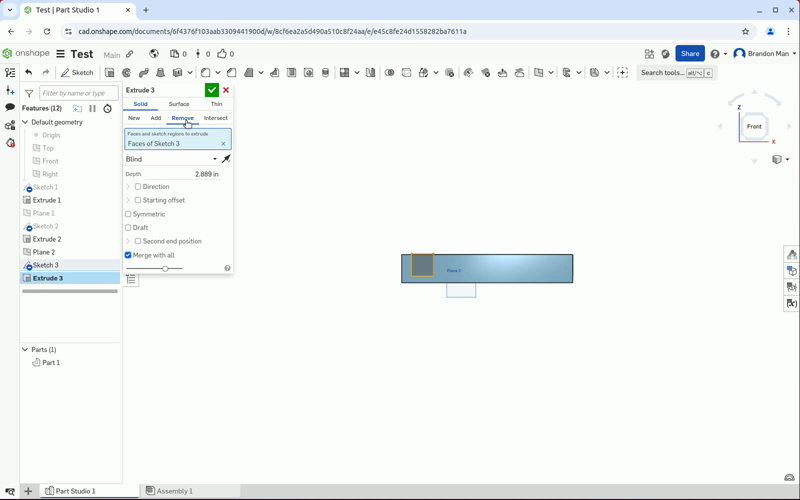
key(enter)
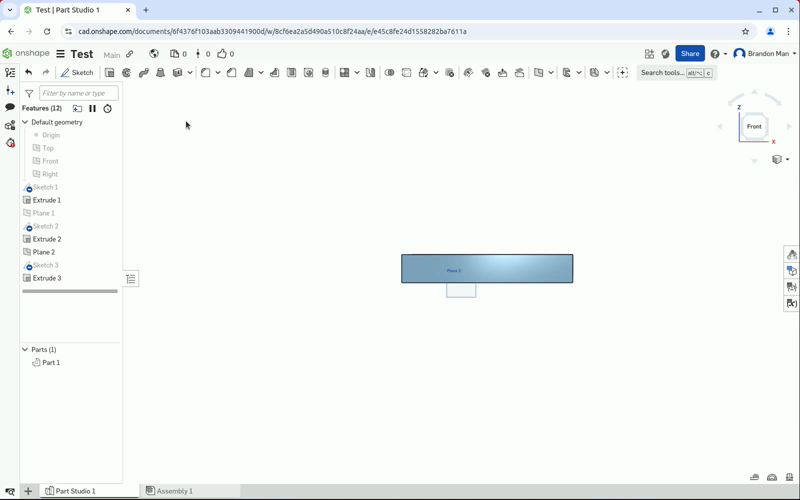
key(shift+h)
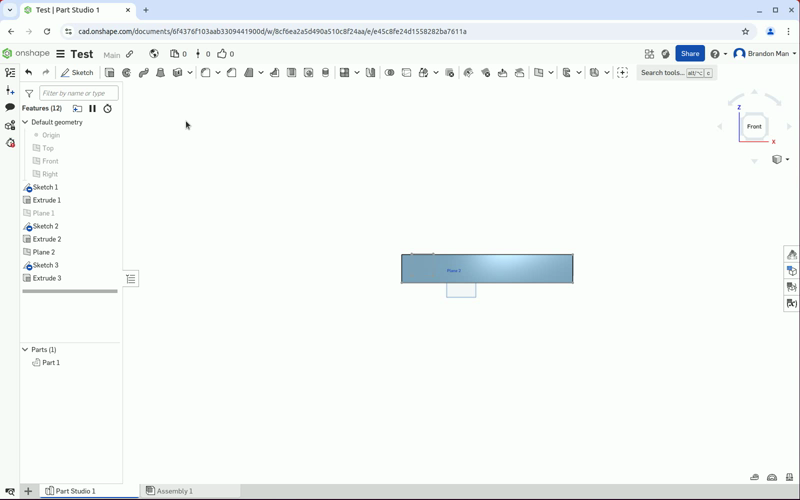
key(shift+h)
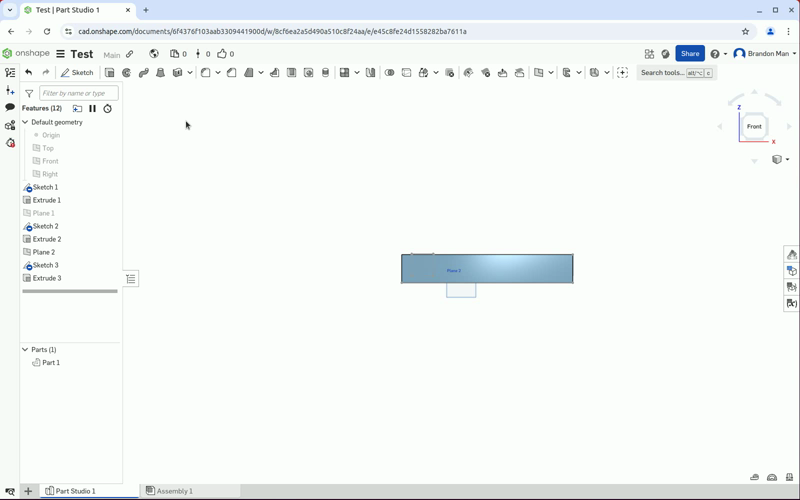
key(shift+7)
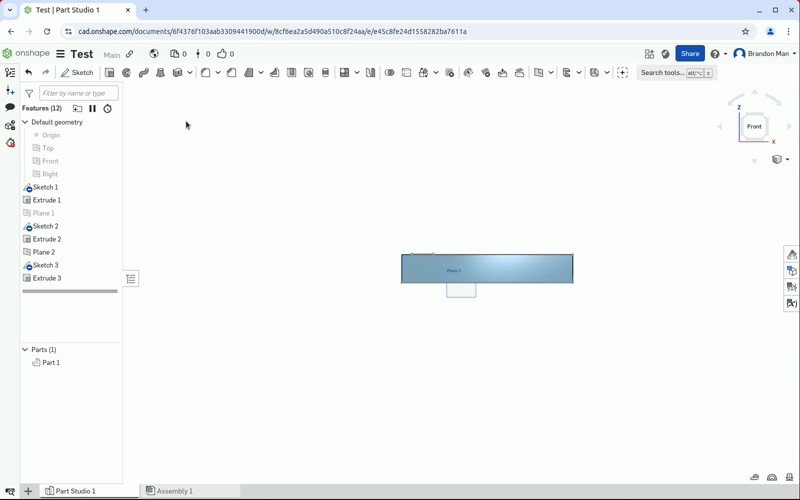
key(left, 2)
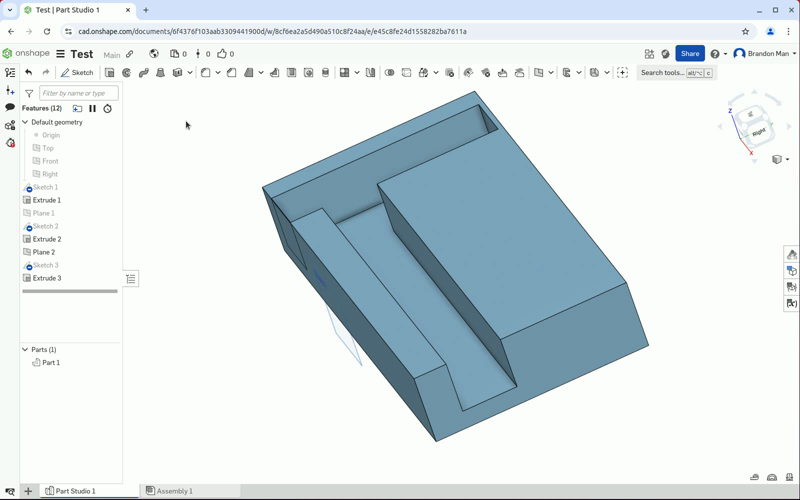
key(down, 2)
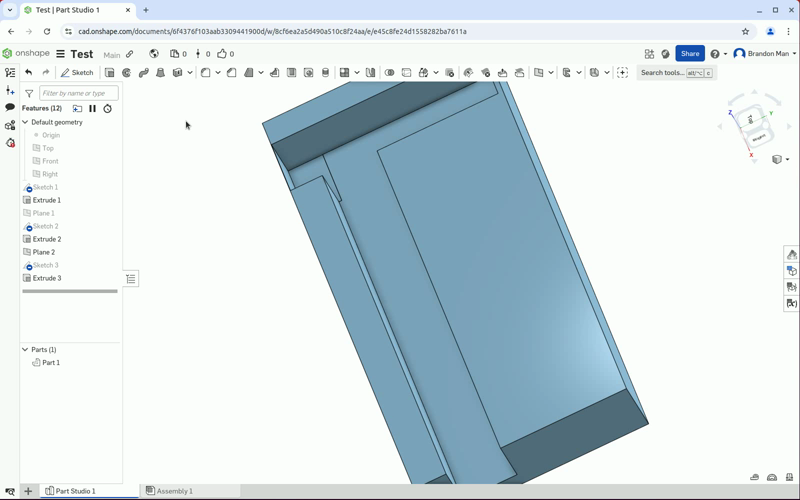
key(up, 2)
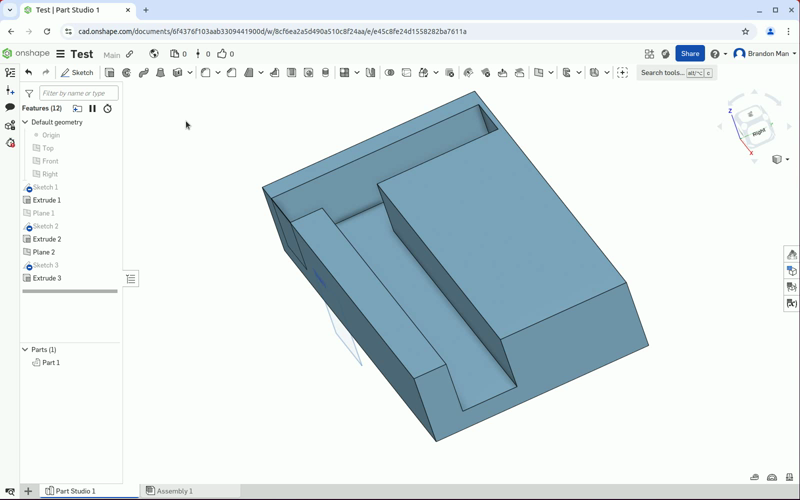
key(right, 2)
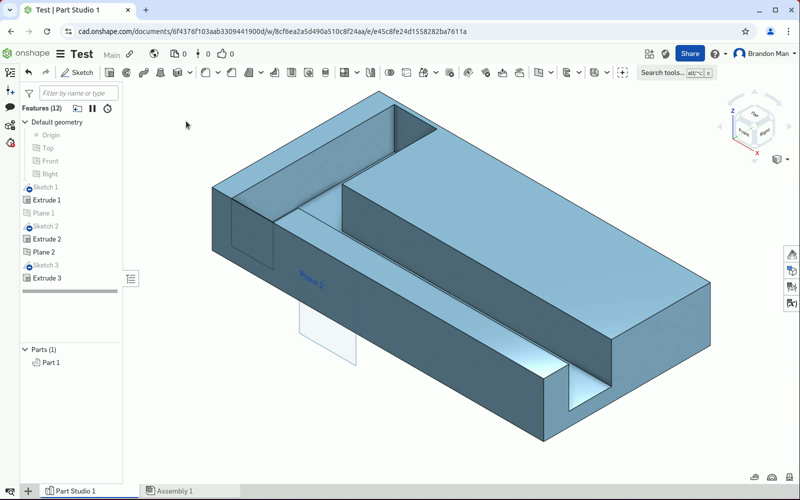
mouse_move(73, 189)
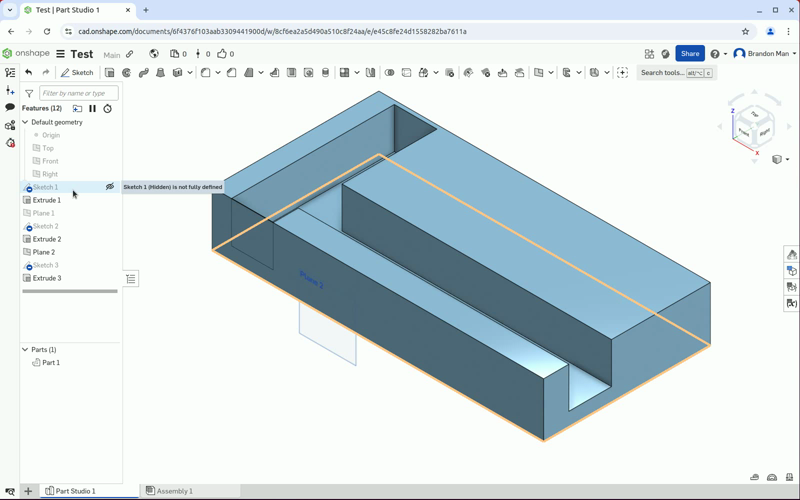
click(73, 189)